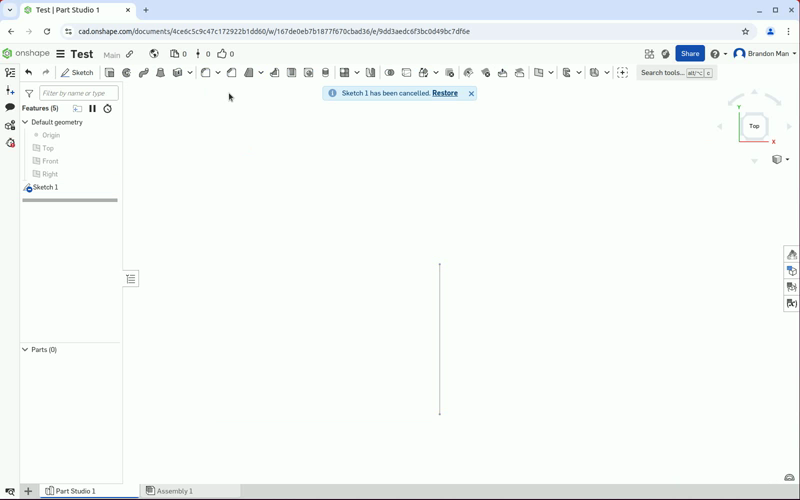
key(shift+h)
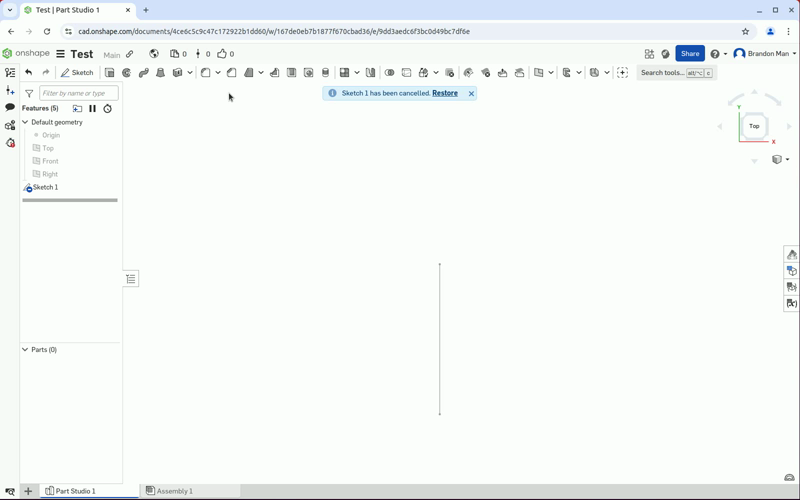
key(shift+s)
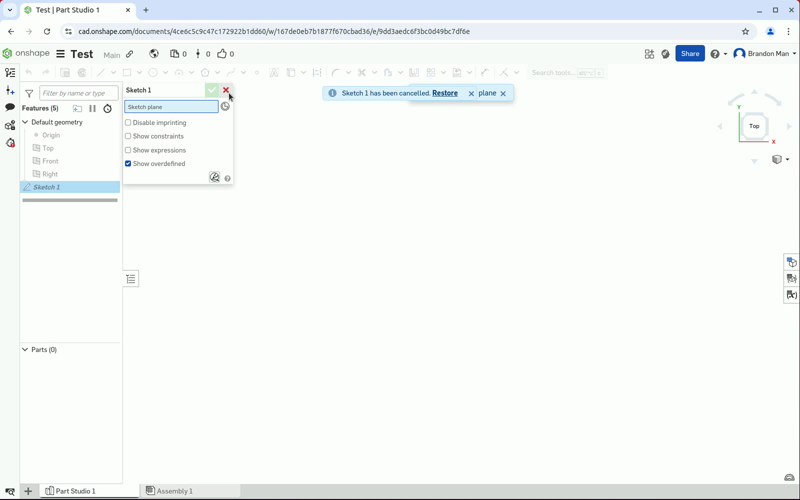
mouse_move(73, 150)
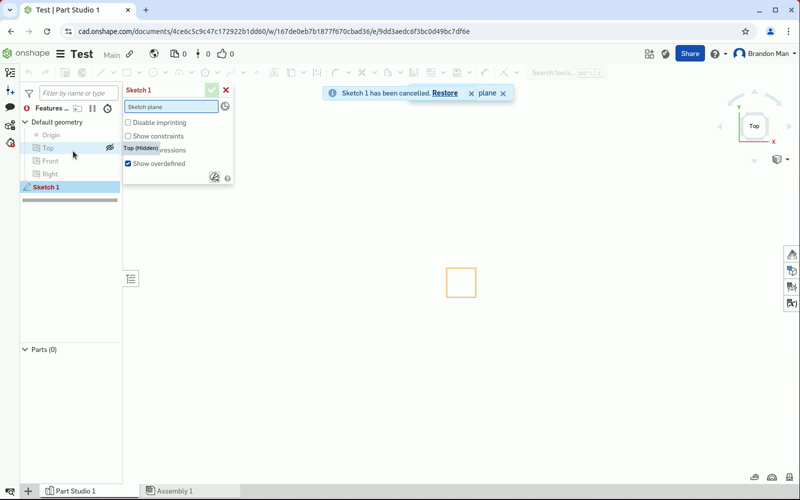
click(73, 150)
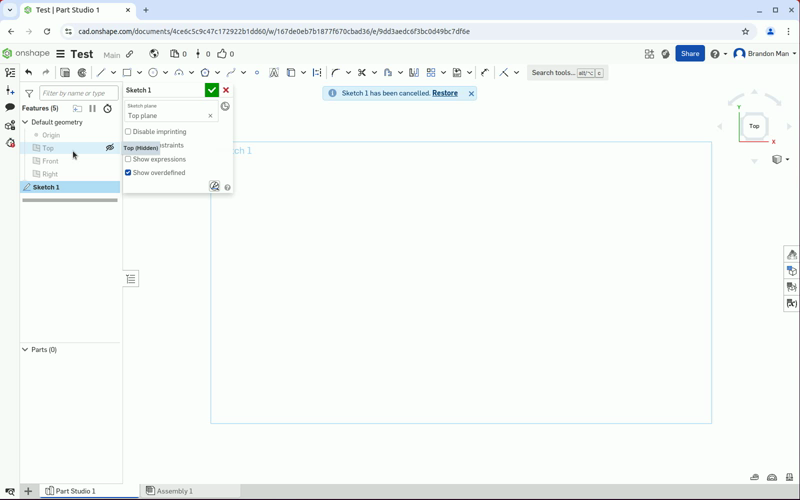
mouse_move(73, 352)
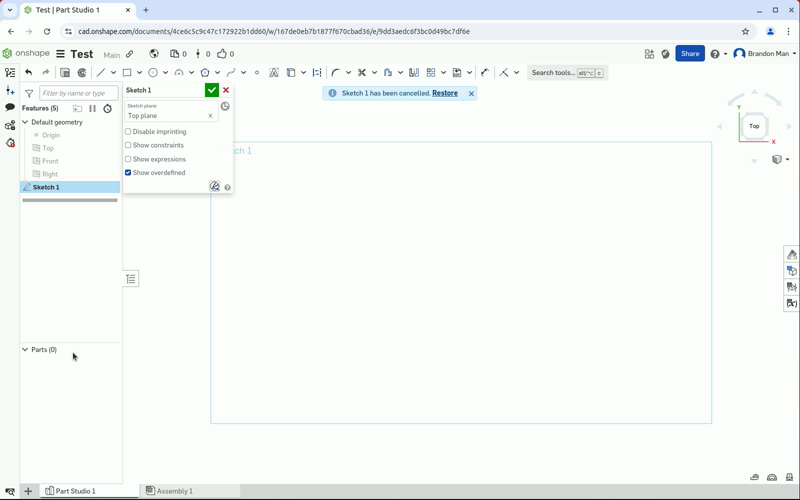
key(y)
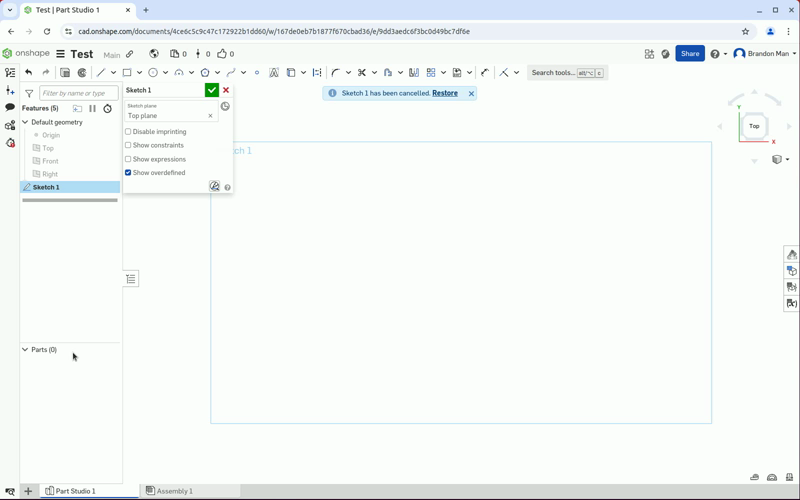
key(l)
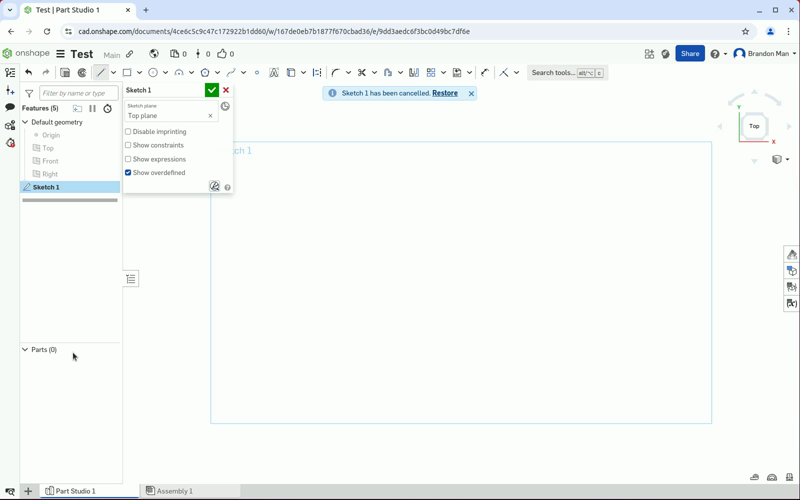
key_down(shift)
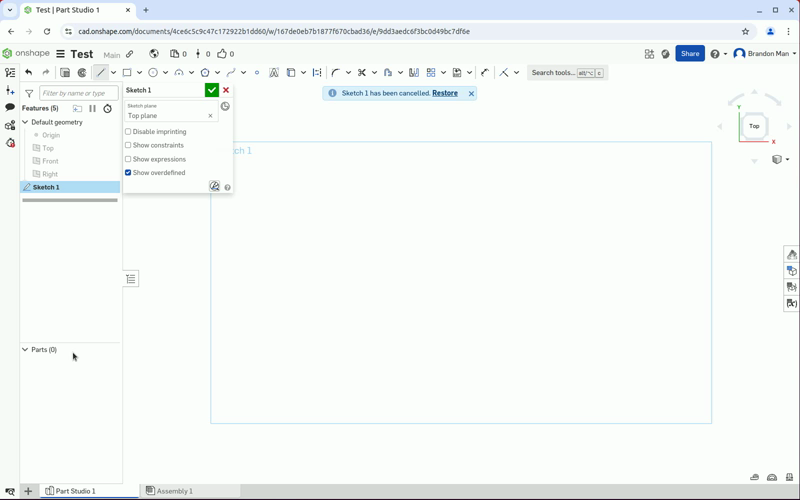
mouse_move(443, 246)
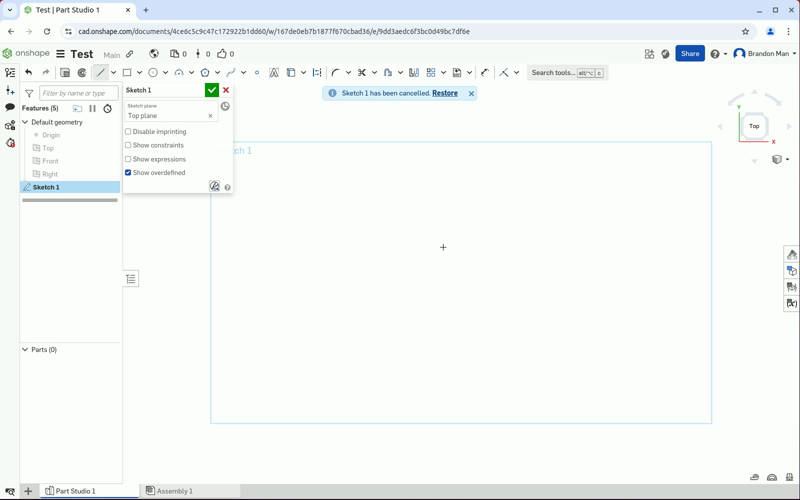
click(443, 246)
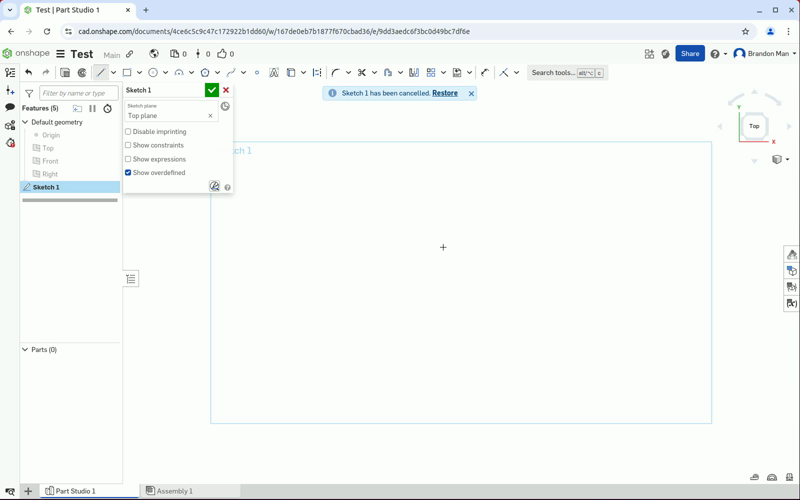
key_up(shift)
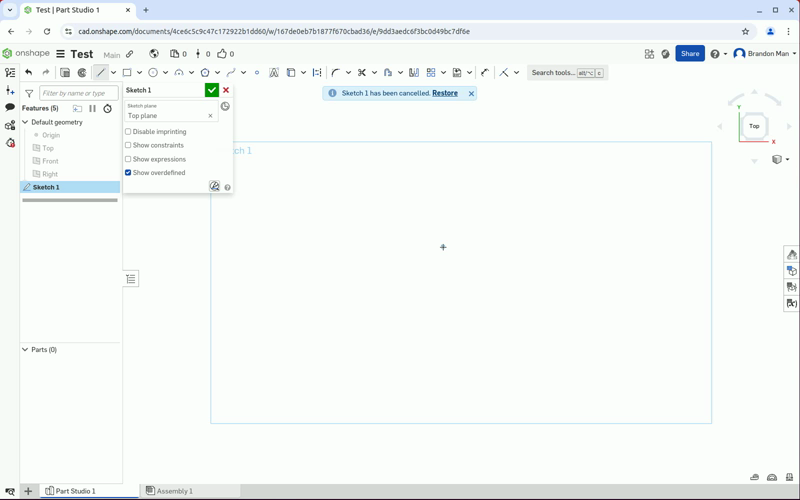
key_down(shift)
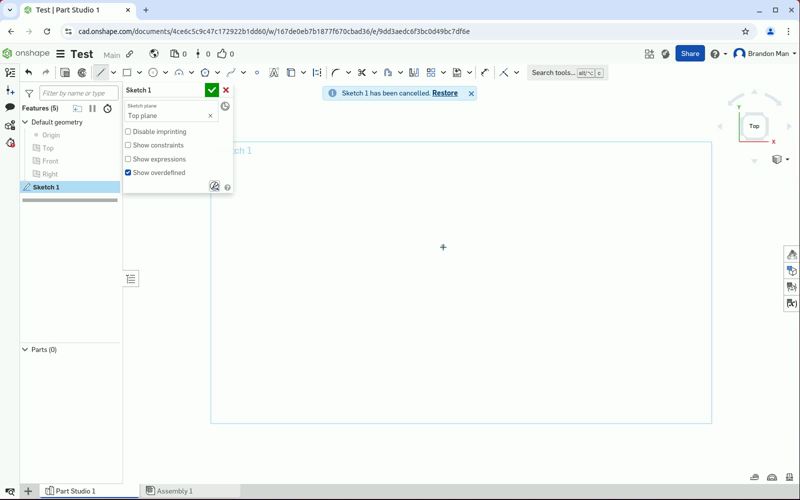
mouse_move(473, 246)
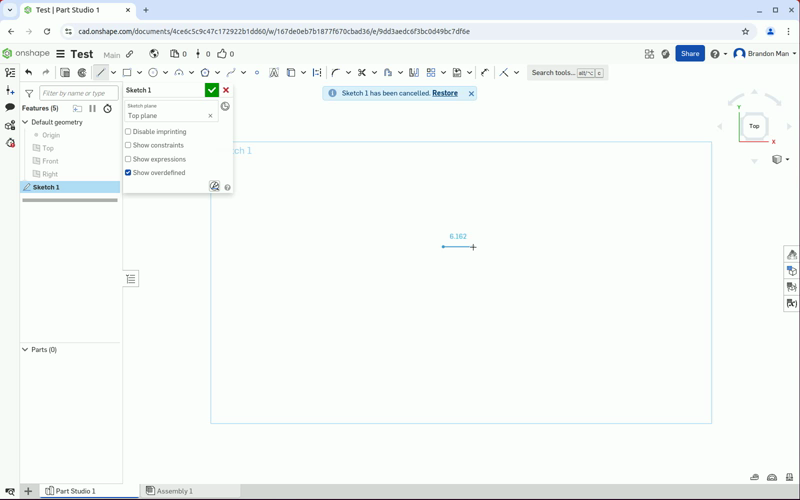
mouse_move(460, 246)
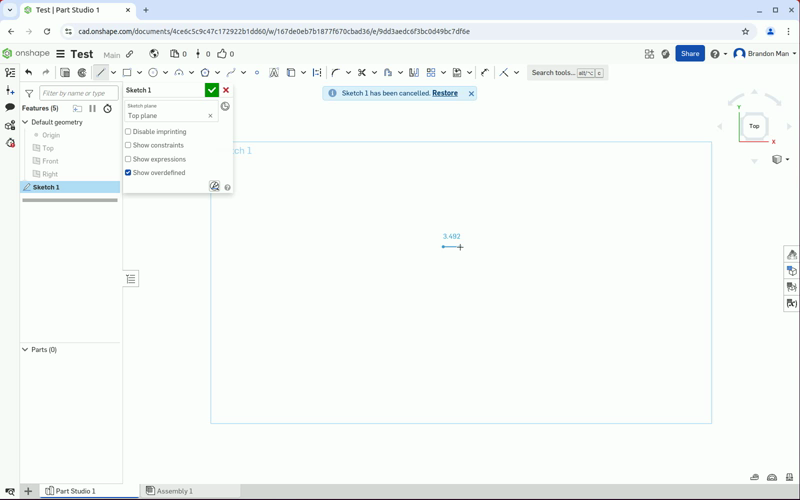
click(460, 246)
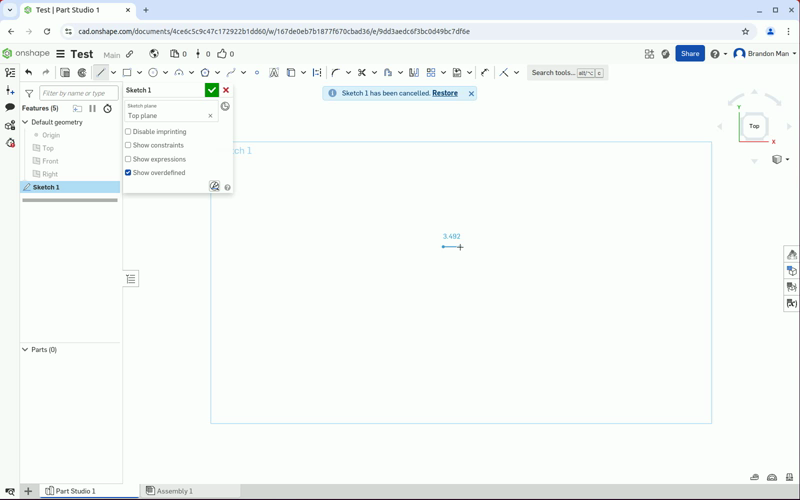
key_up(shift)
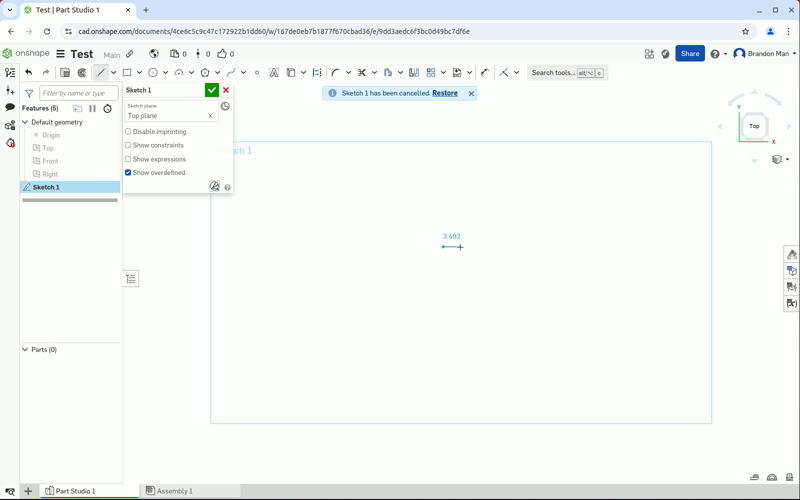
key_down(shift)
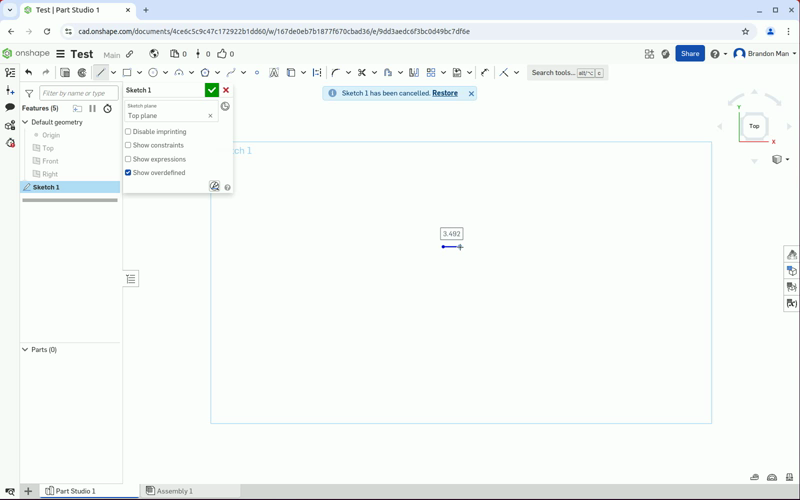
mouse_move(490, 246)
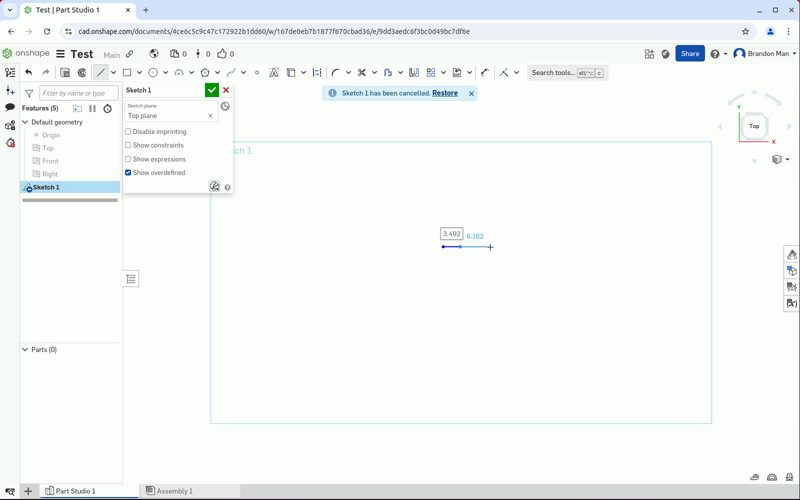
mouse_move(460, 282)
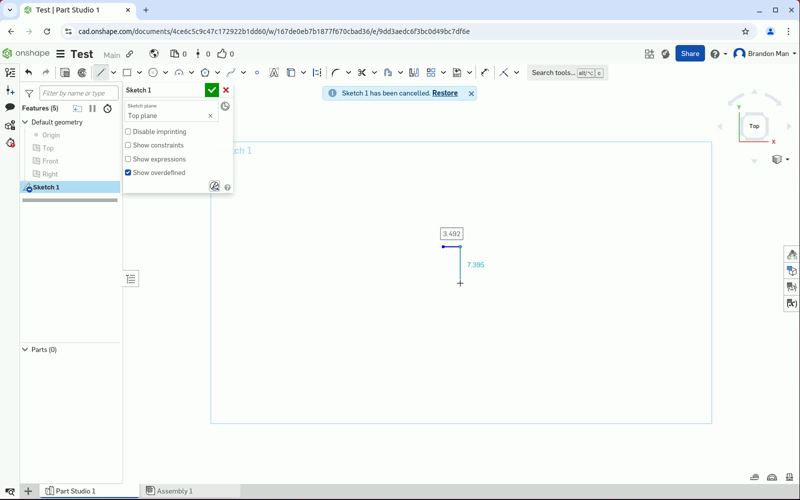
click(460, 282)
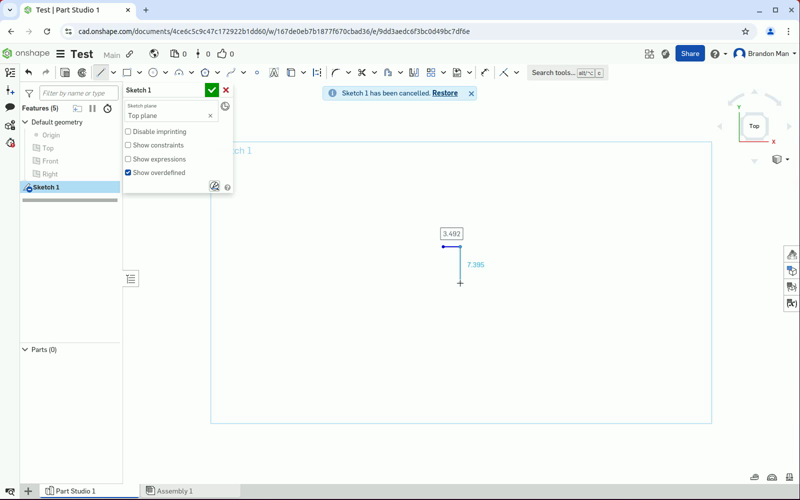
key_up(shift)
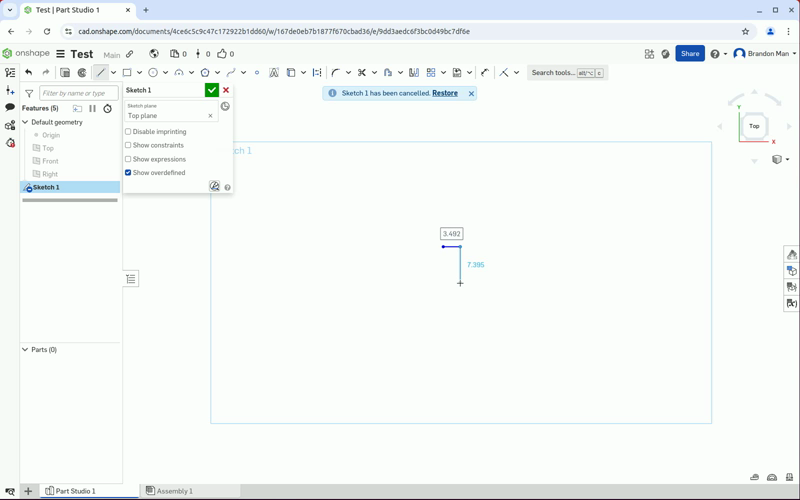
key_down(shift)
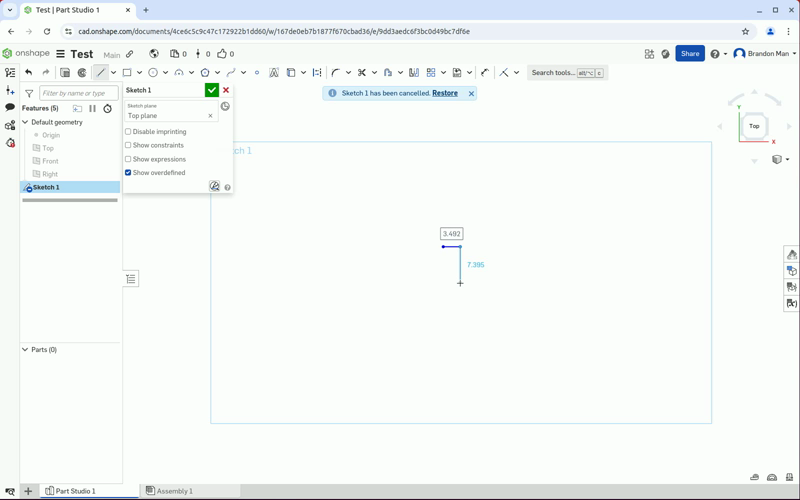
mouse_move(490, 282)
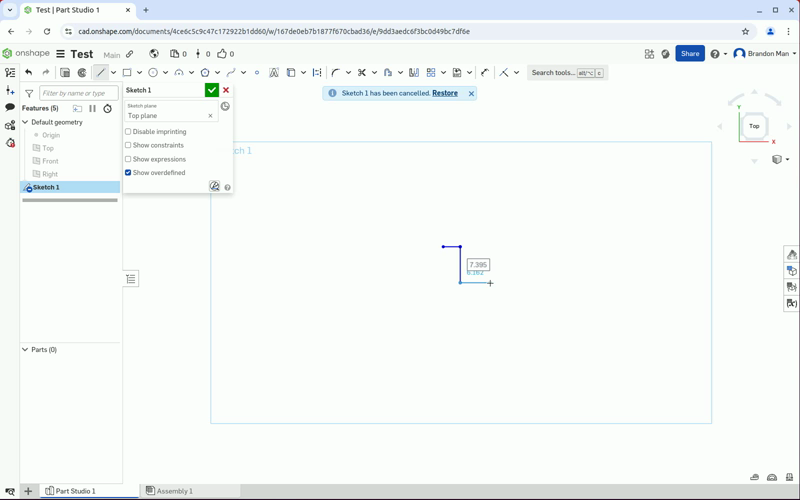
mouse_move(461, 282)
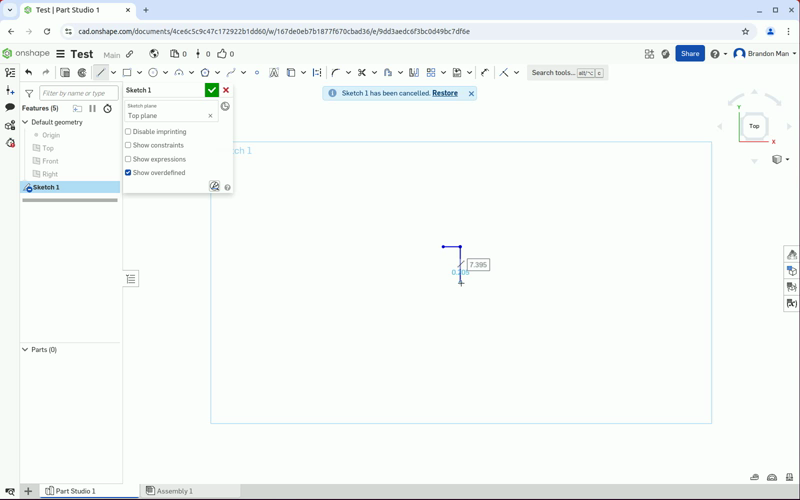
scroll(6)
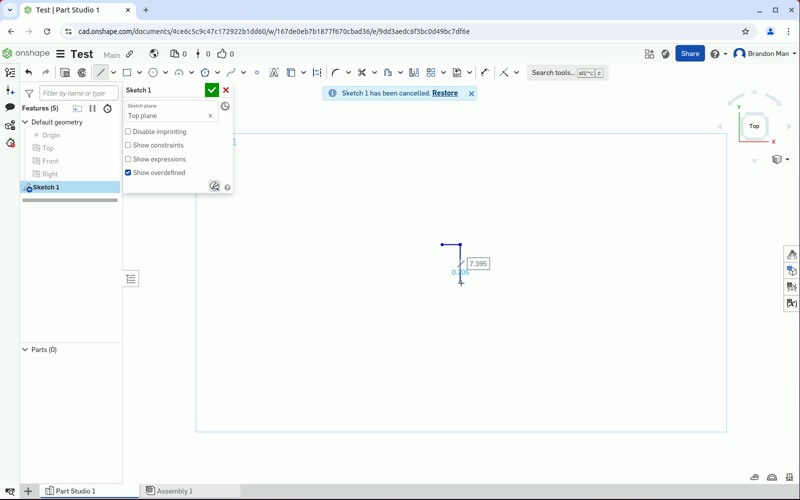
scroll(6)
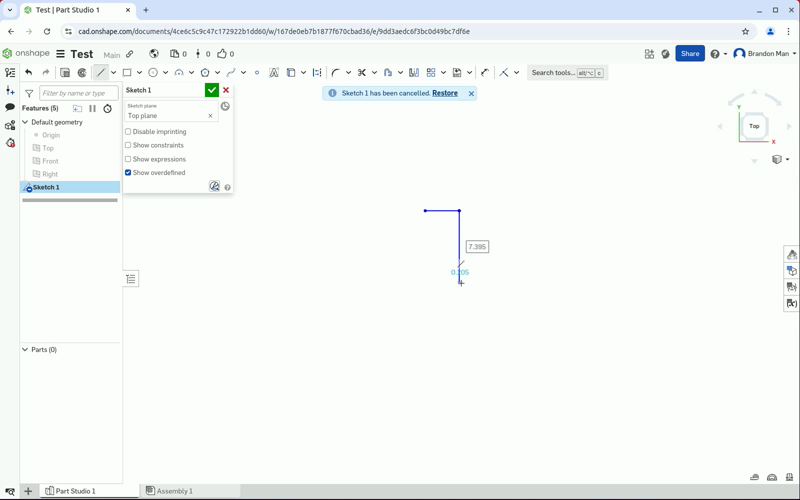
scroll(6)
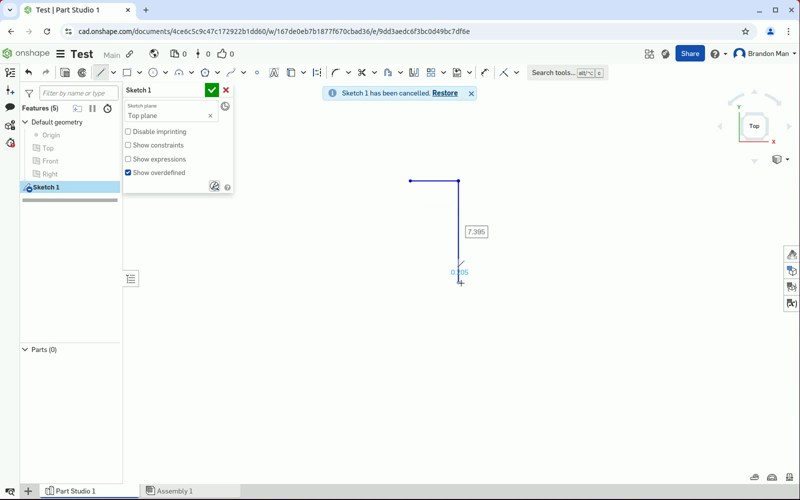
scroll(6)
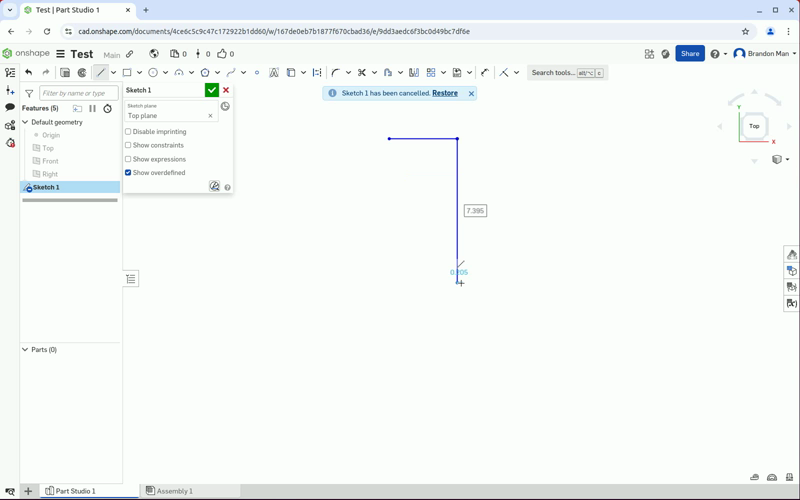
scroll(6)
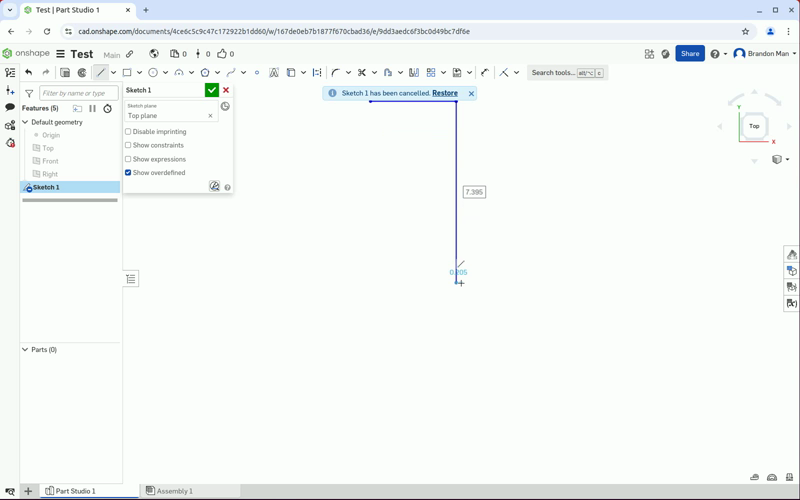
scroll(6)
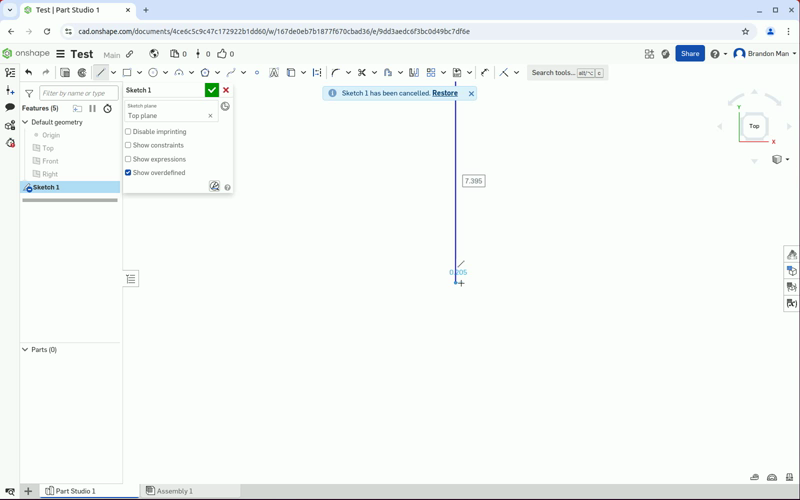
scroll(6)
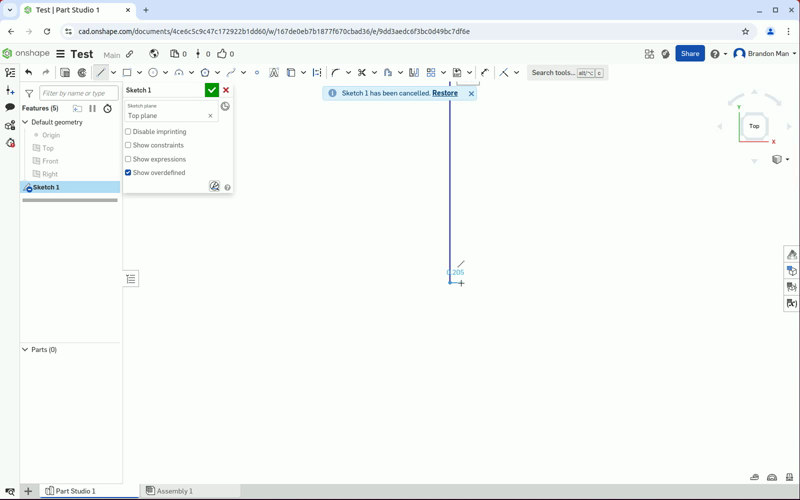
click(461, 282)
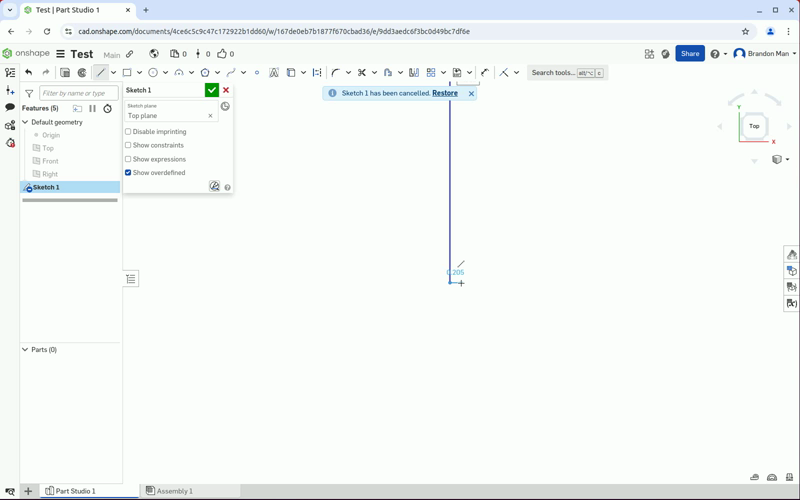
scroll(-6)
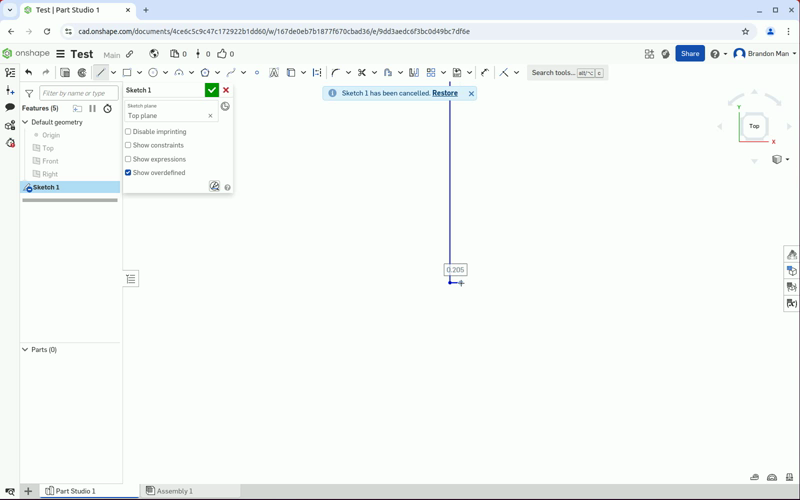
scroll(-6)
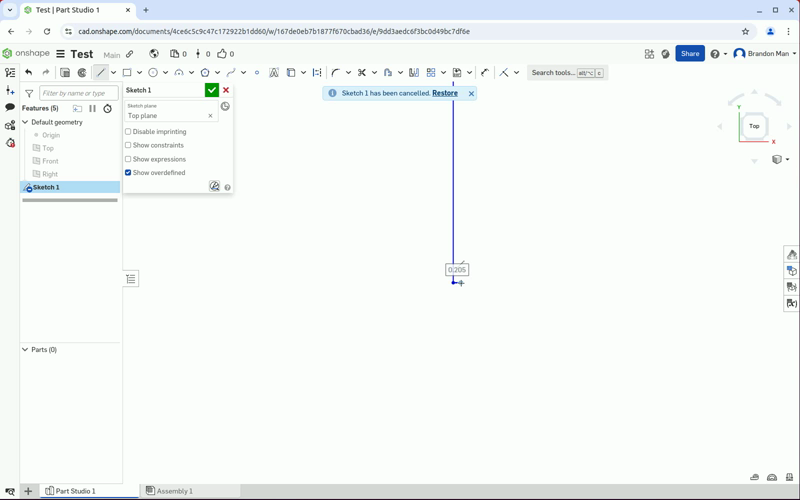
scroll(-6)
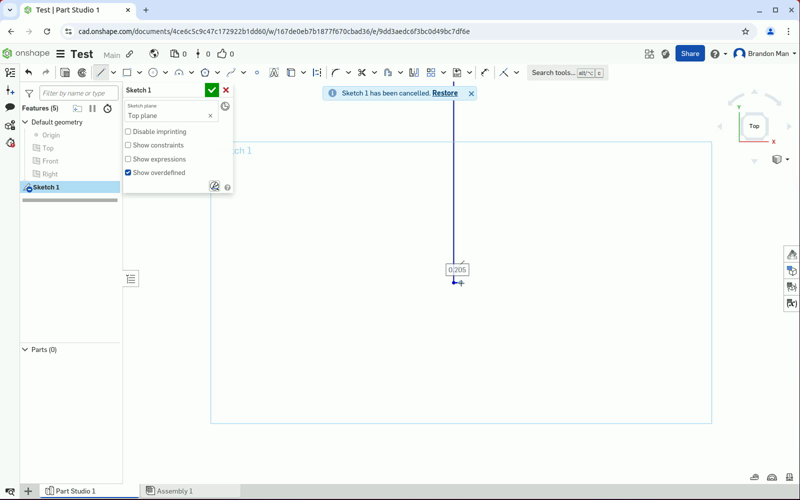
scroll(-6)
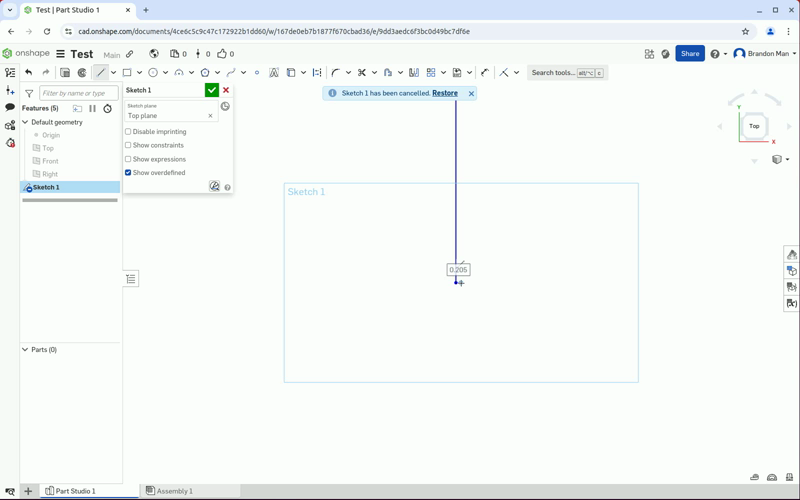
scroll(-6)
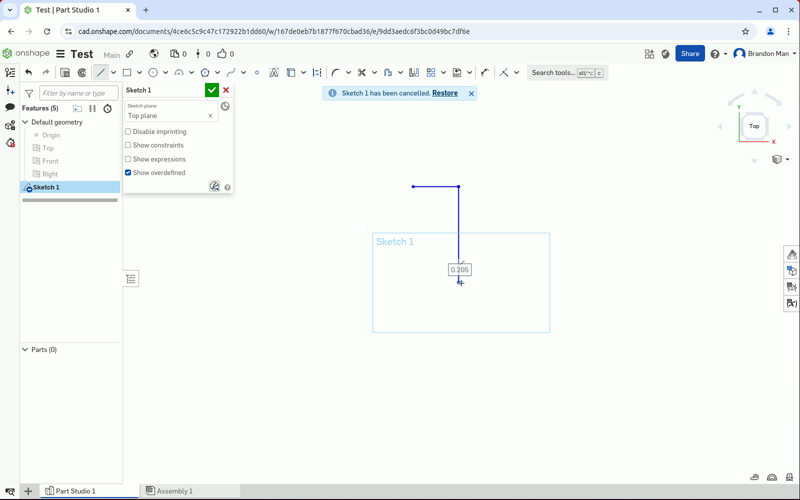
scroll(-6)
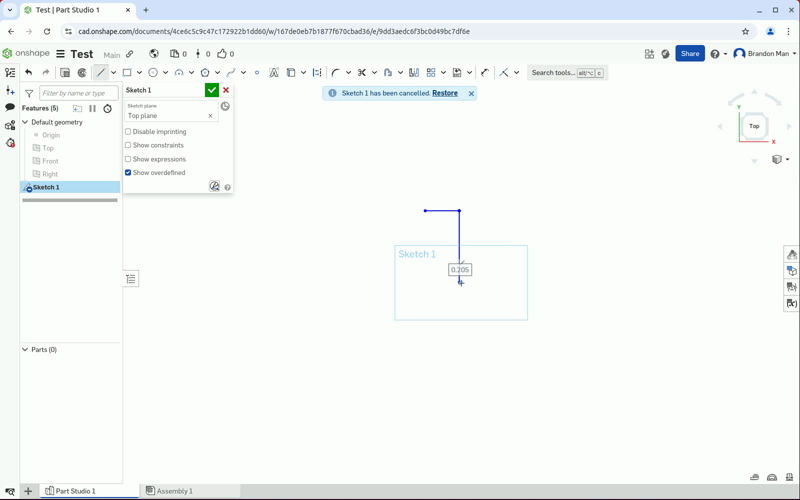
scroll(-6)
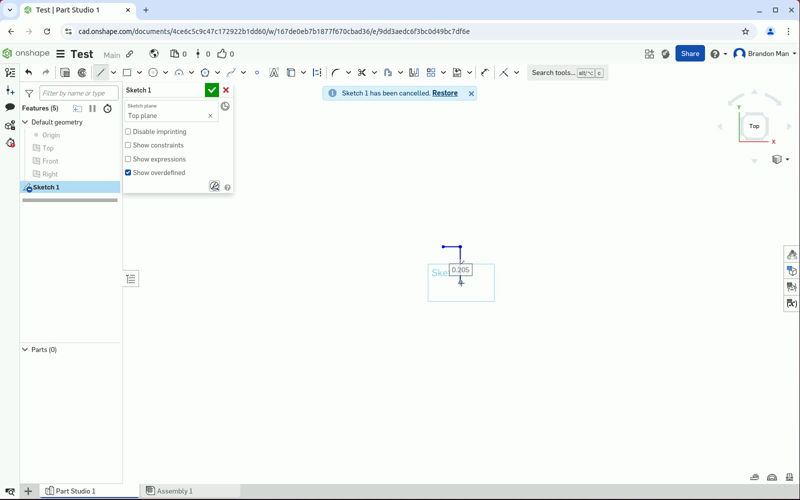
key_up(shift)
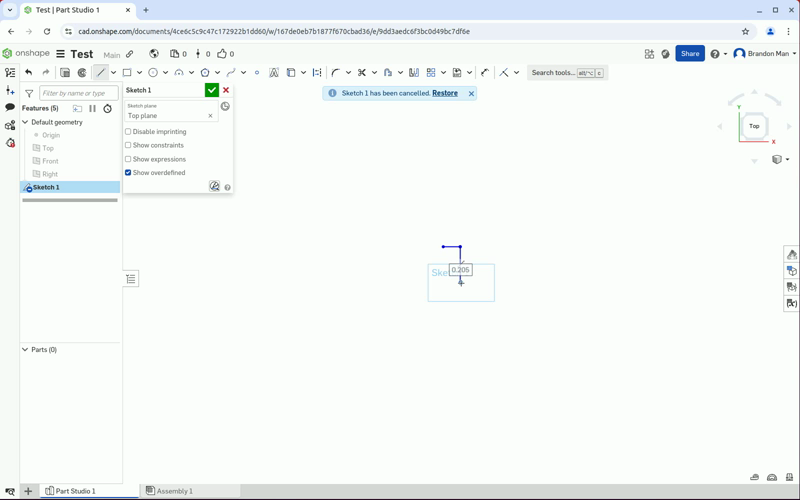
key_down(shift)
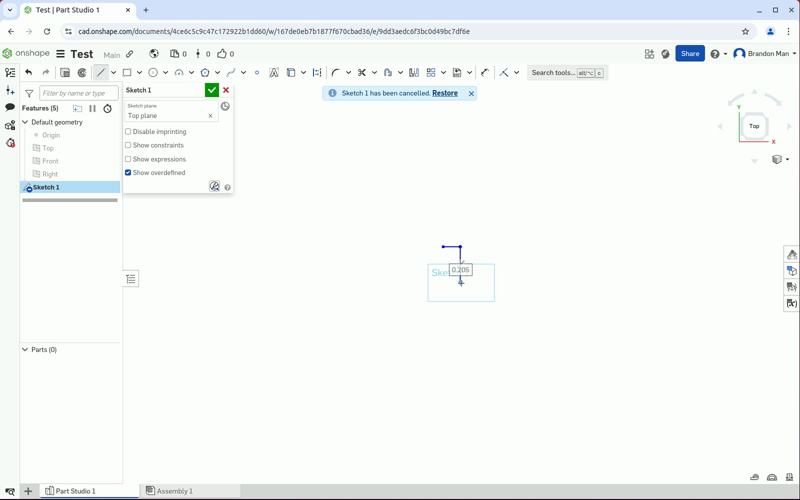
mouse_move(491, 282)
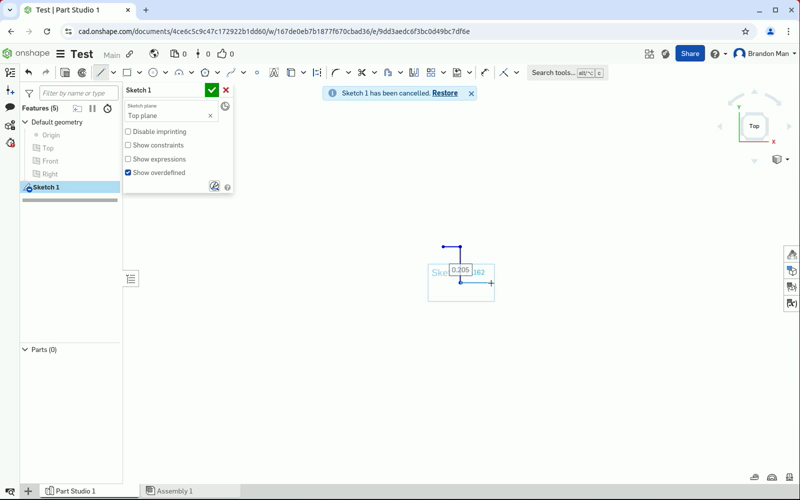
mouse_move(461, 245)
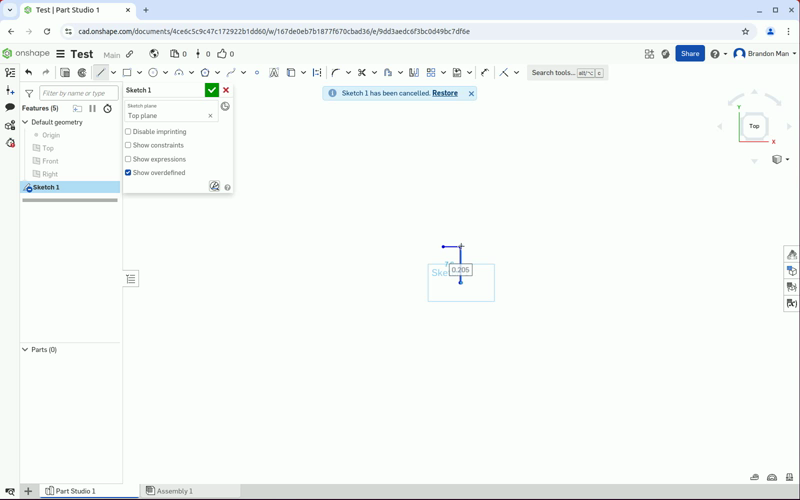
scroll(6)
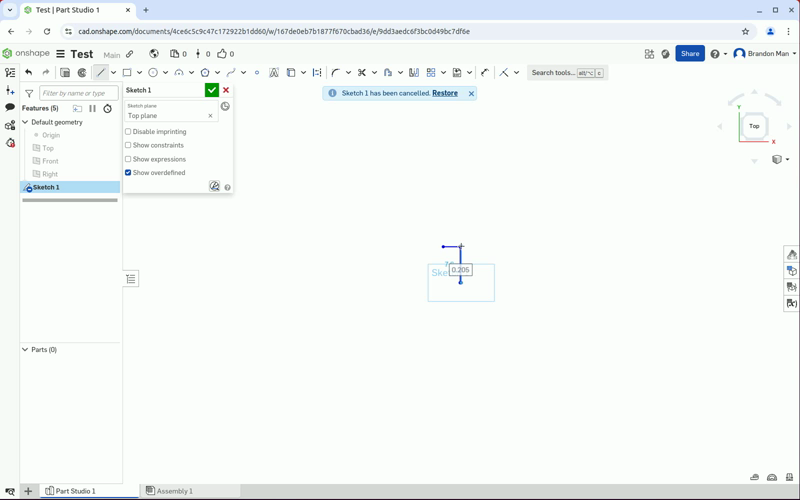
scroll(6)
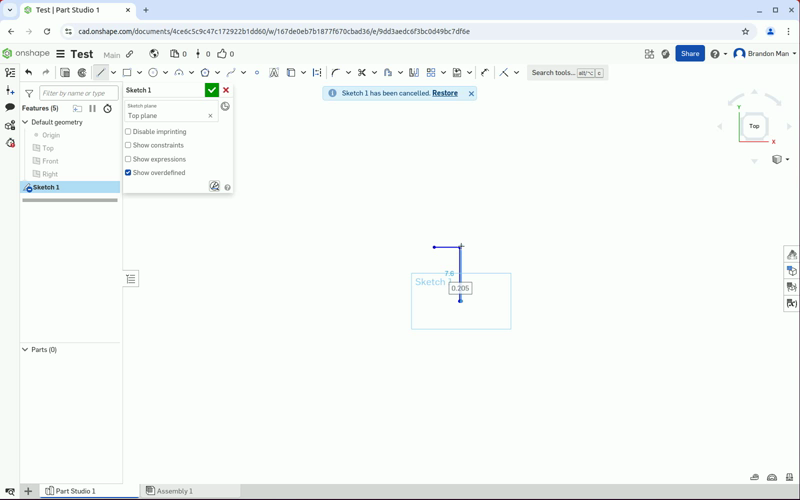
scroll(6)
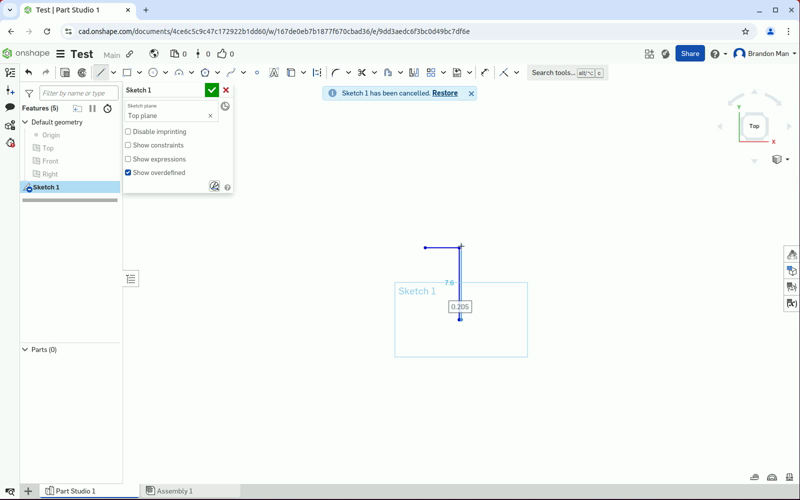
scroll(6)
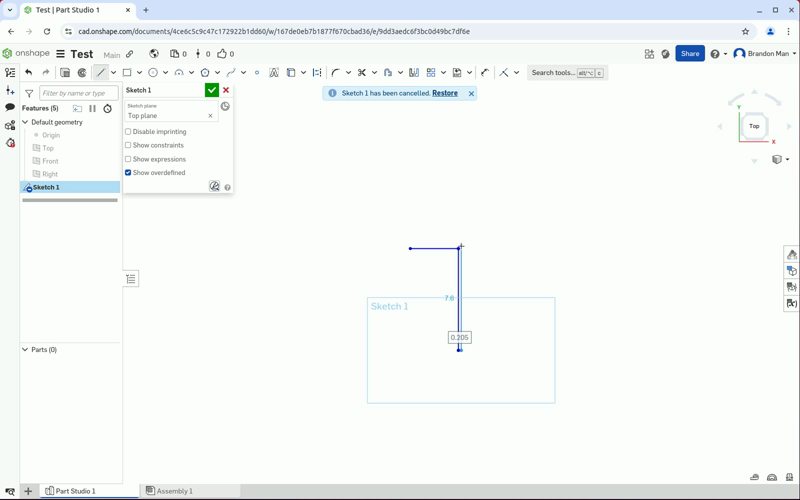
scroll(6)
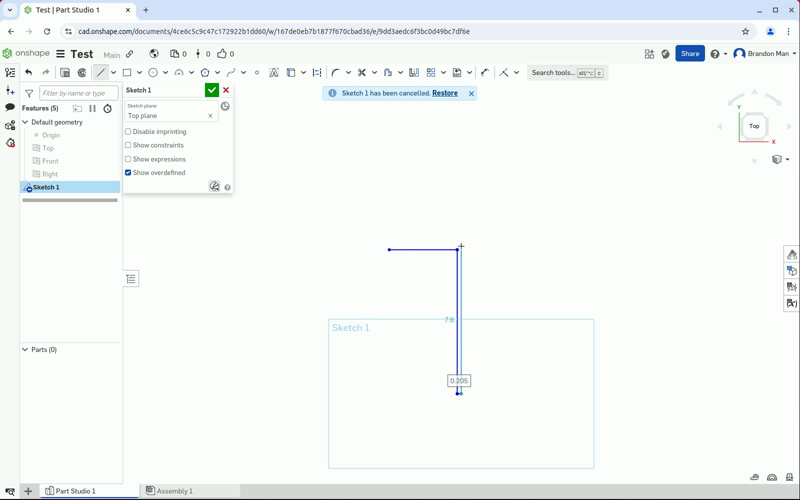
scroll(6)
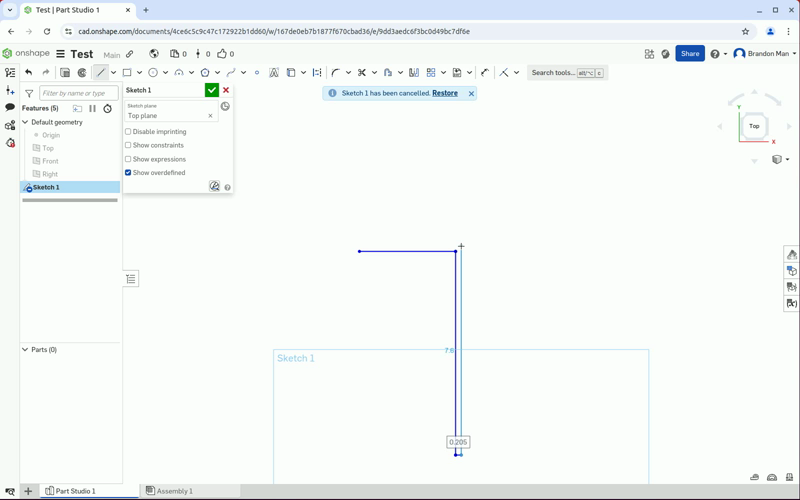
scroll(6)
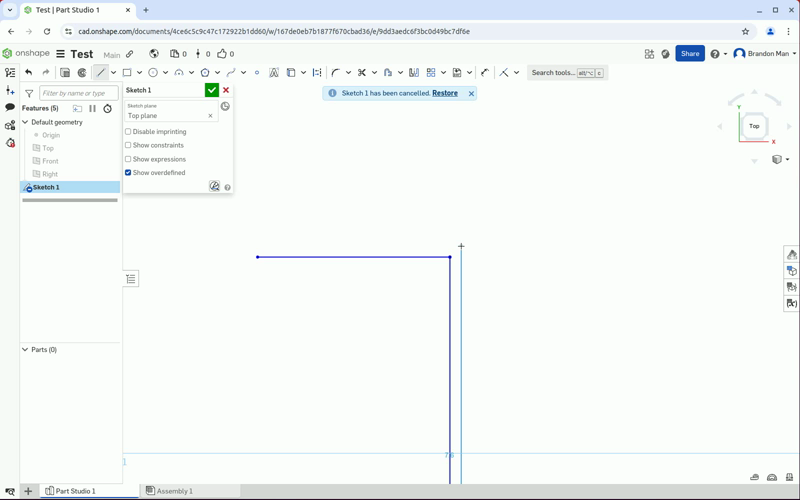
click(461, 245)
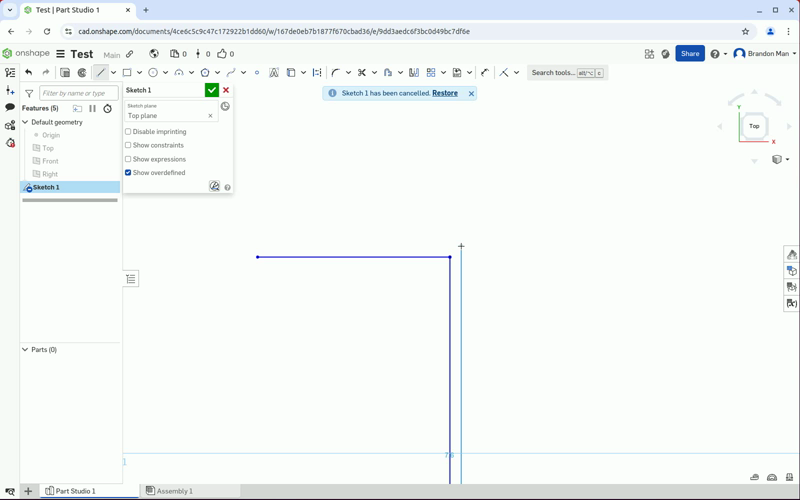
scroll(-6)
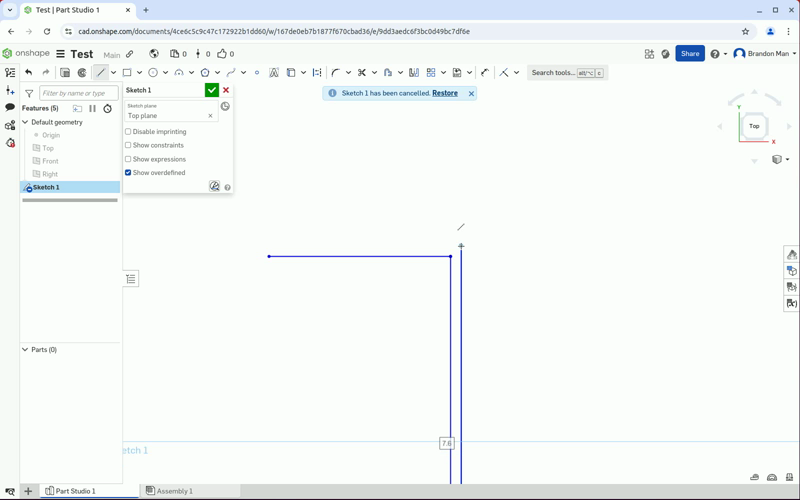
scroll(-6)
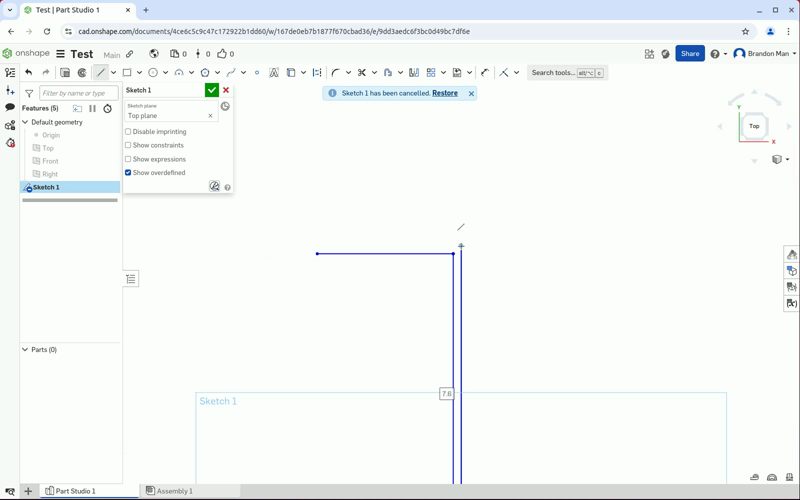
scroll(-6)
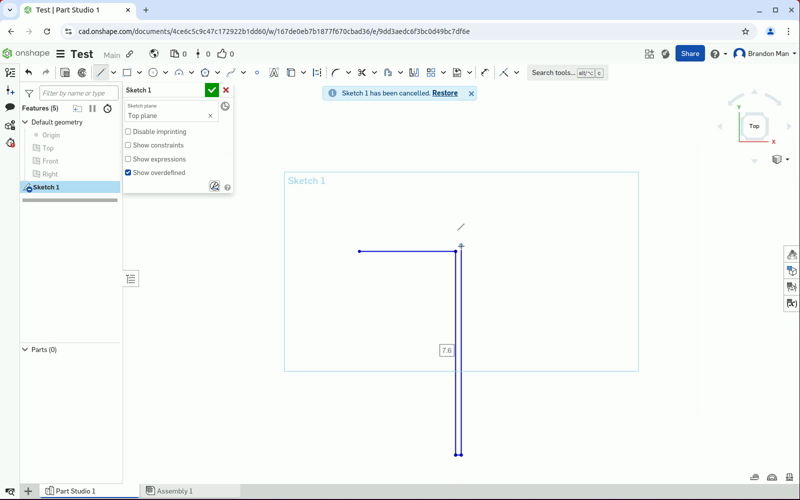
scroll(-6)
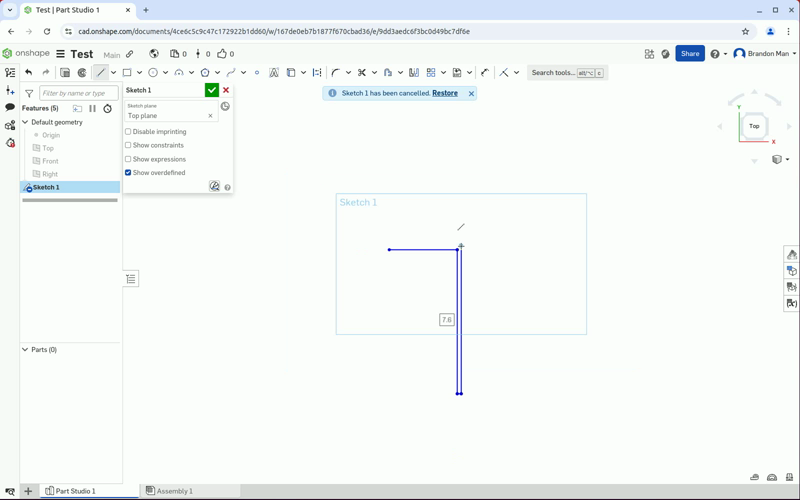
scroll(-6)
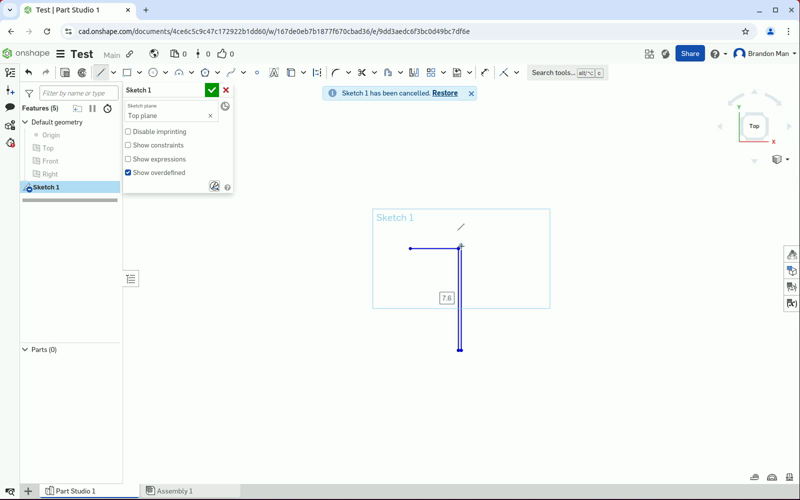
scroll(-6)
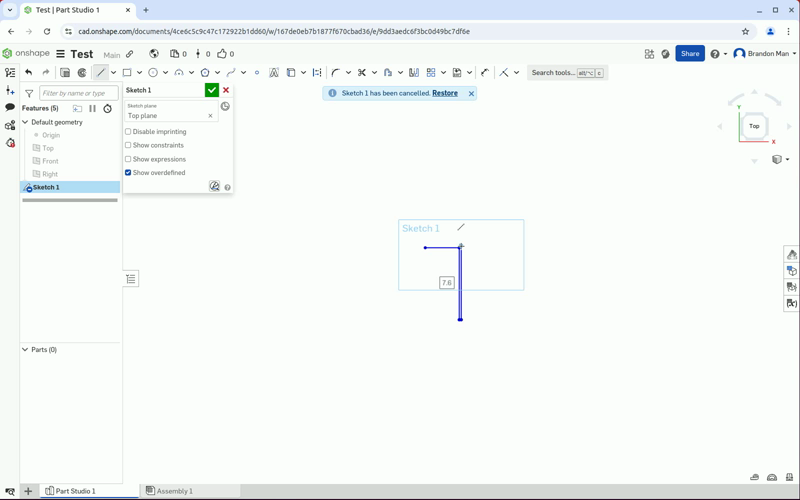
scroll(-6)
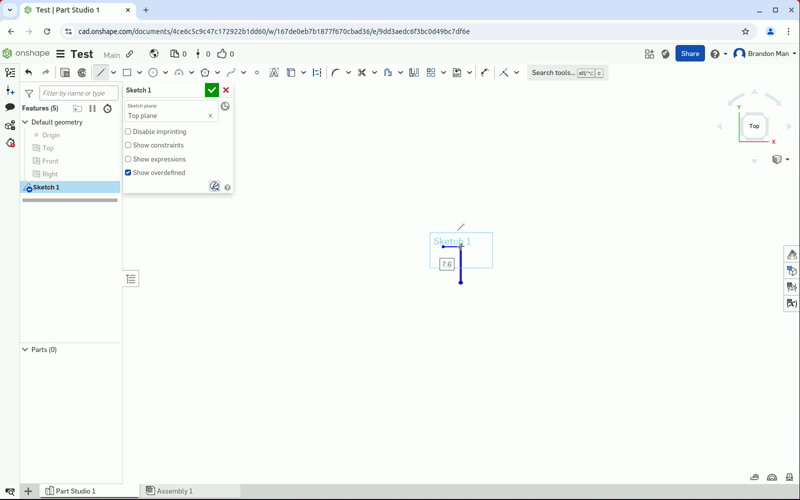
key_up(shift)
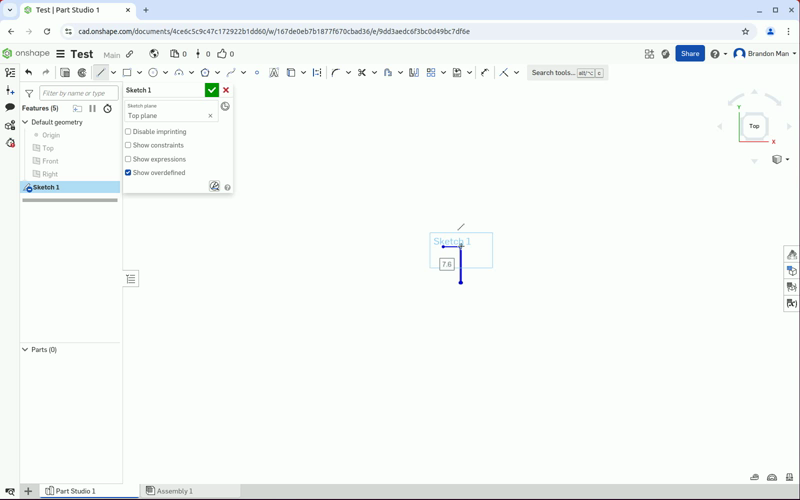
key_down(shift)
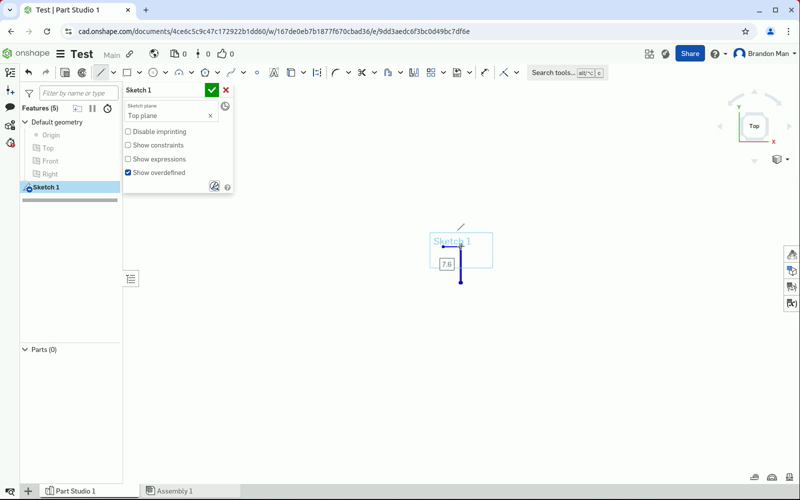
mouse_move(491, 245)
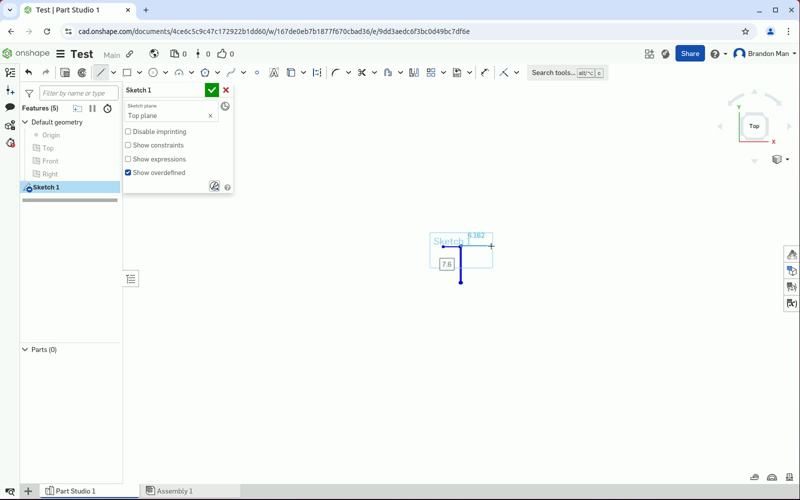
mouse_move(444, 245)
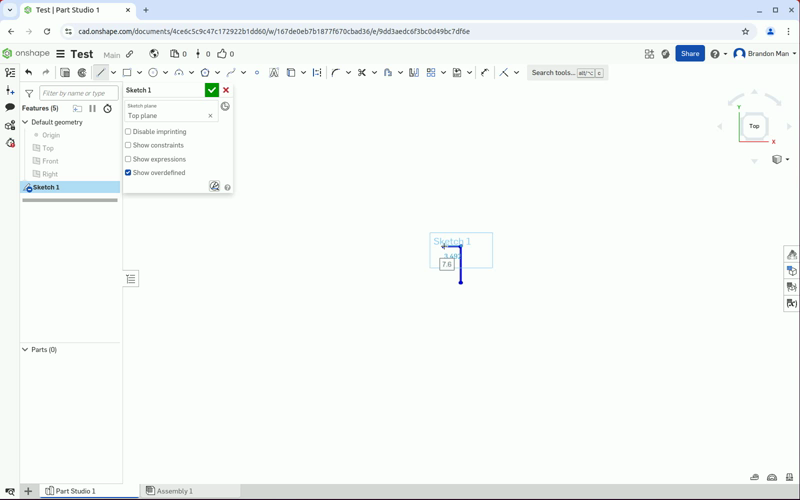
scroll(6)
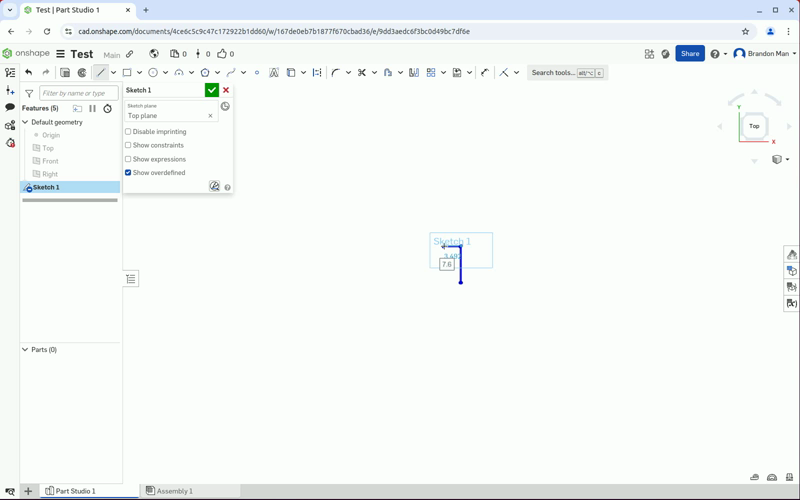
scroll(6)
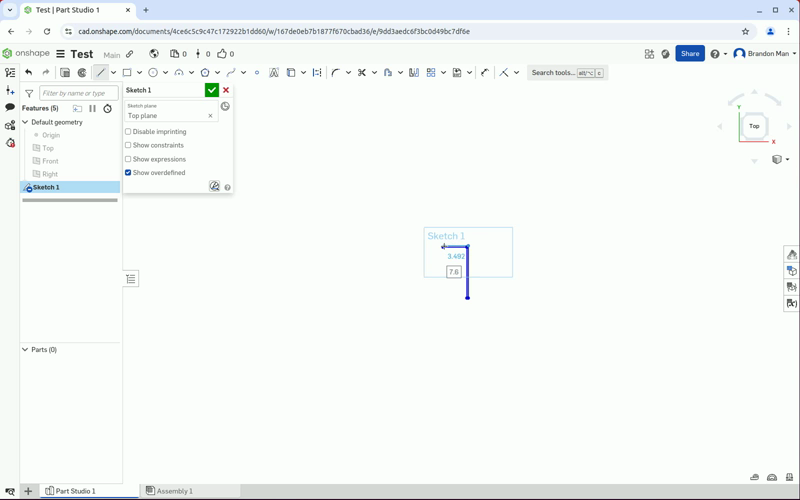
scroll(6)
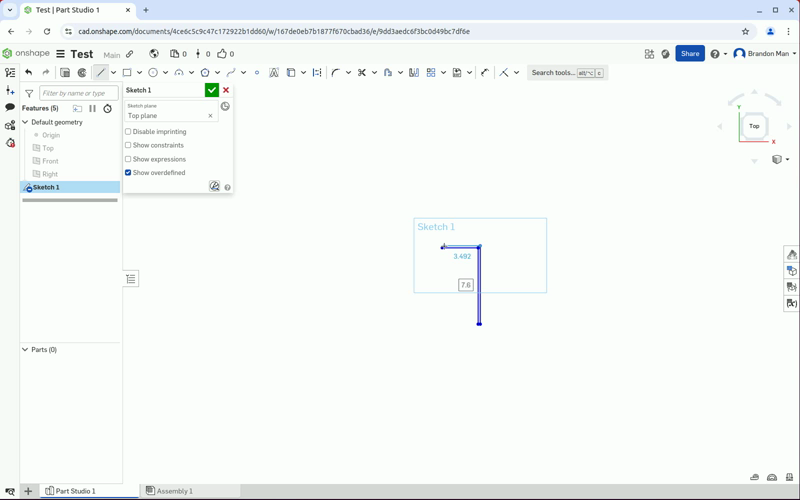
scroll(6)
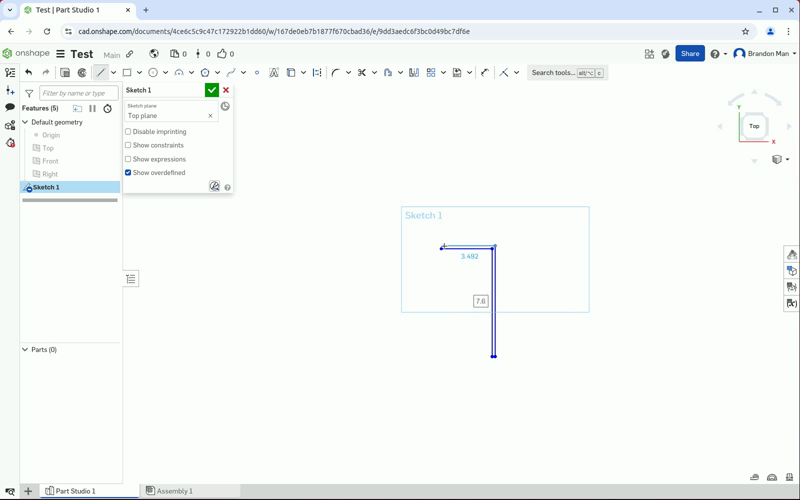
scroll(6)
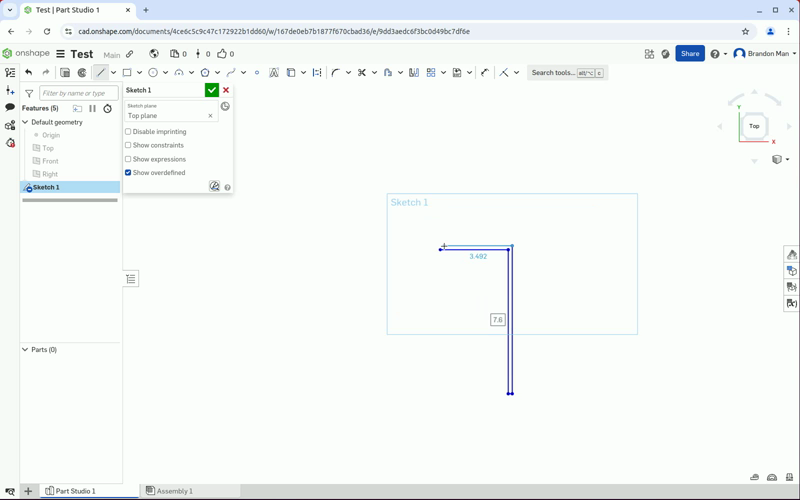
scroll(6)
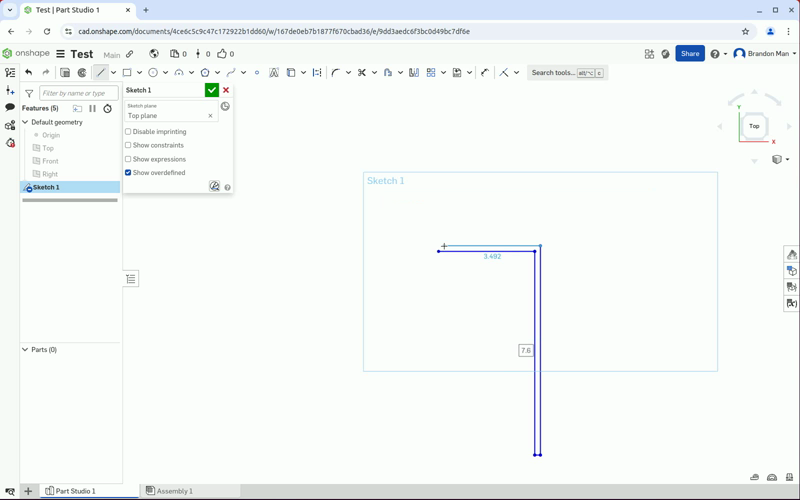
scroll(6)
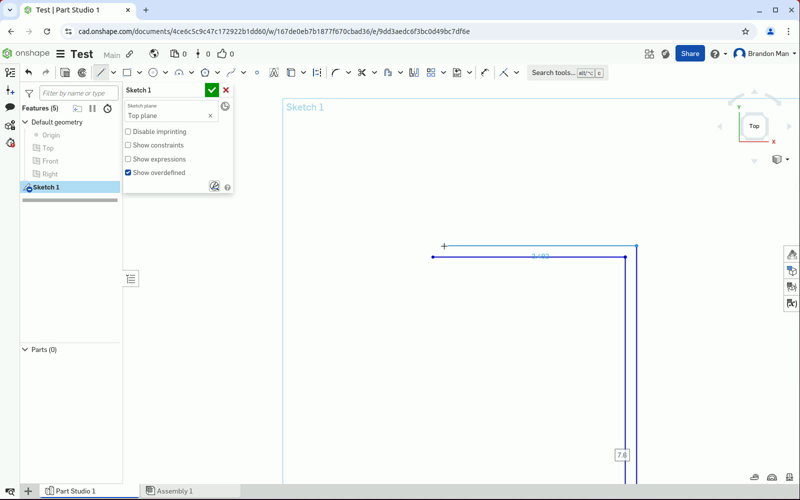
click(444, 245)
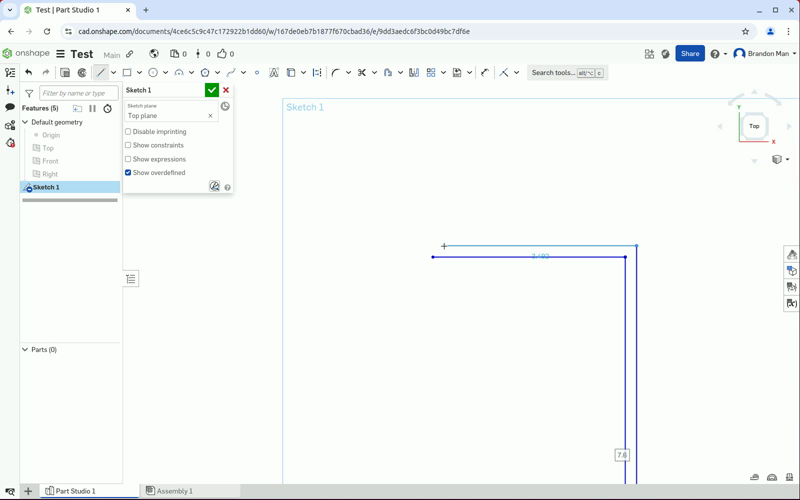
scroll(-6)
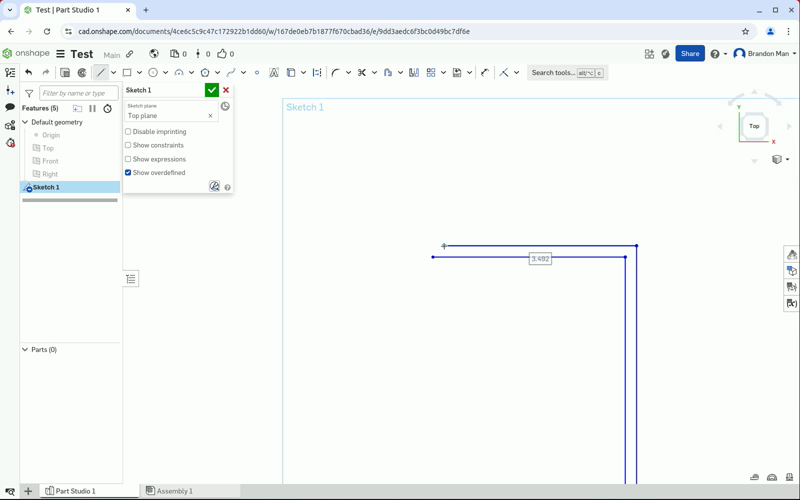
scroll(-6)
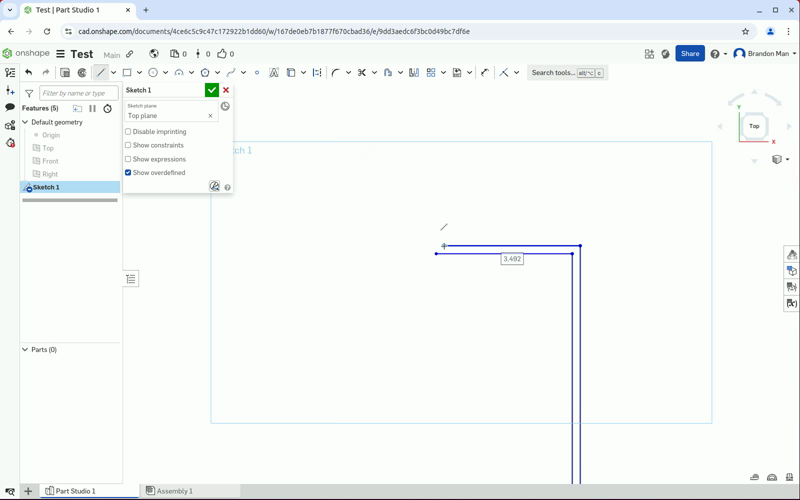
scroll(-6)
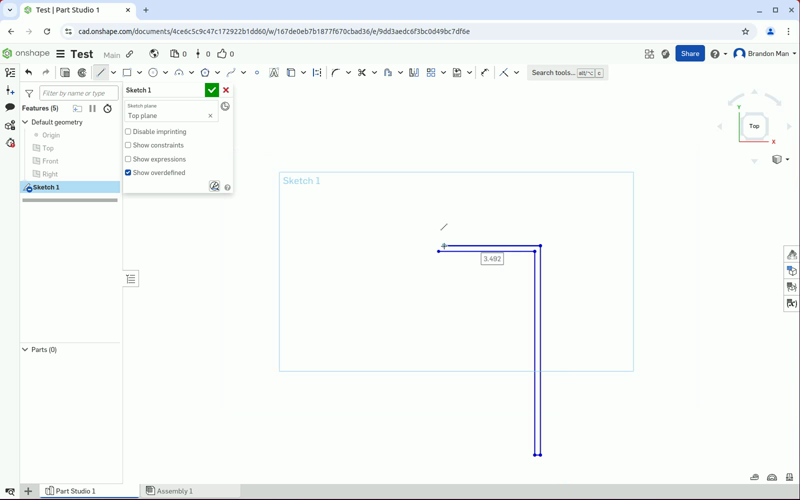
scroll(-6)
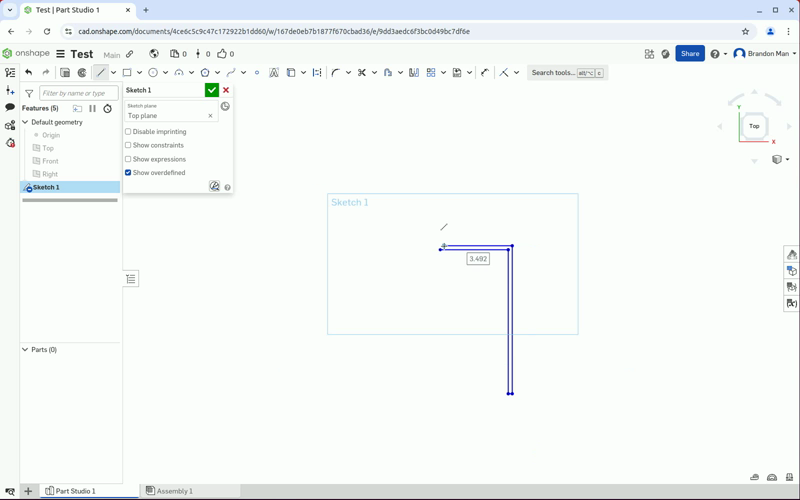
scroll(-6)
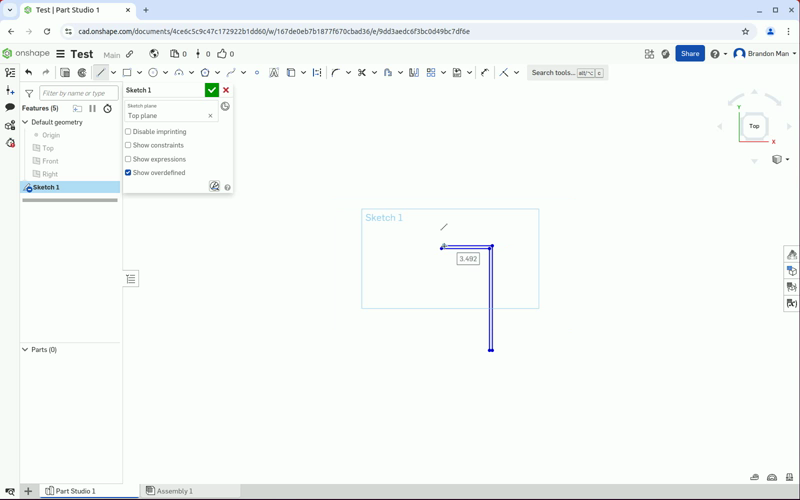
scroll(-6)
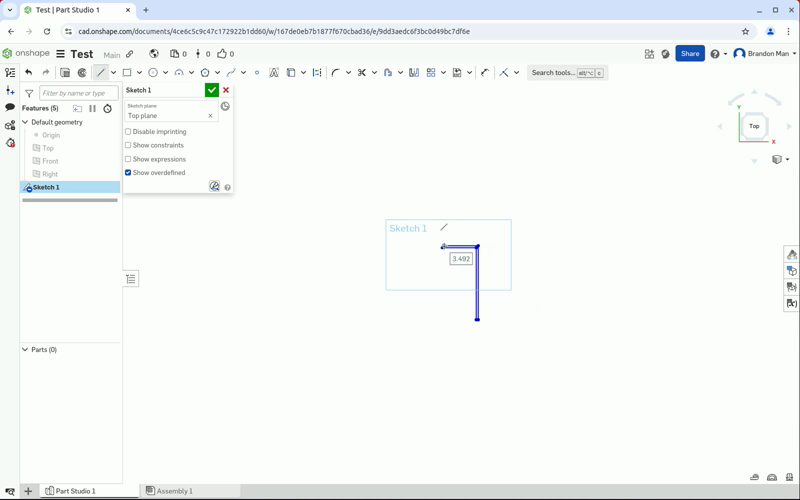
scroll(-6)
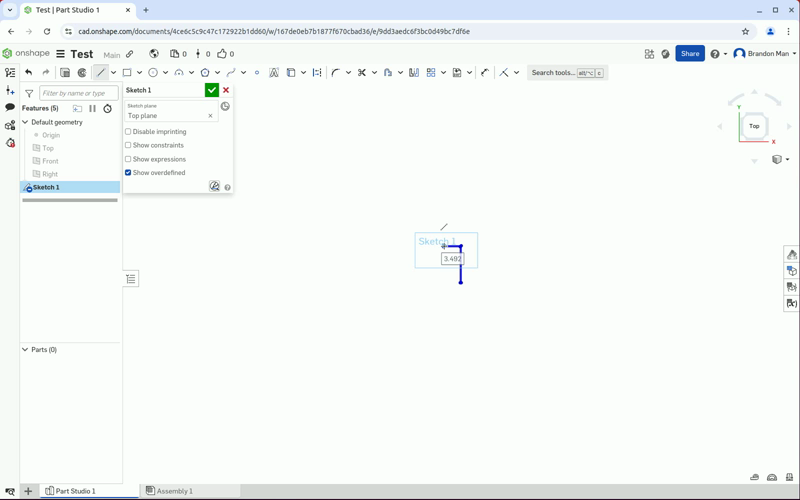
key_up(shift)
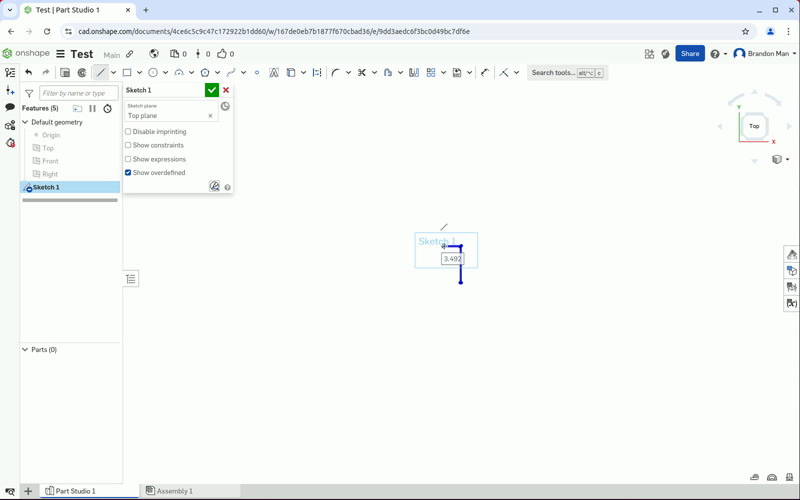
key_down(shift)
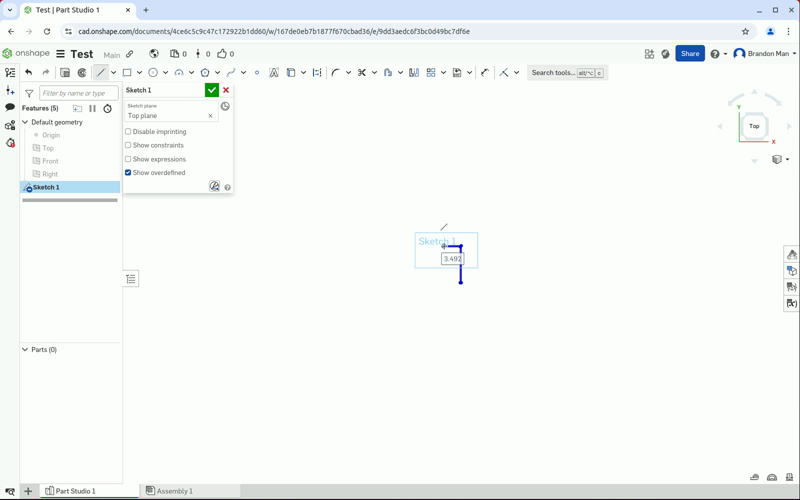
mouse_move(474, 245)
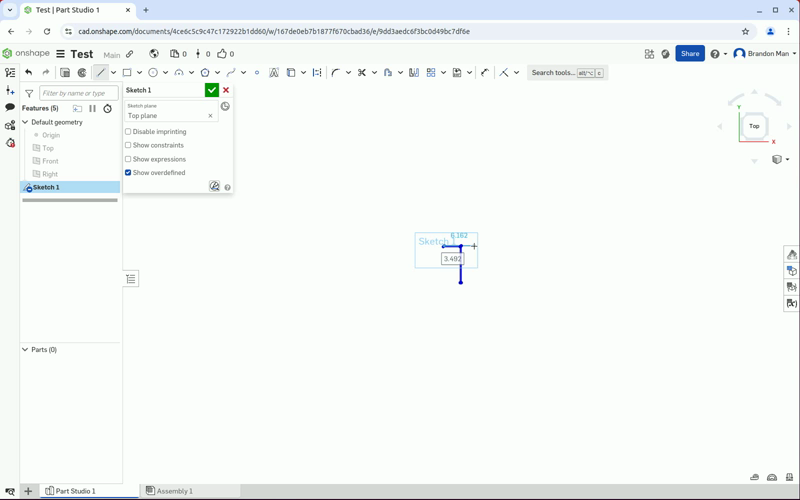
mouse_move(444, 217)
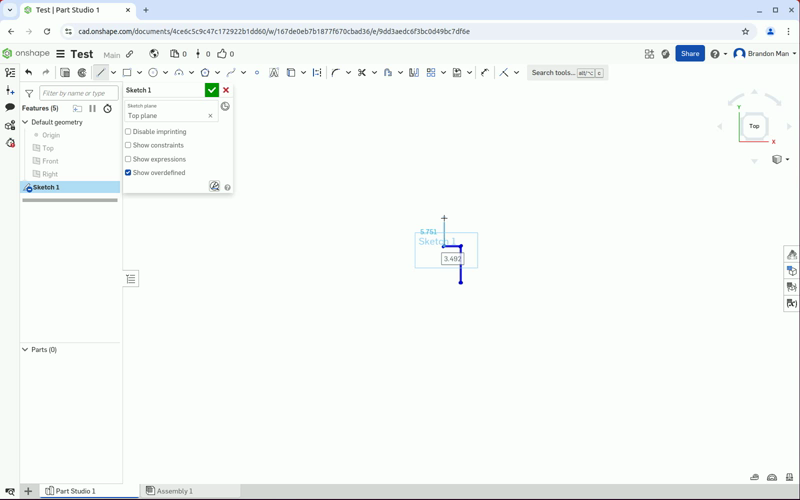
click(444, 217)
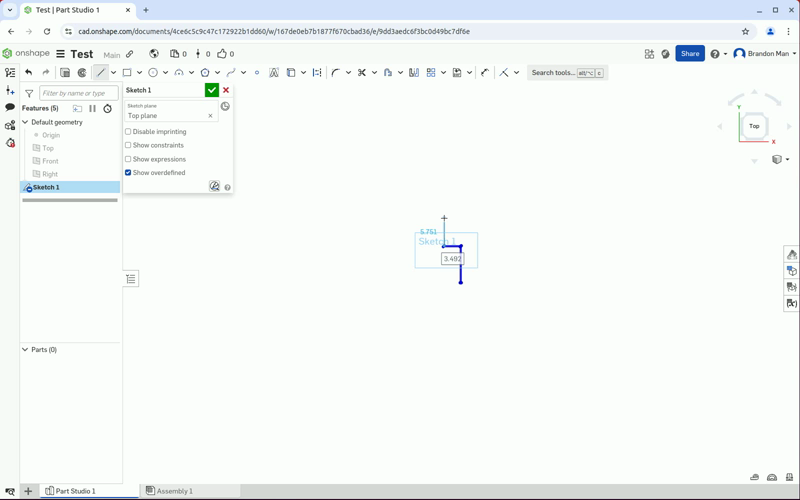
key_up(shift)
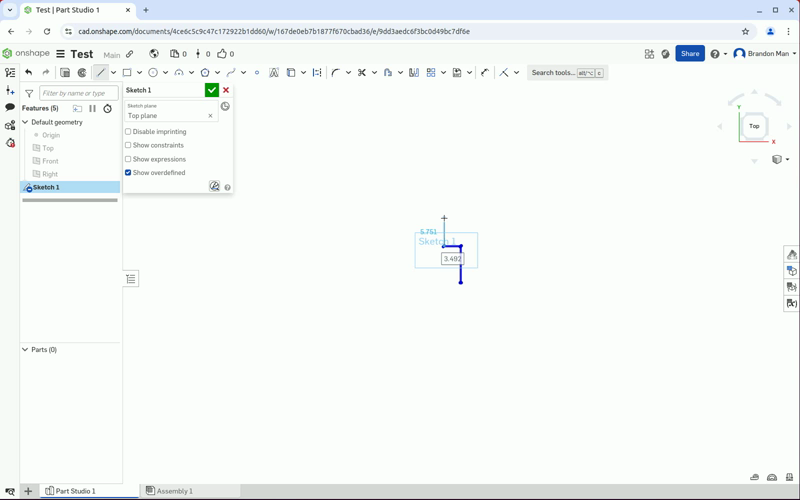
key_down(shift)
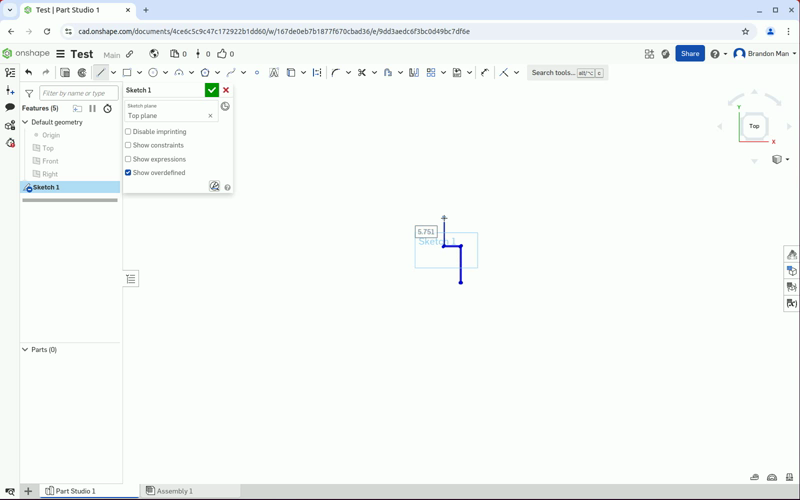
mouse_move(524, 217)
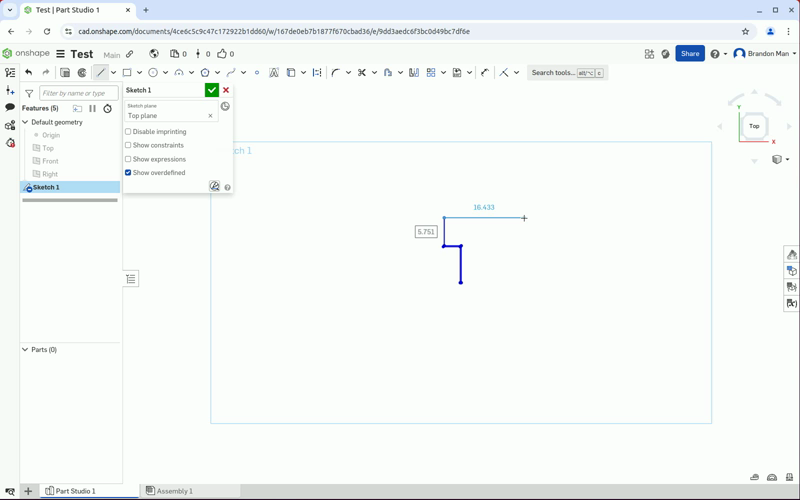
click(524, 217)
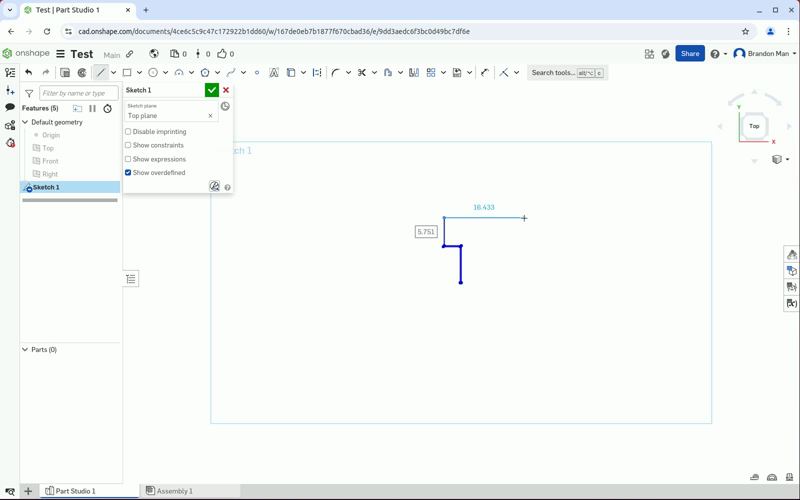
key_up(shift)
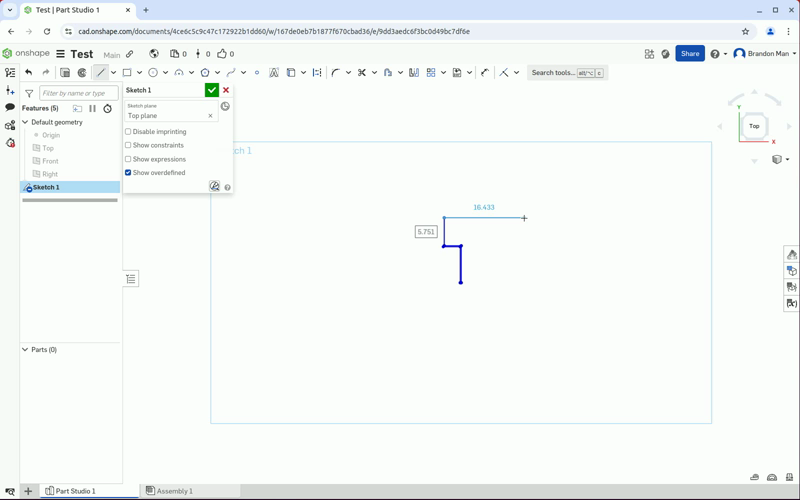
key_down(shift)
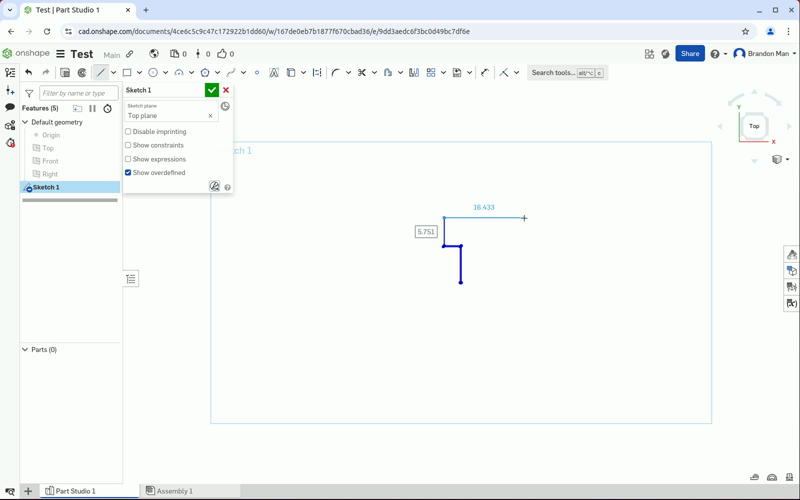
mouse_move(554, 217)
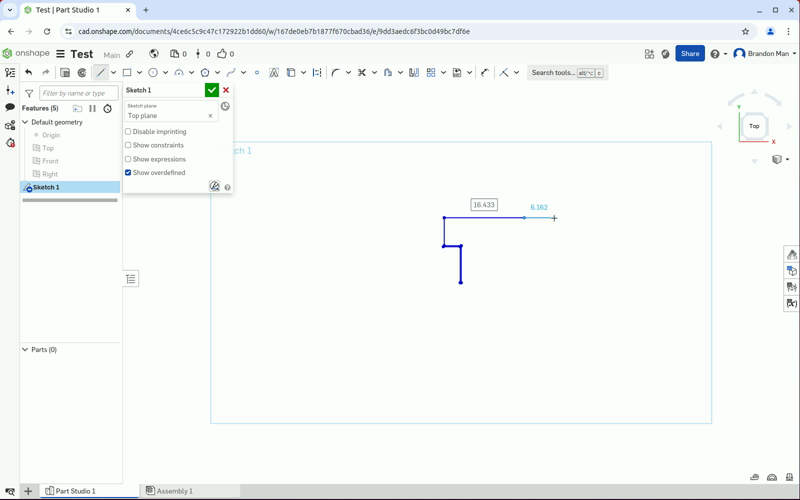
mouse_move(524, 216)
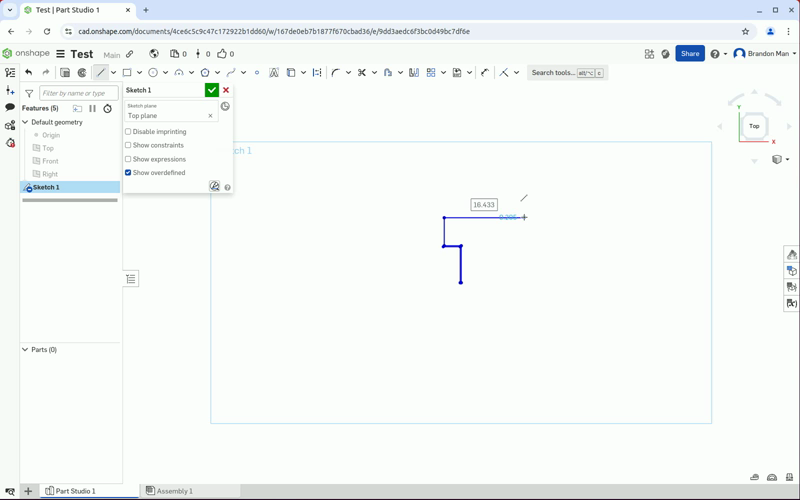
scroll(6)
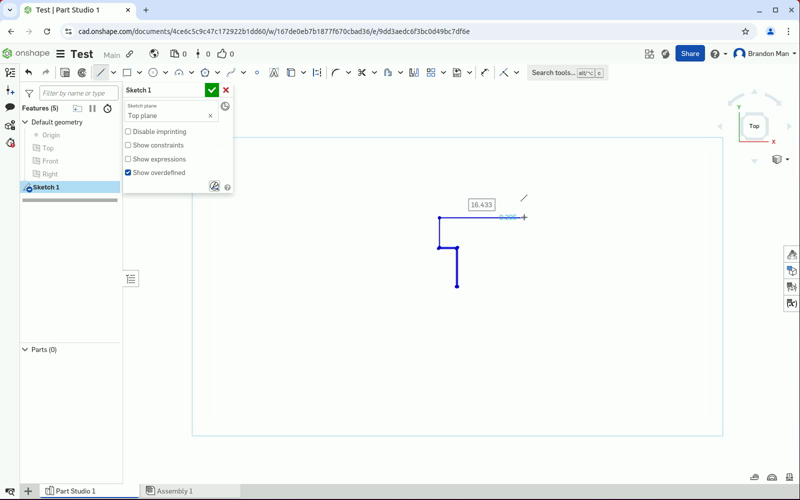
scroll(6)
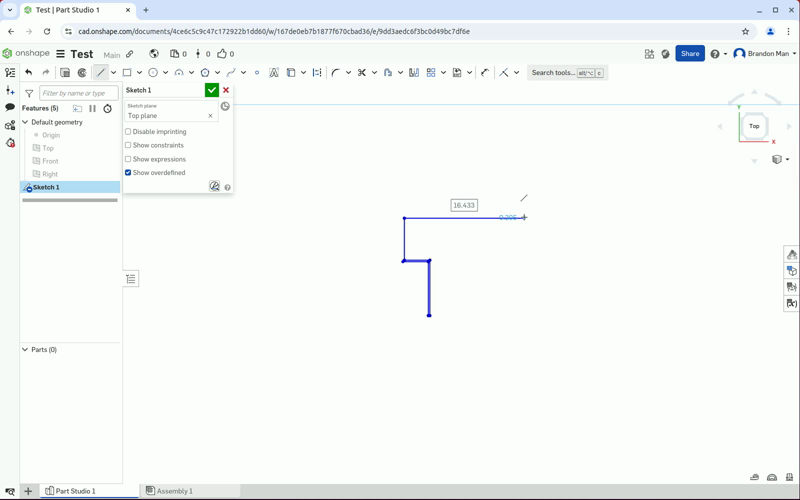
scroll(6)
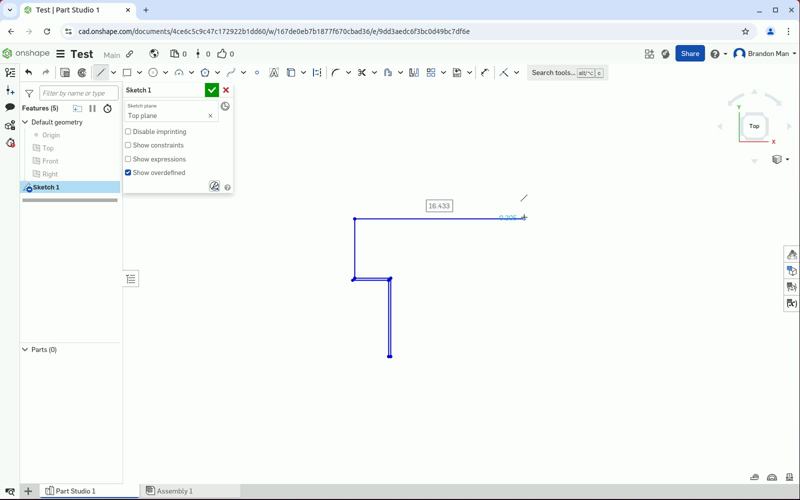
scroll(6)
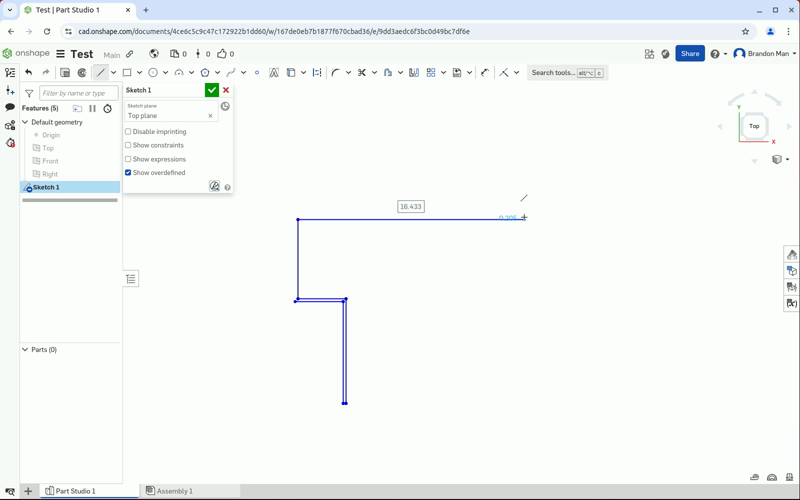
scroll(6)
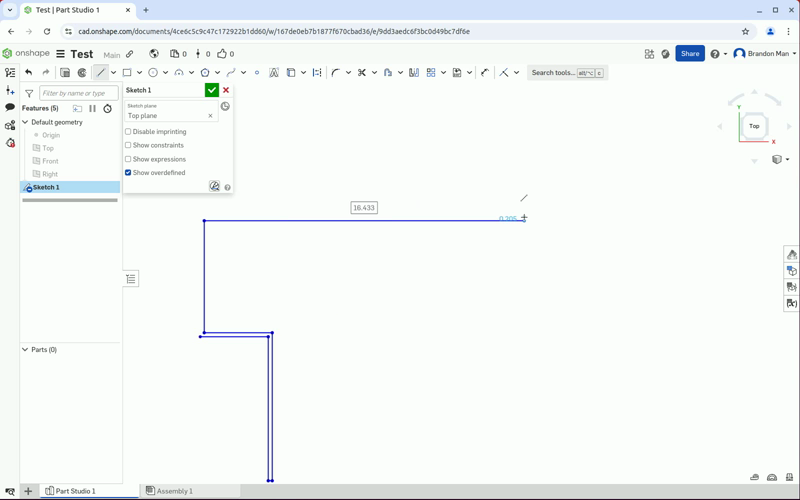
scroll(6)
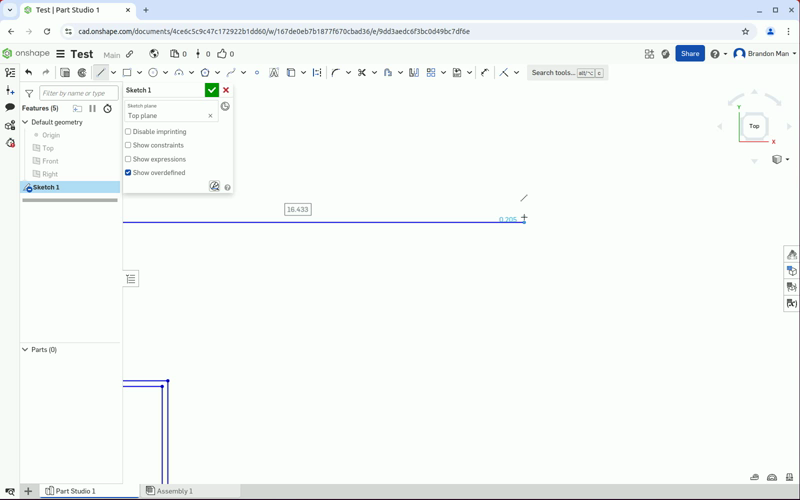
scroll(6)
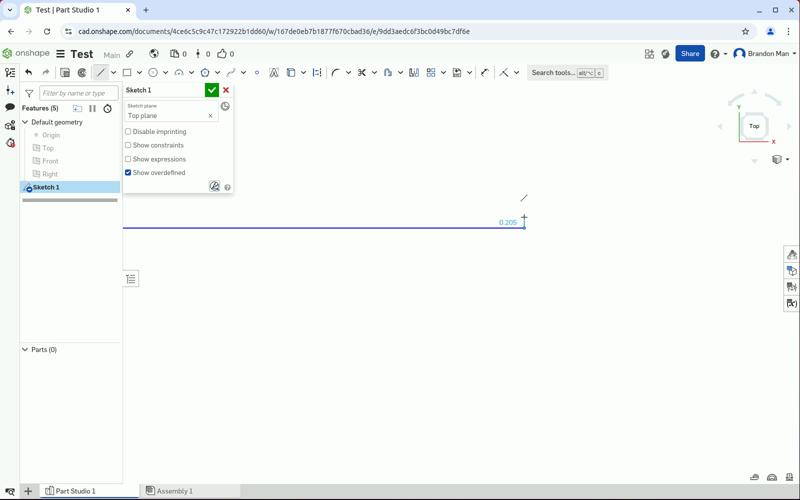
click(524, 216)
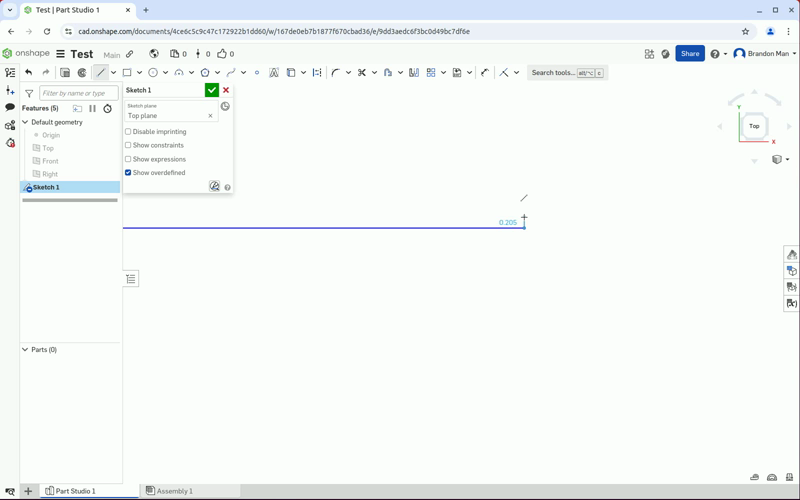
scroll(-6)
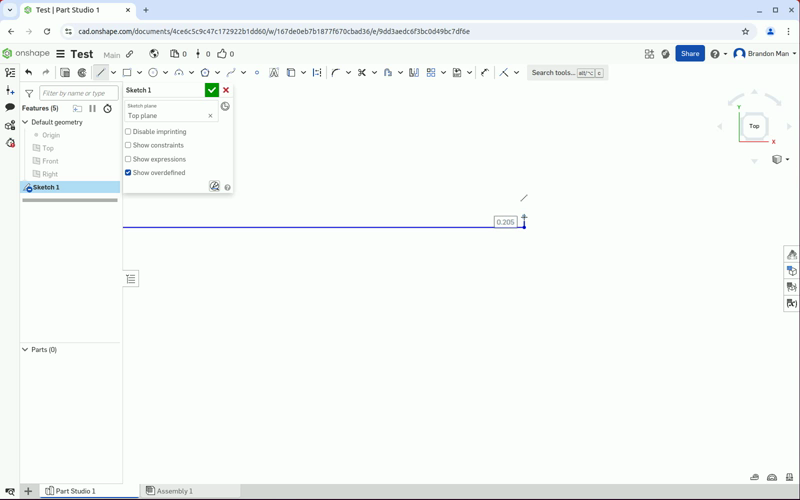
scroll(-6)
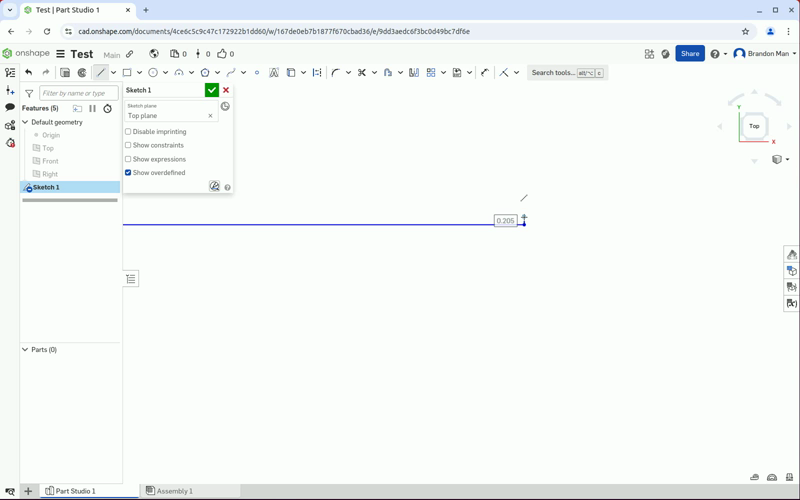
scroll(-6)
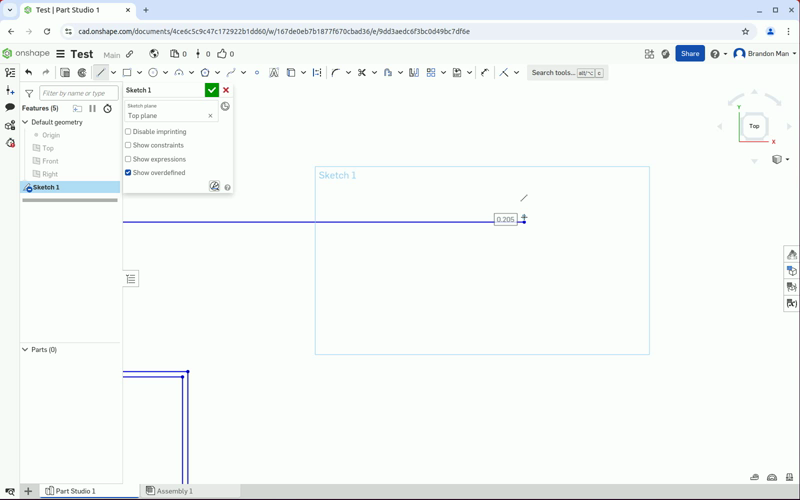
scroll(-6)
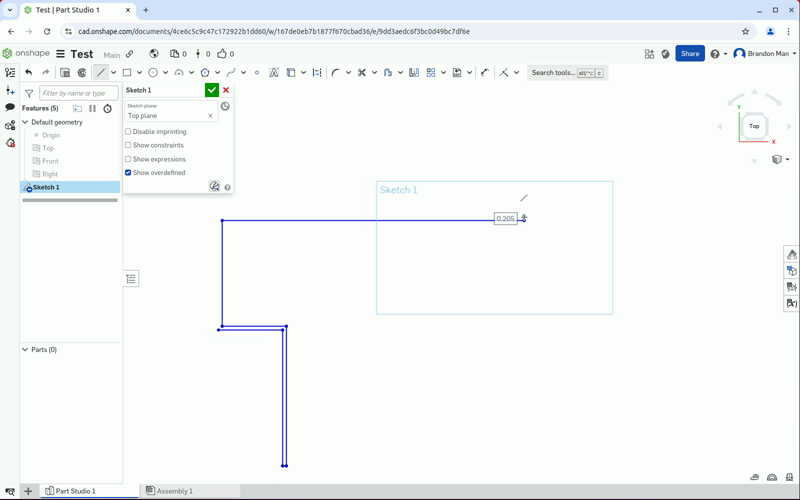
scroll(-6)
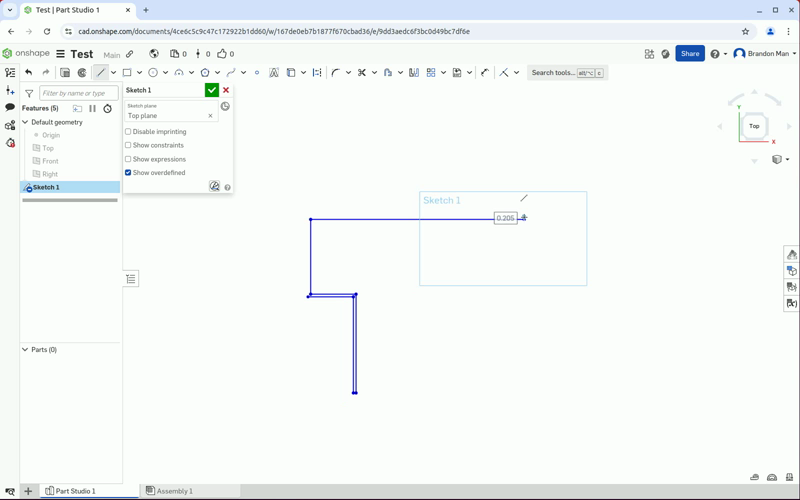
scroll(-6)
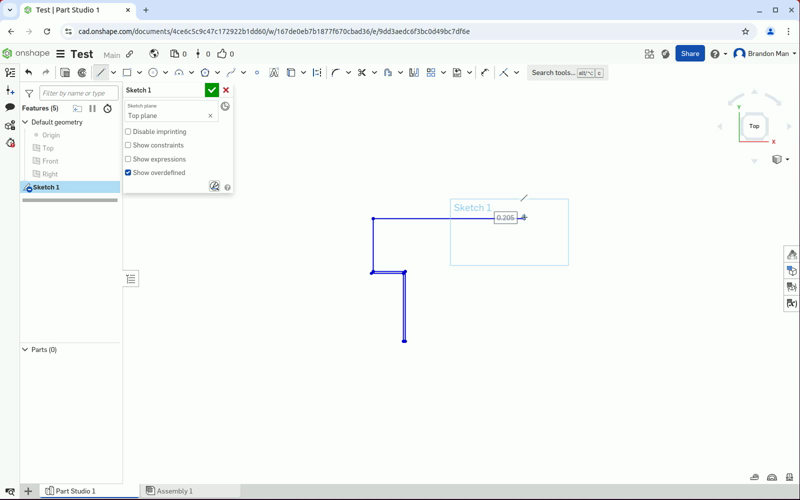
scroll(-6)
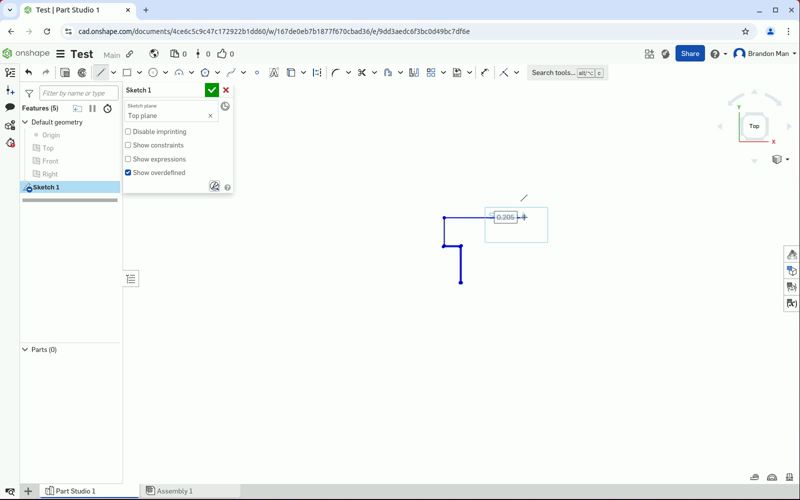
key_up(shift)
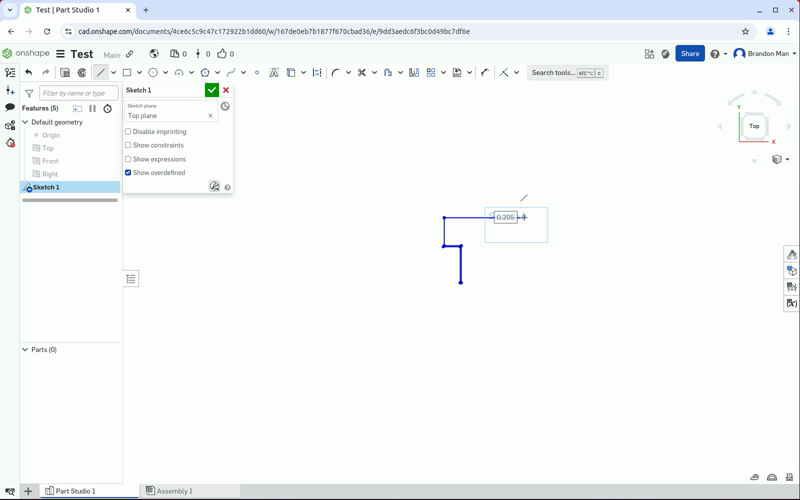
key_down(shift)
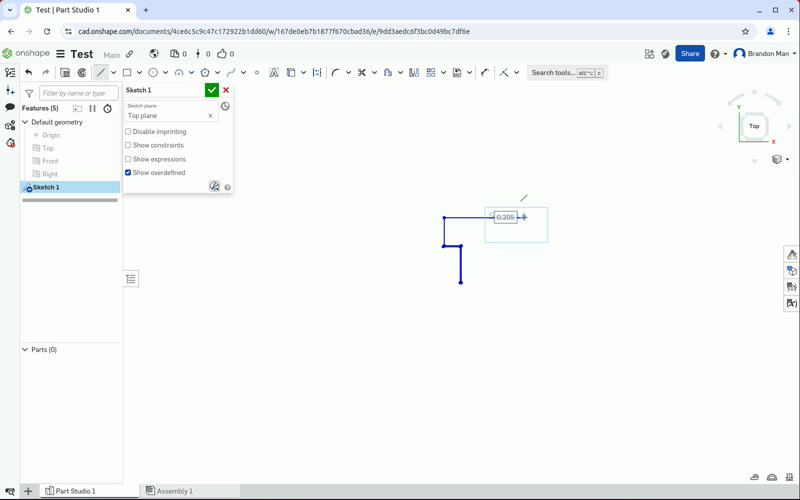
mouse_move(443, 216)
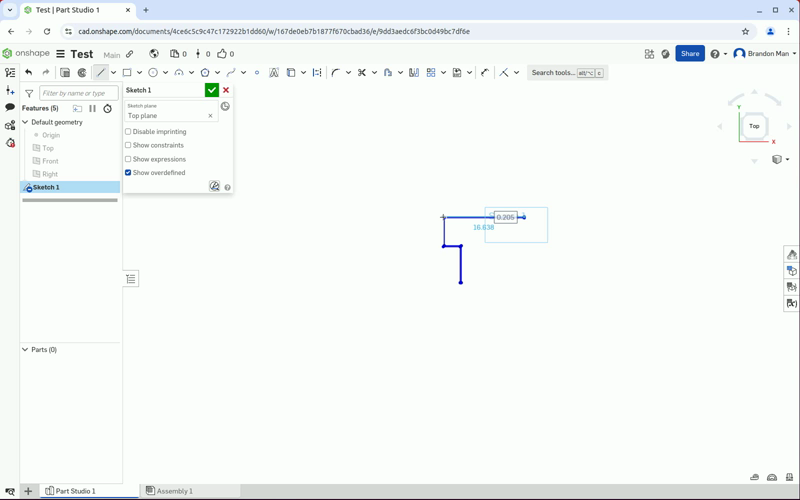
scroll(6)
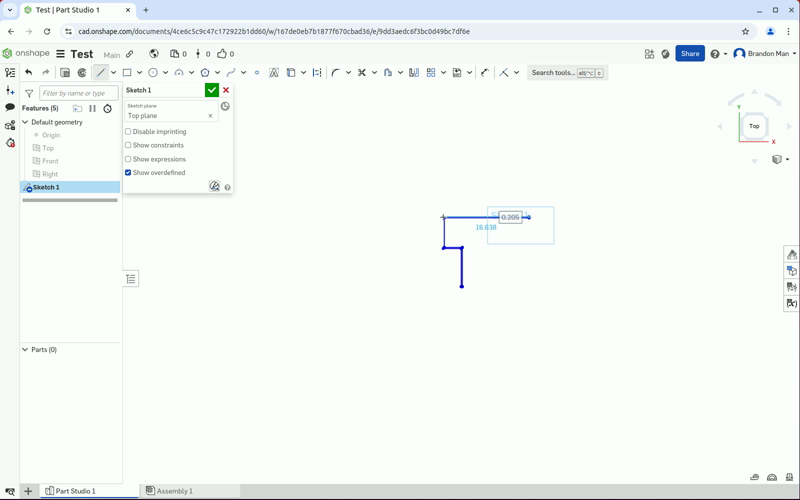
scroll(6)
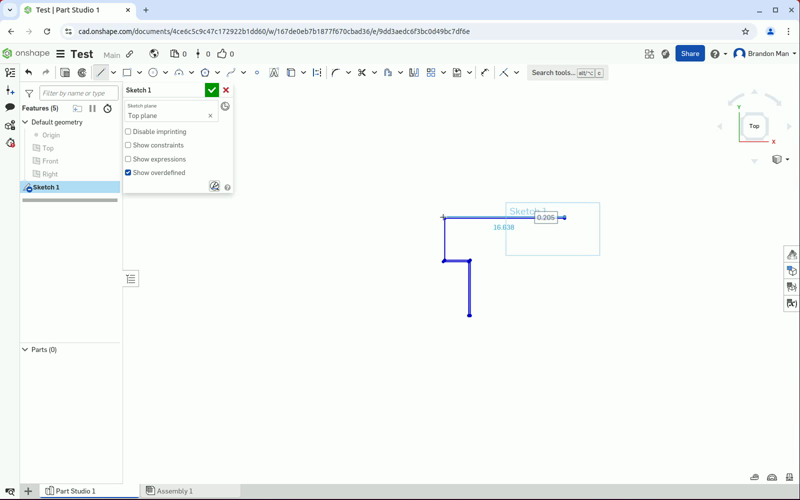
scroll(6)
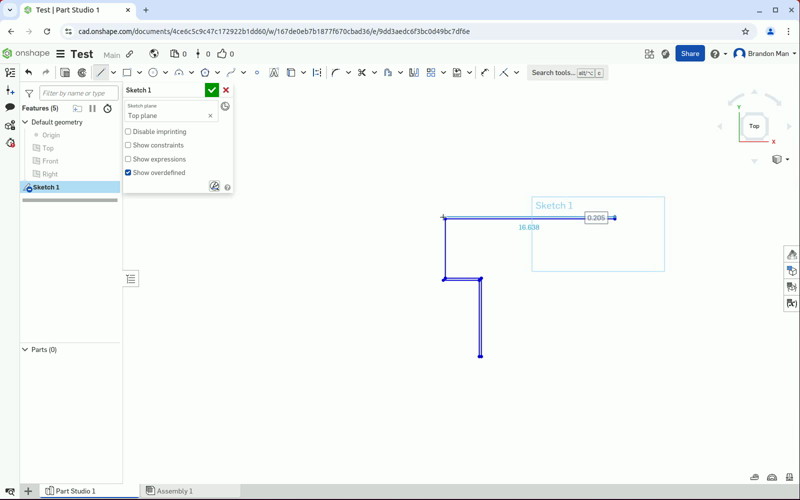
scroll(6)
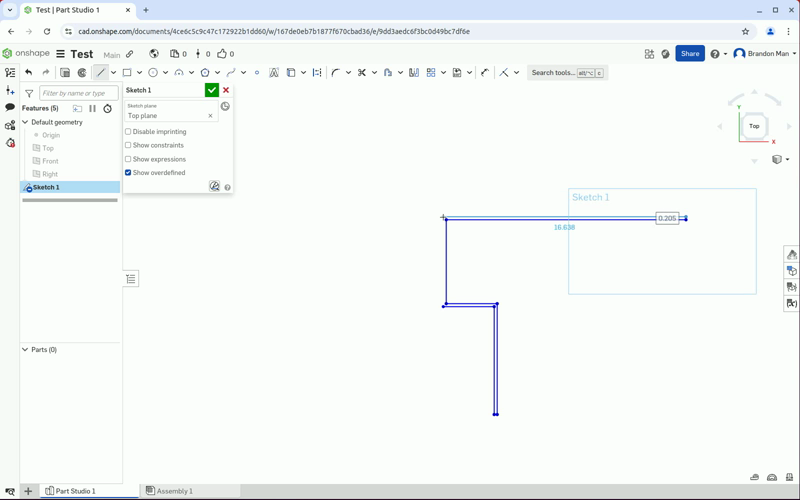
scroll(6)
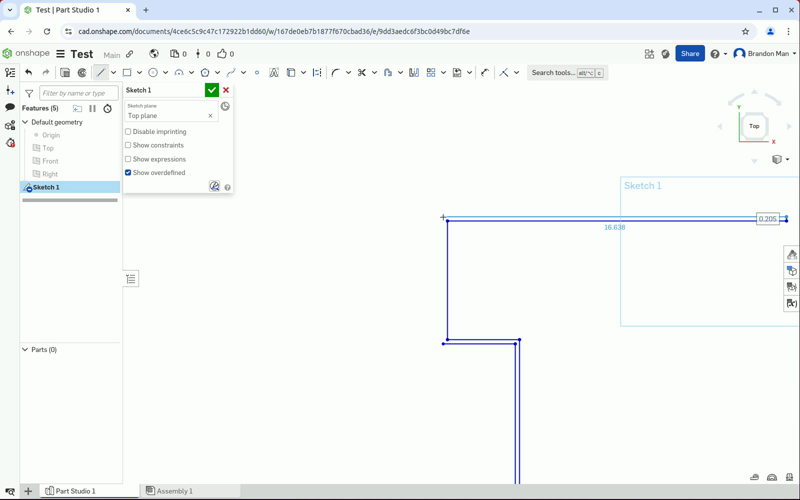
scroll(6)
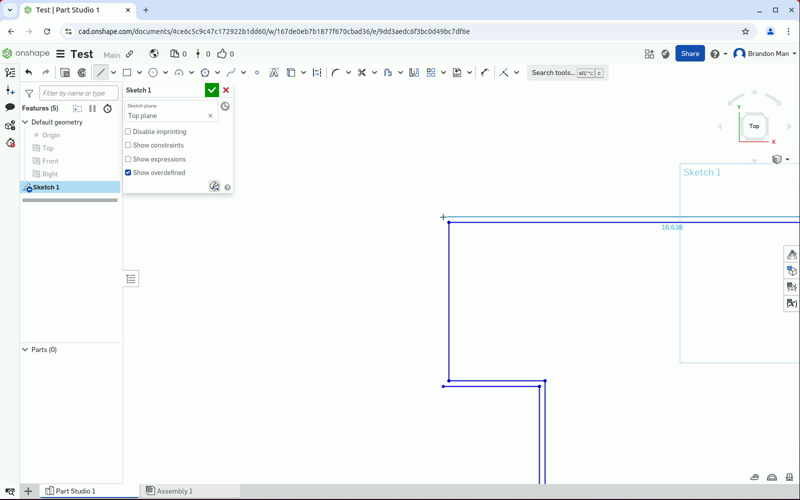
scroll(6)
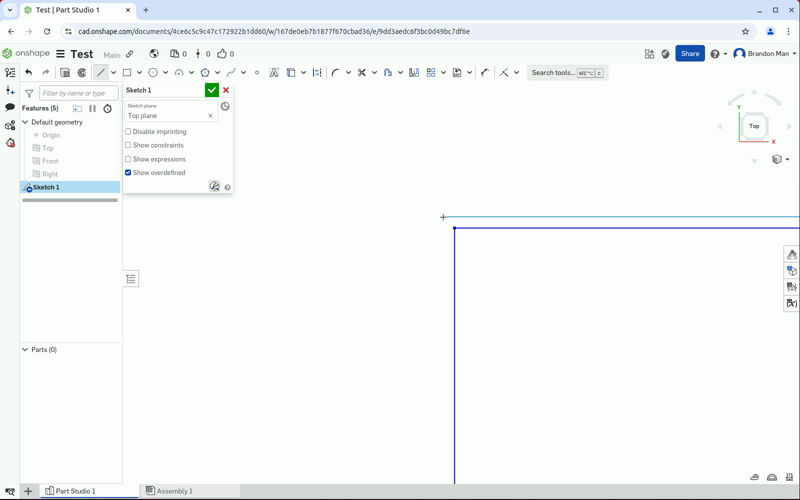
click(443, 216)
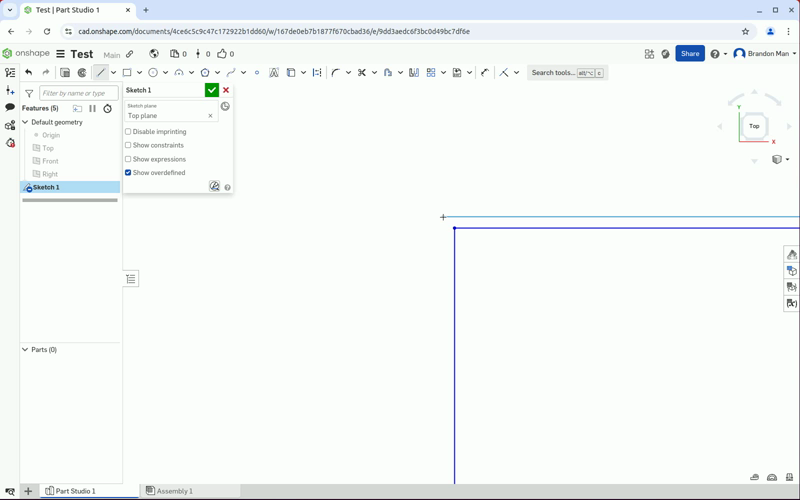
scroll(-6)
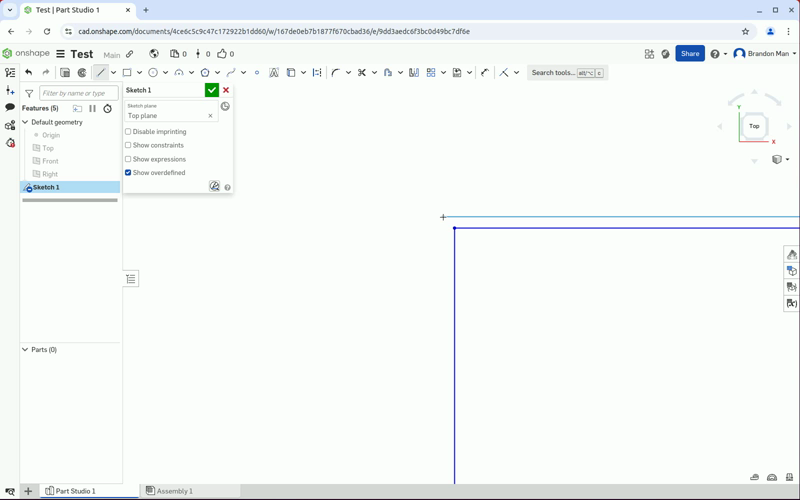
scroll(-6)
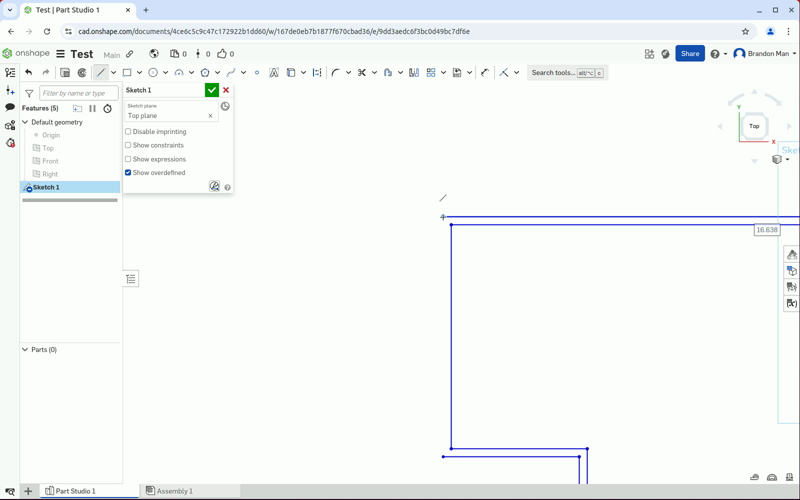
scroll(-6)
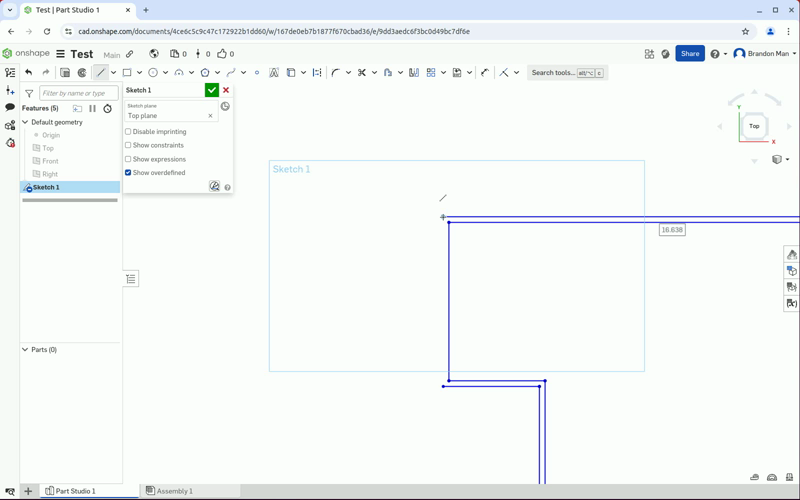
scroll(-6)
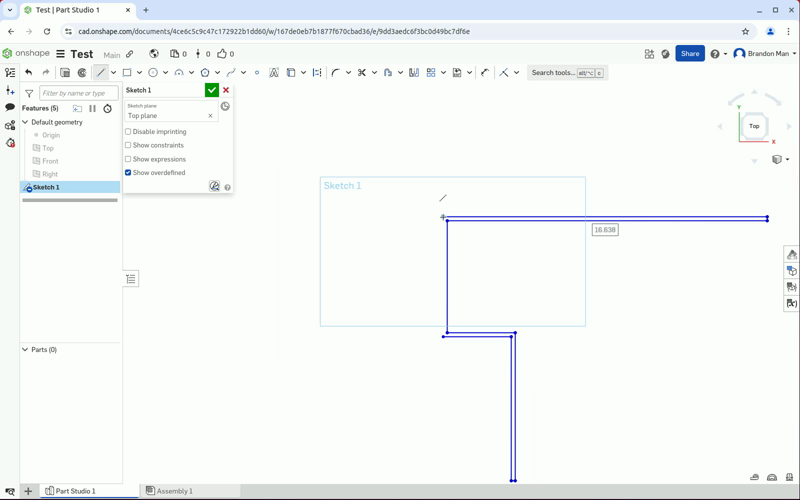
scroll(-6)
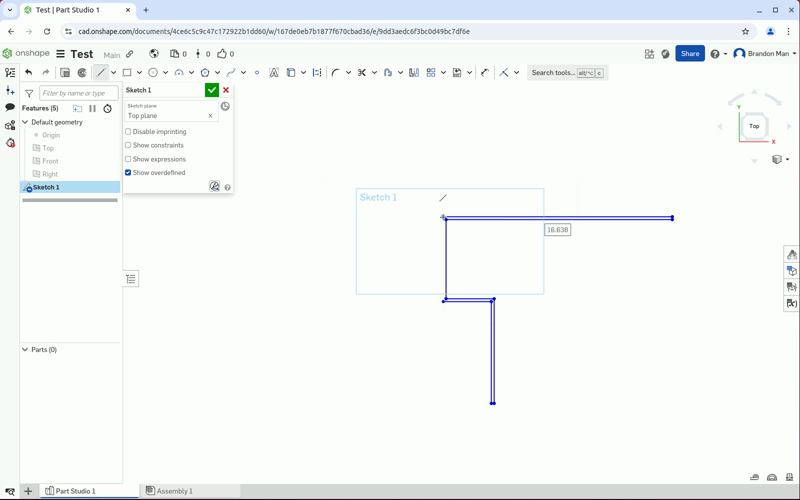
scroll(-6)
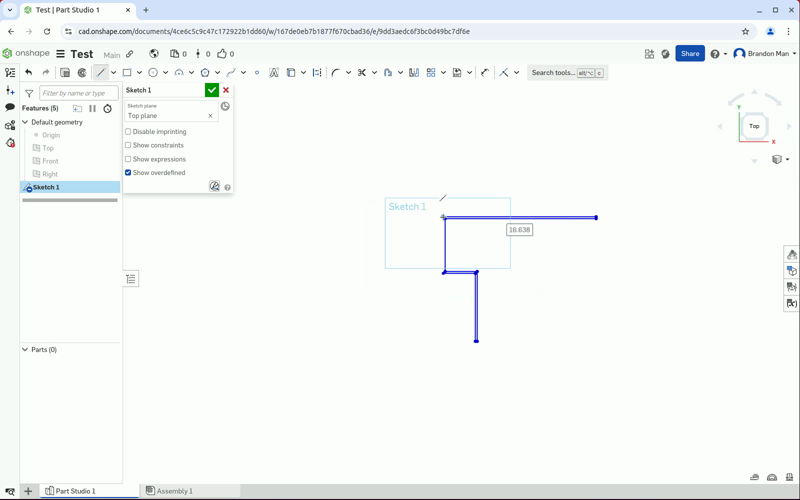
scroll(-6)
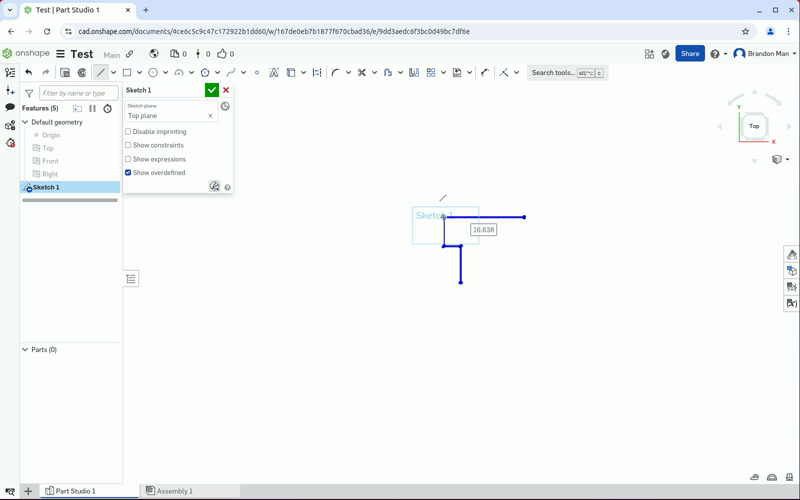
key_up(shift)
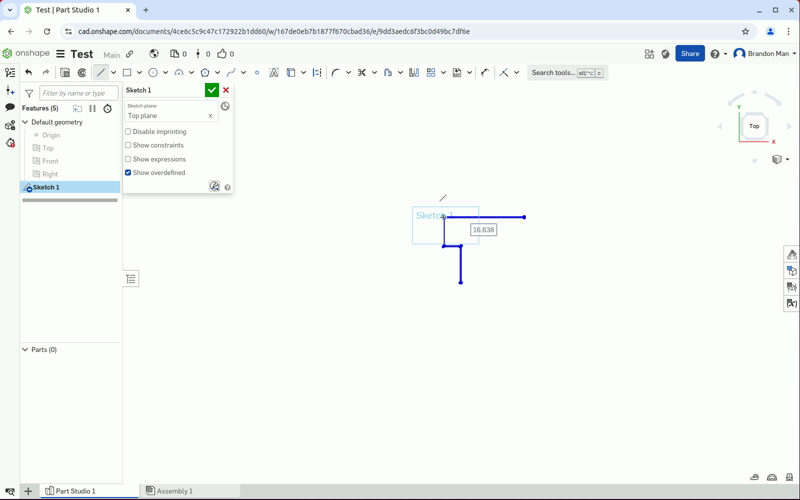
mouse_move(473, 216)
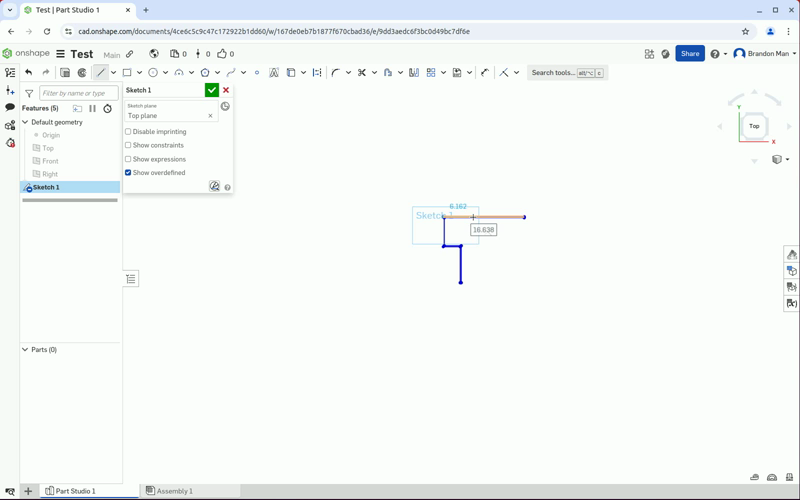
key_down(shift)
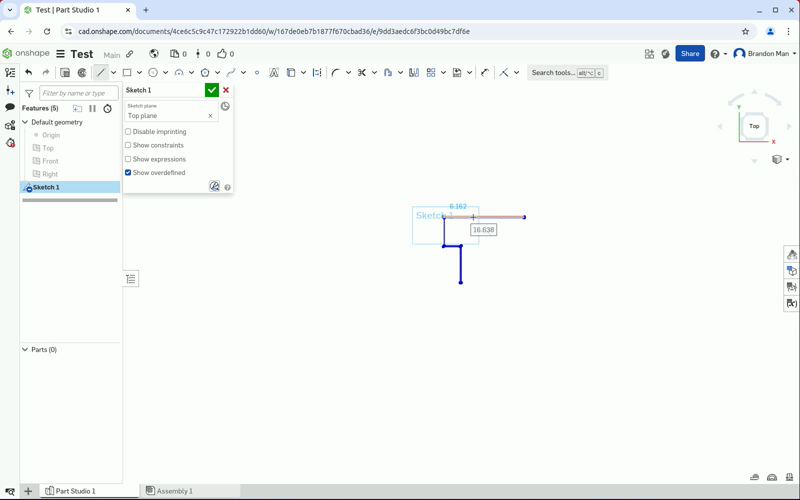
mouse_move(443, 246)
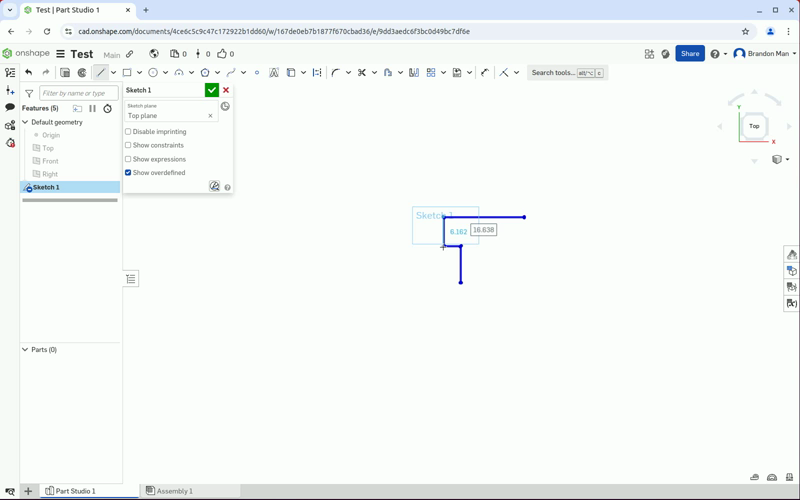
scroll(6)
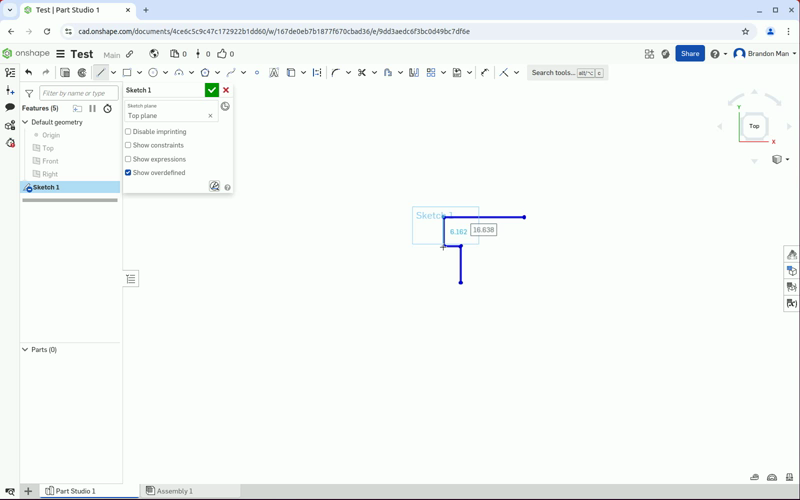
scroll(6)
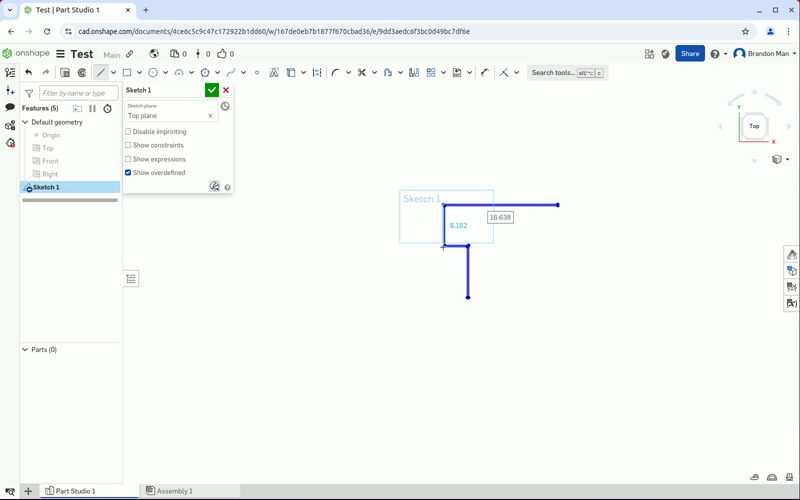
scroll(6)
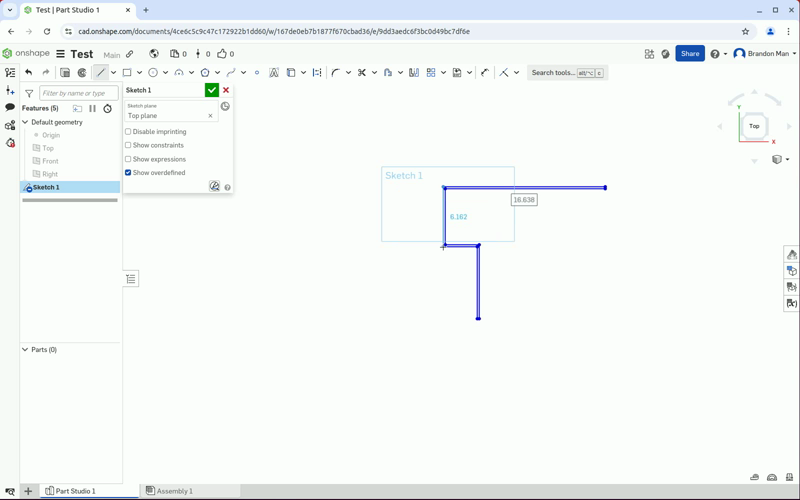
scroll(6)
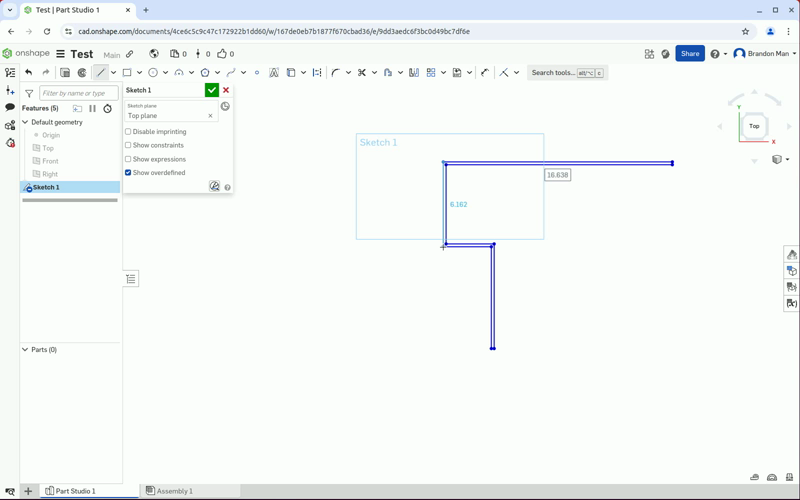
scroll(6)
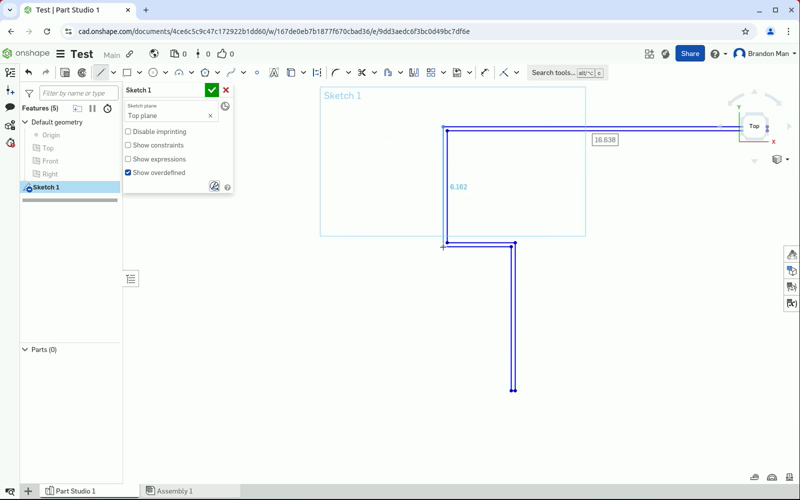
scroll(6)
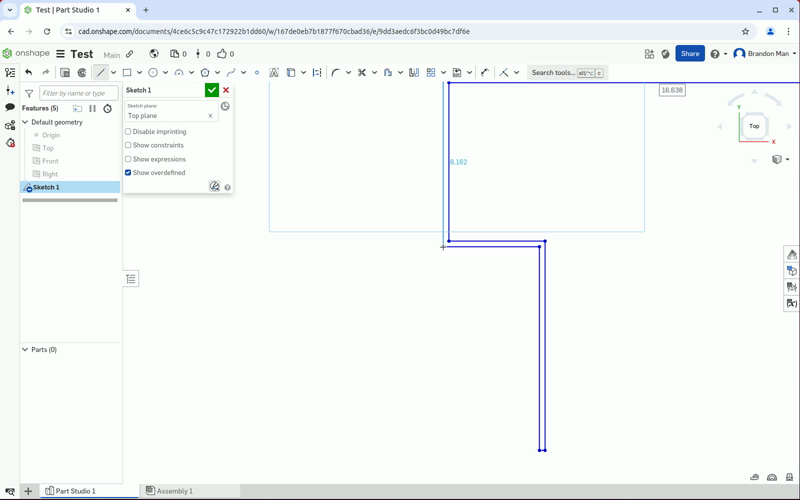
scroll(6)
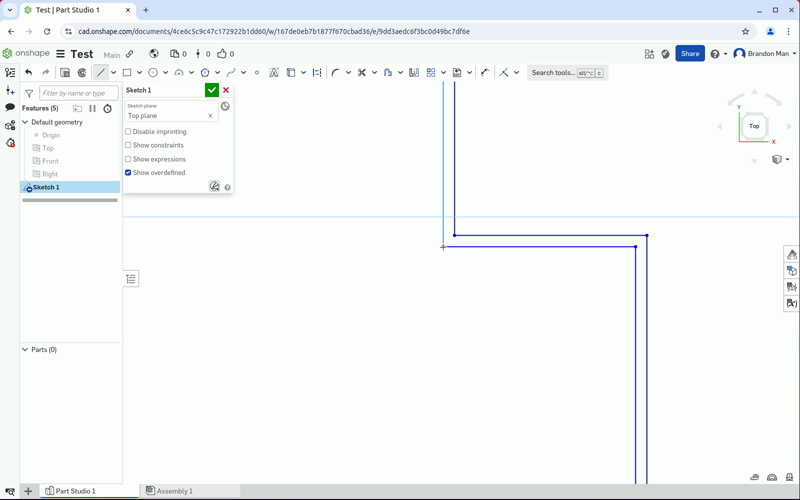
key_up(shift)
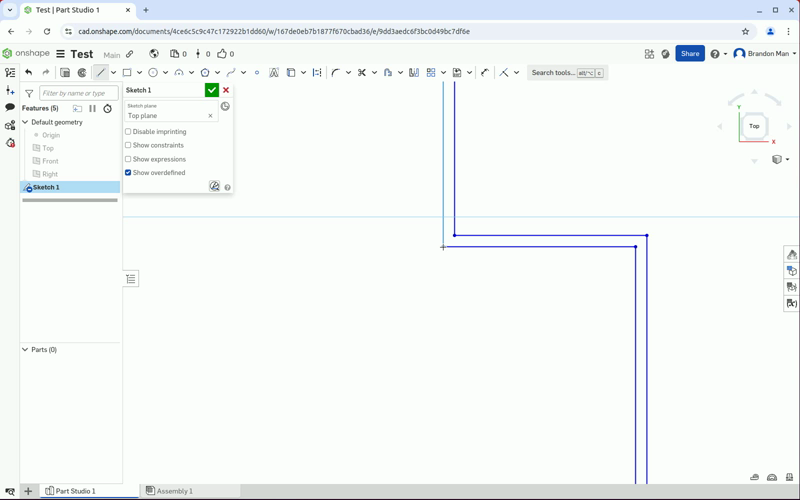
click(443, 246)
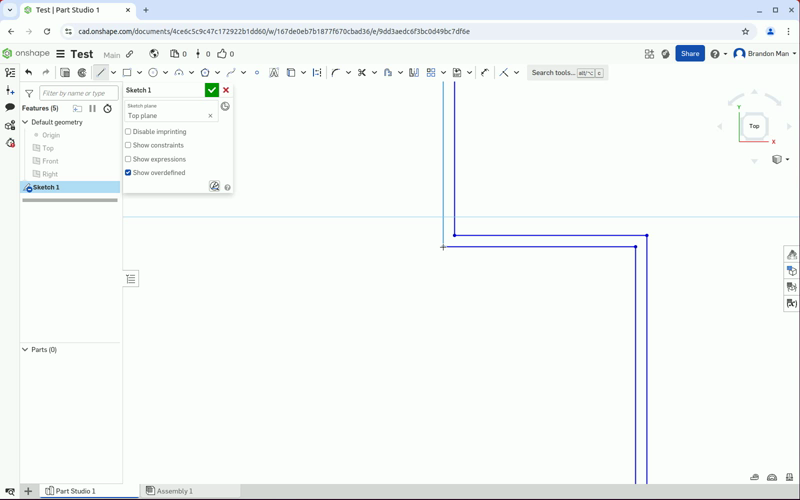
scroll(-6)
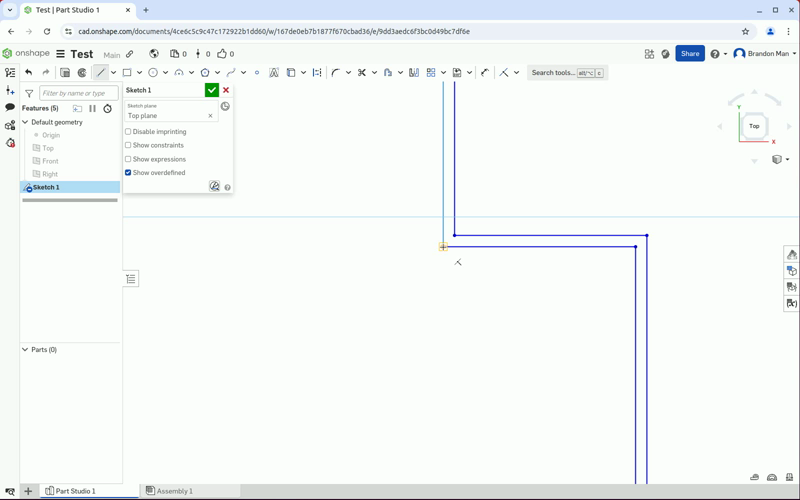
scroll(-6)
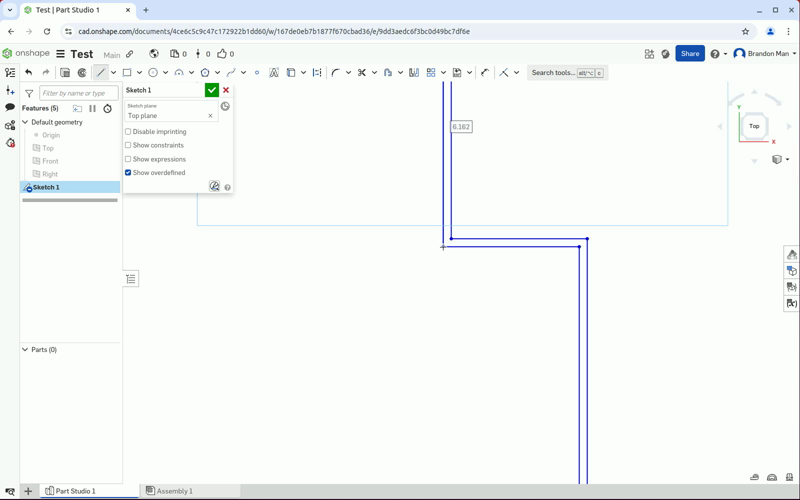
scroll(-6)
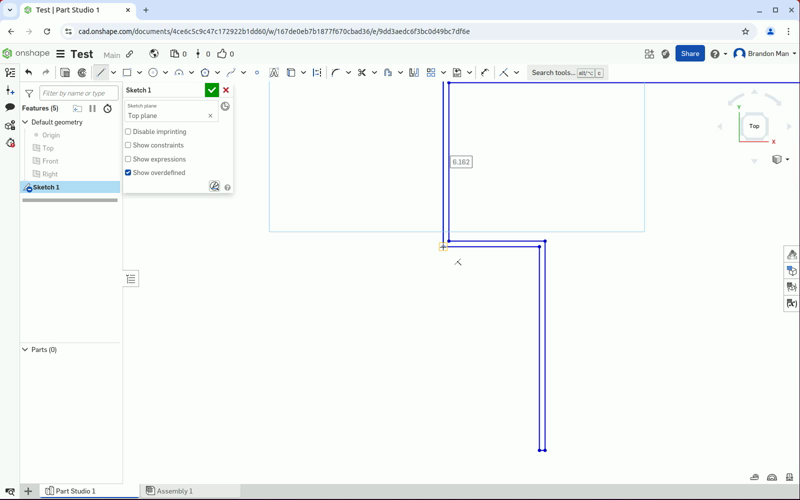
scroll(-6)
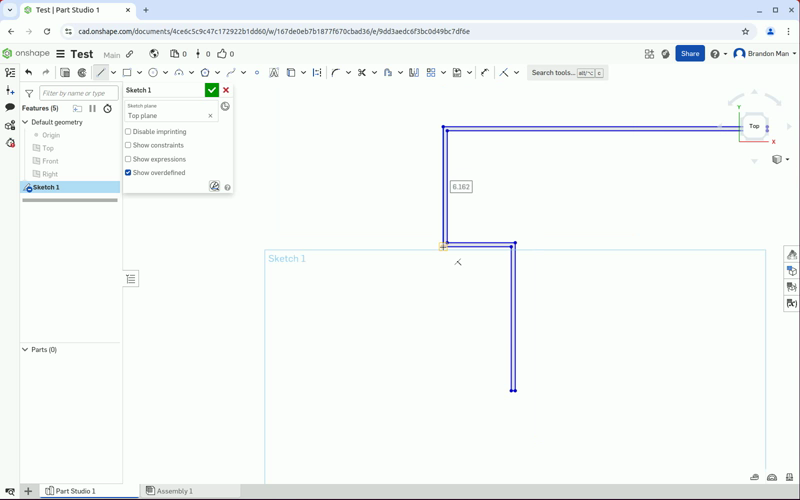
scroll(-6)
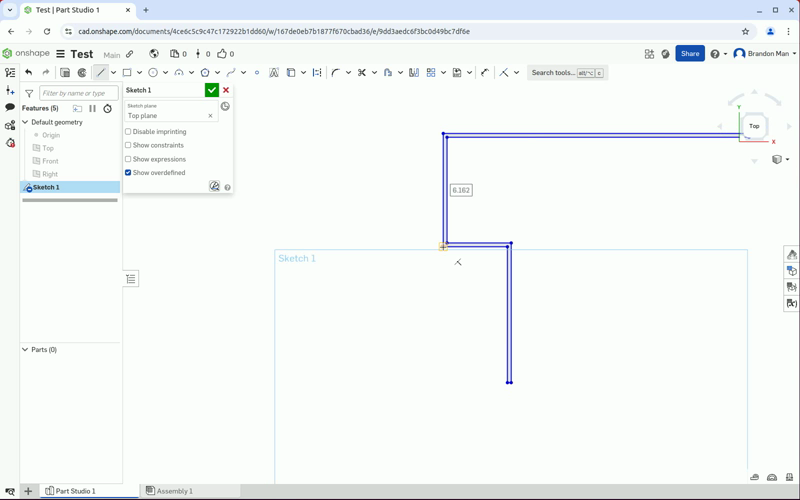
scroll(-6)
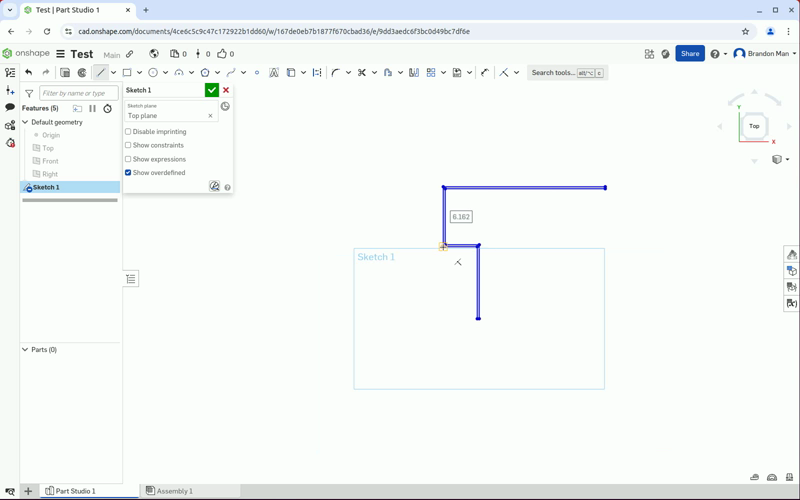
scroll(-6)
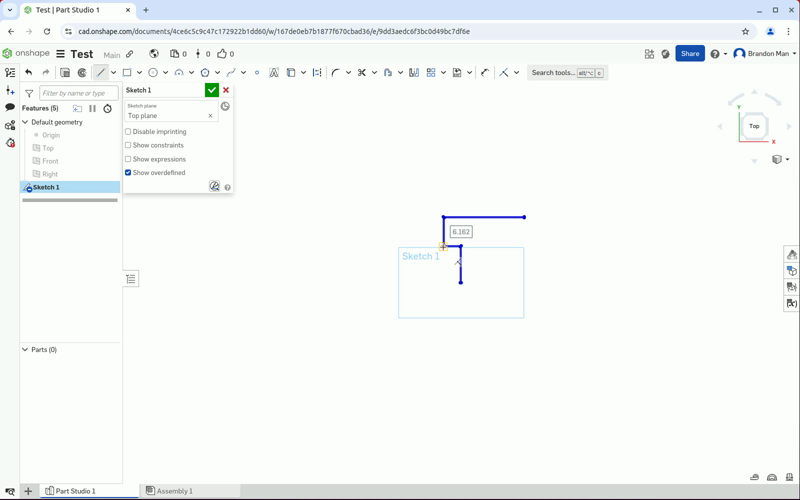
key(esc)
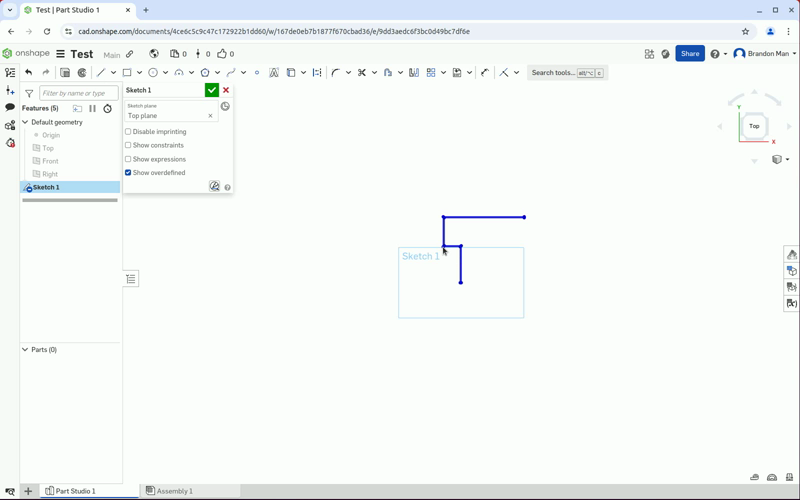
mouse_move(445, 246)
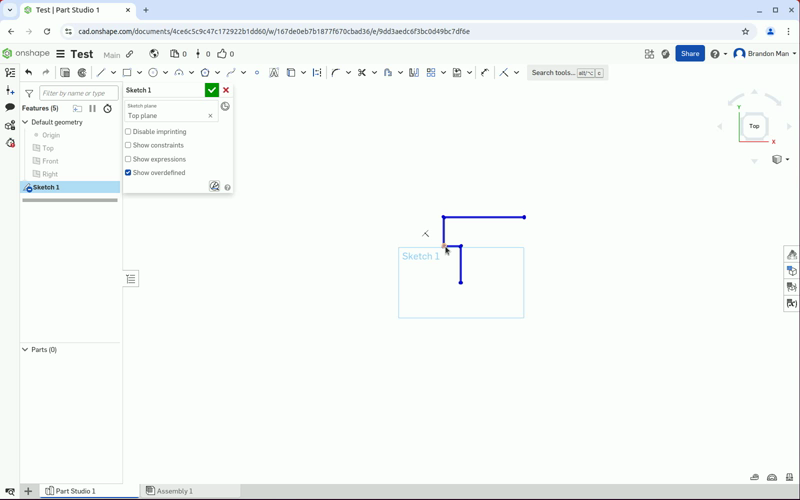
scroll(6)
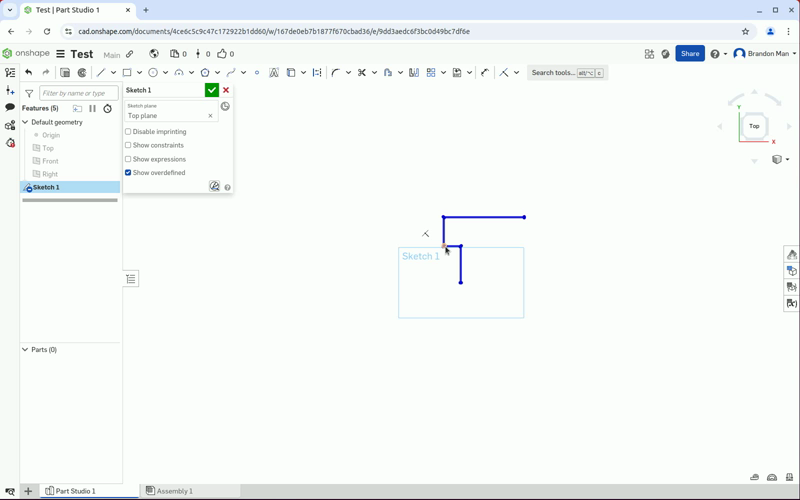
scroll(6)
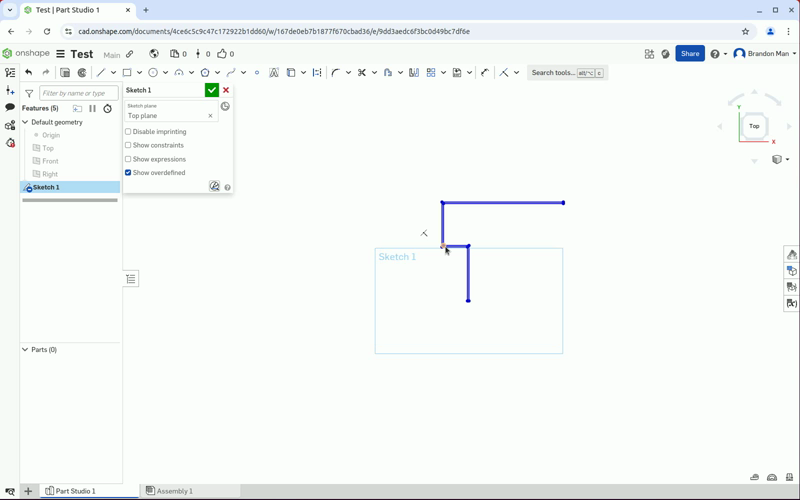
scroll(6)
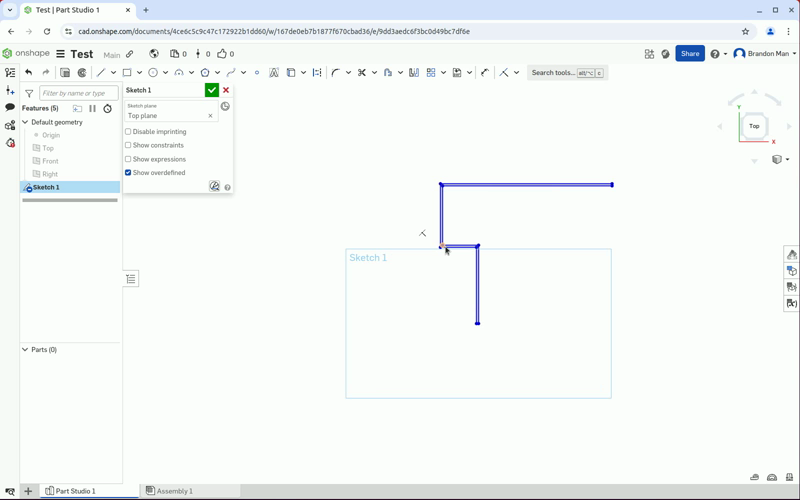
scroll(6)
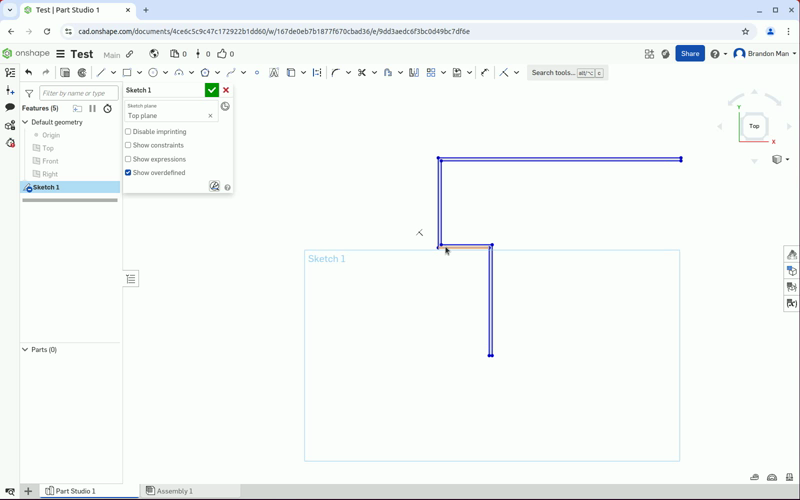
scroll(6)
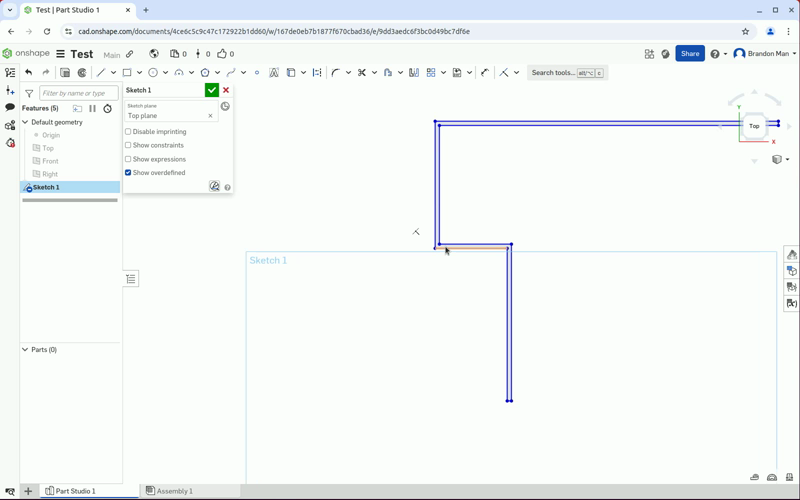
scroll(6)
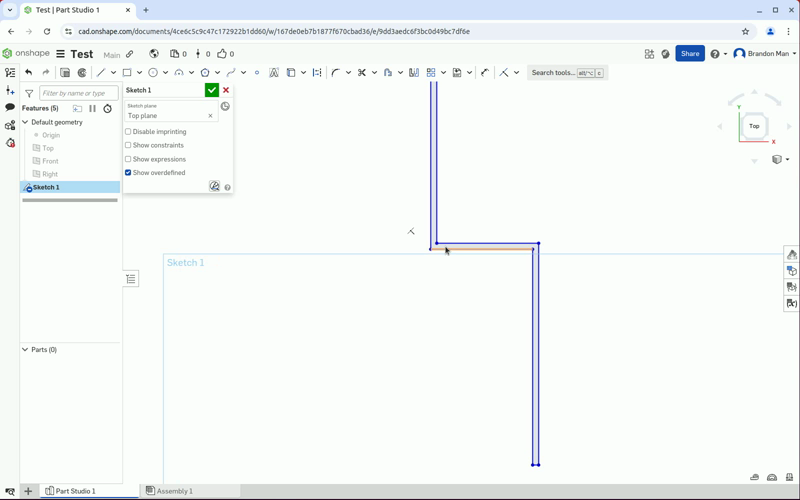
scroll(6)
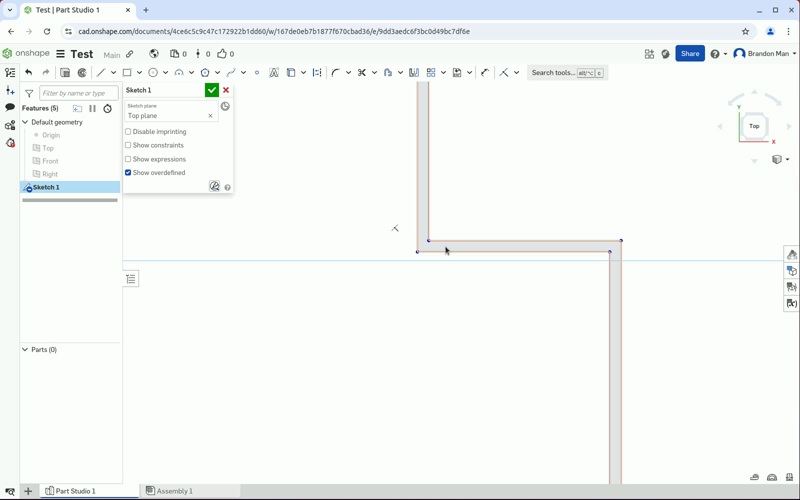
click(445, 246)
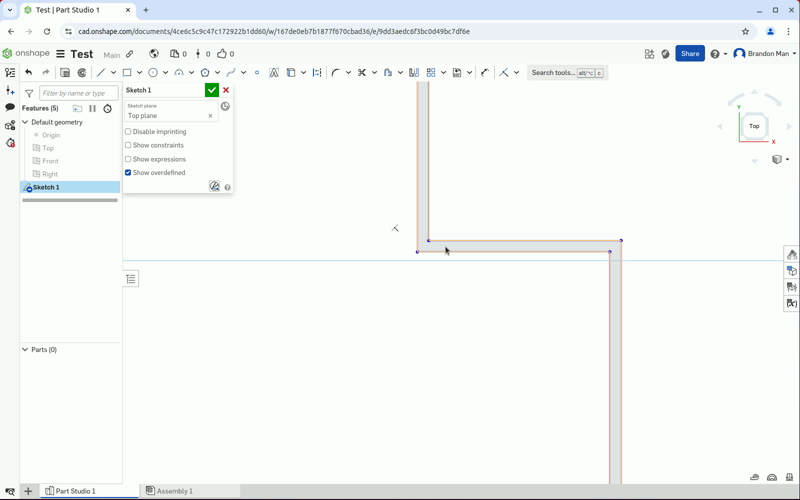
scroll(-6)
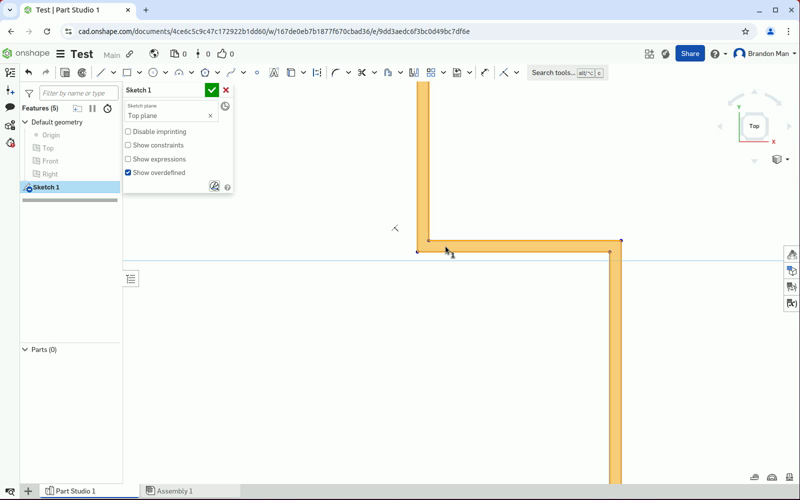
scroll(-6)
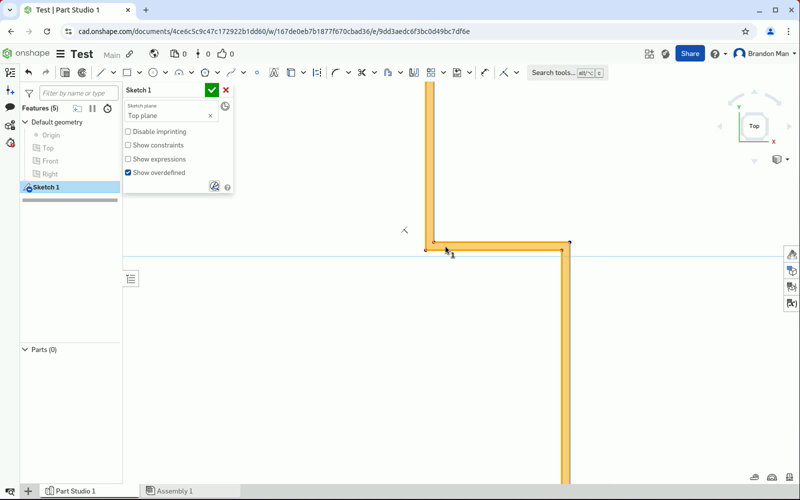
scroll(-6)
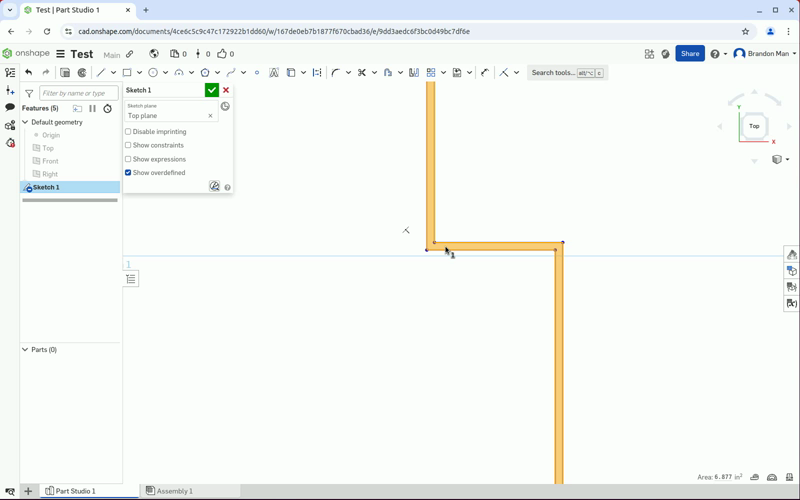
scroll(-6)
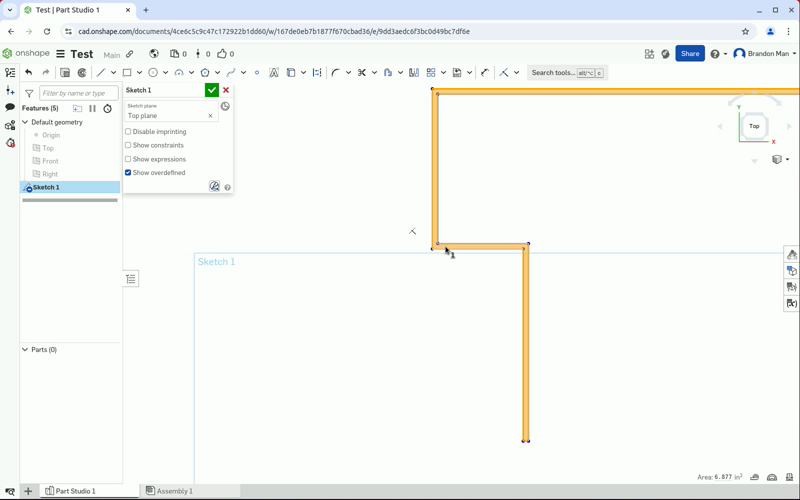
scroll(-6)
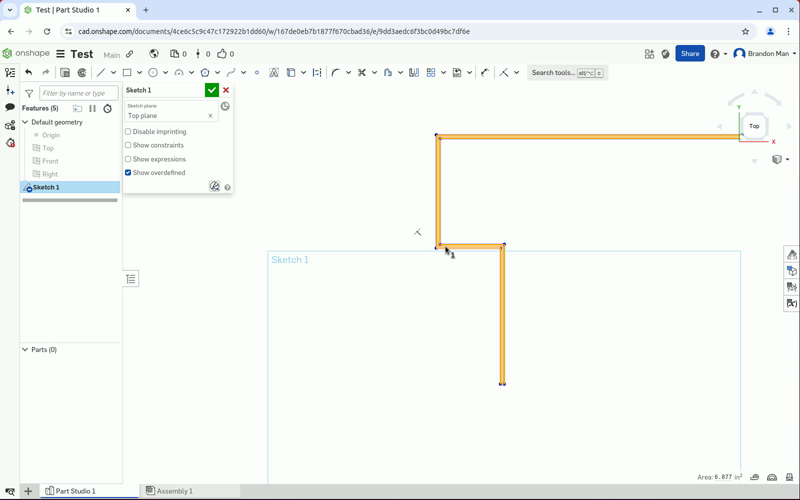
scroll(-6)
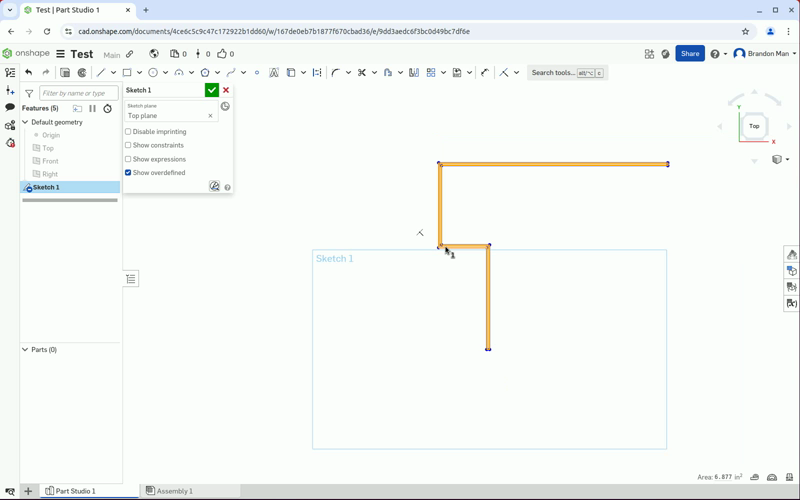
scroll(-6)
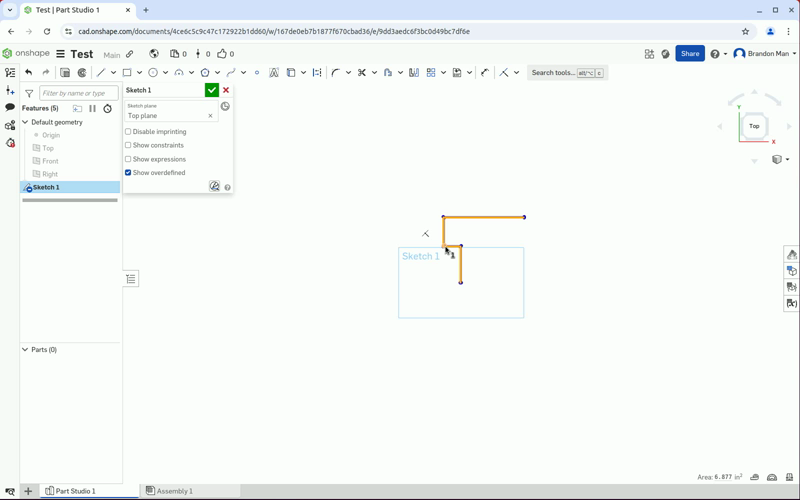
mouse_move(73, 352)
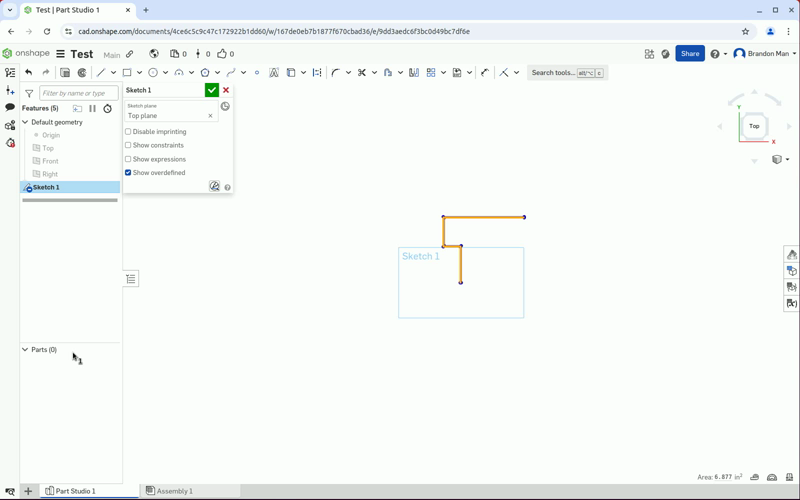
key(shift+y)
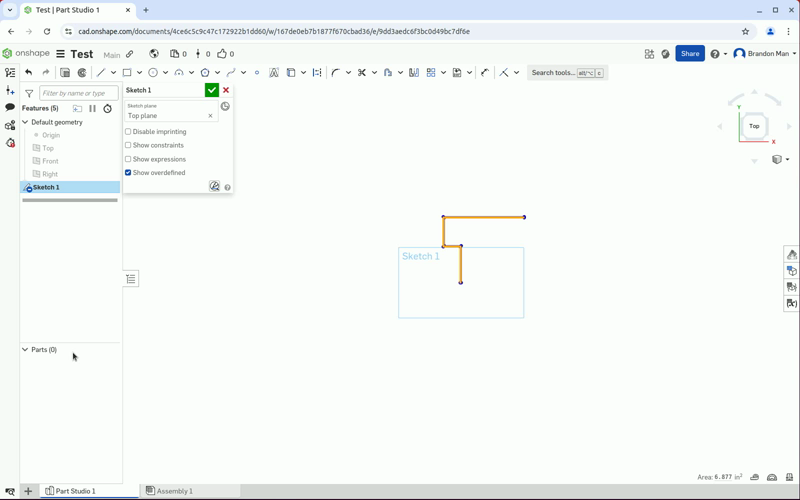
key(shift+e)
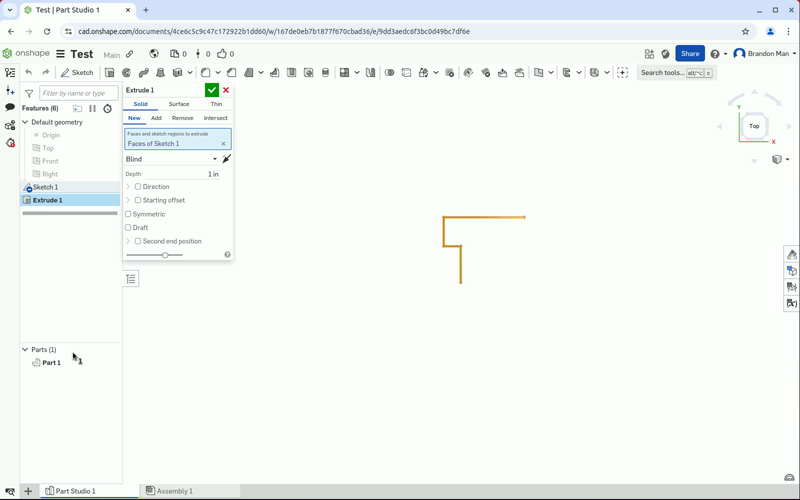
mouse_move(143, 106)
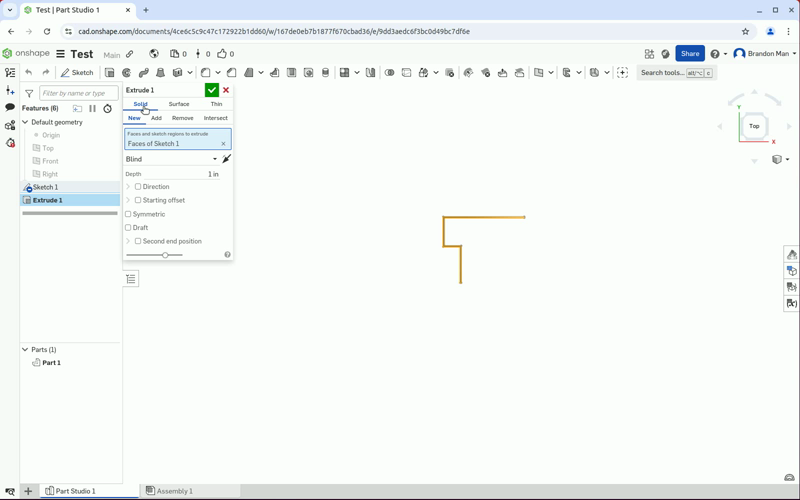
click(143, 106)
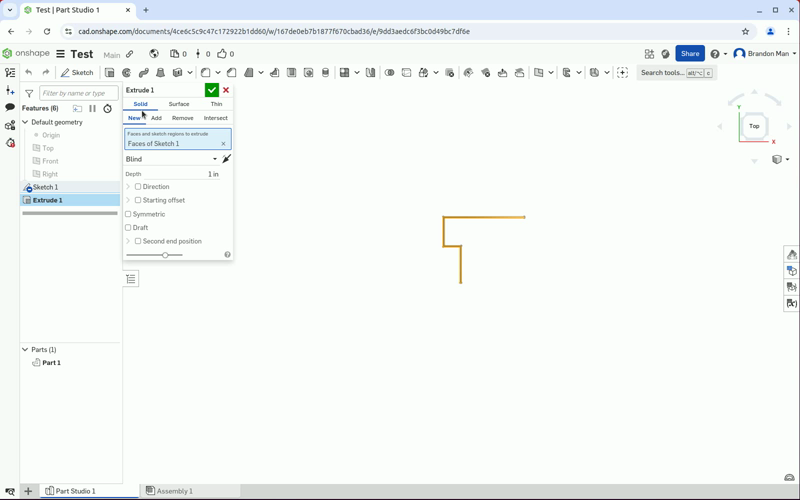
mouse_move(137, 120)
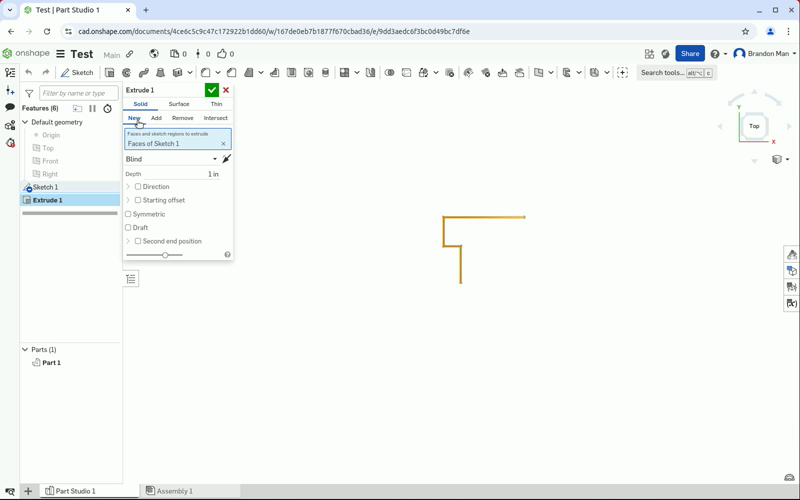
click(137, 120)
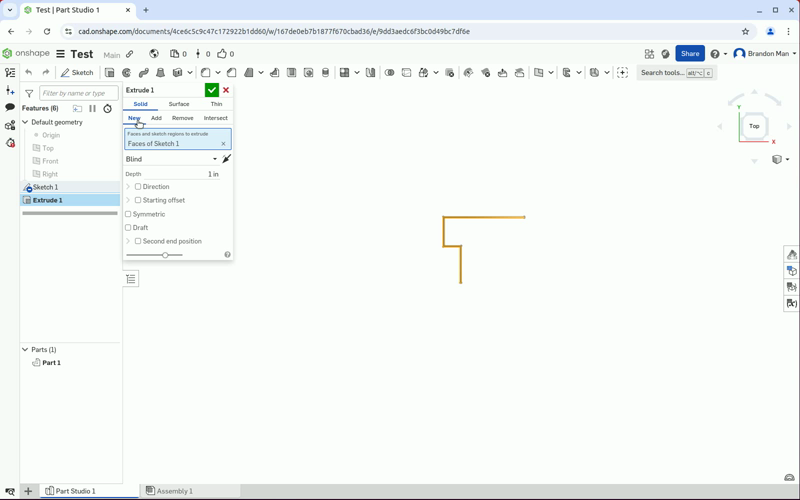
key(tab, 4)
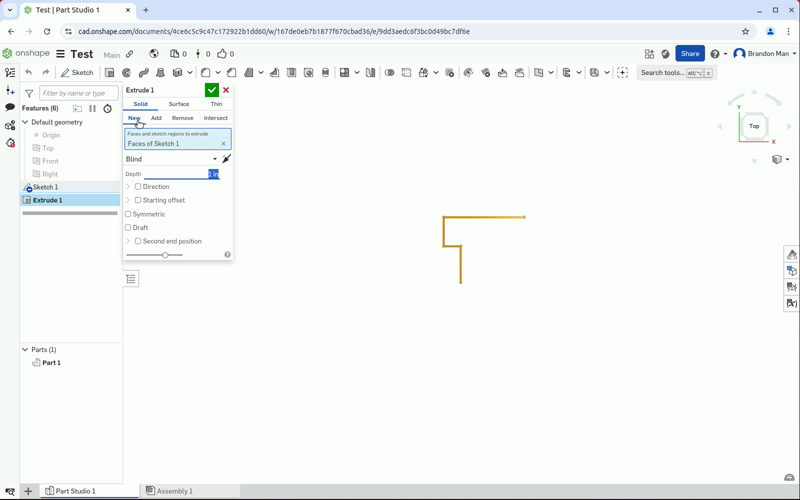
text(23.108)
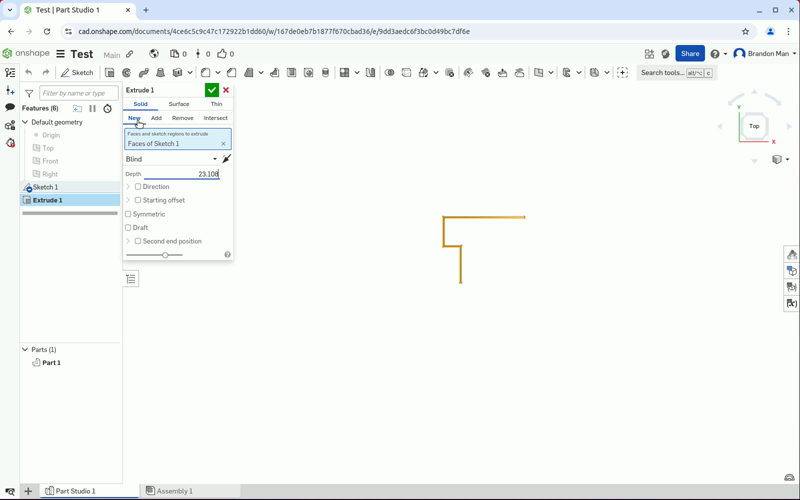
key(enter)
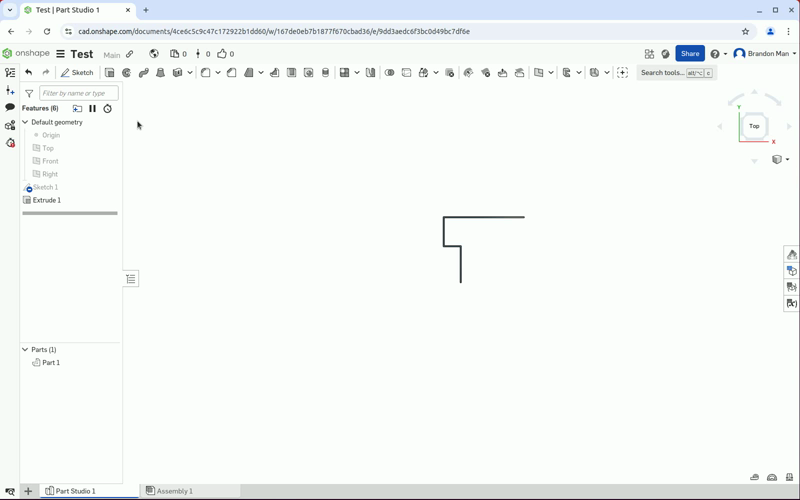
key(shift+h)
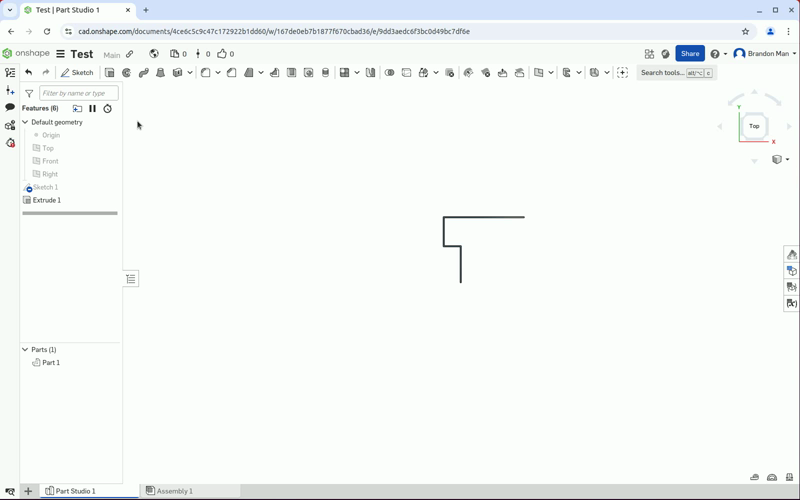
key(shift+h)
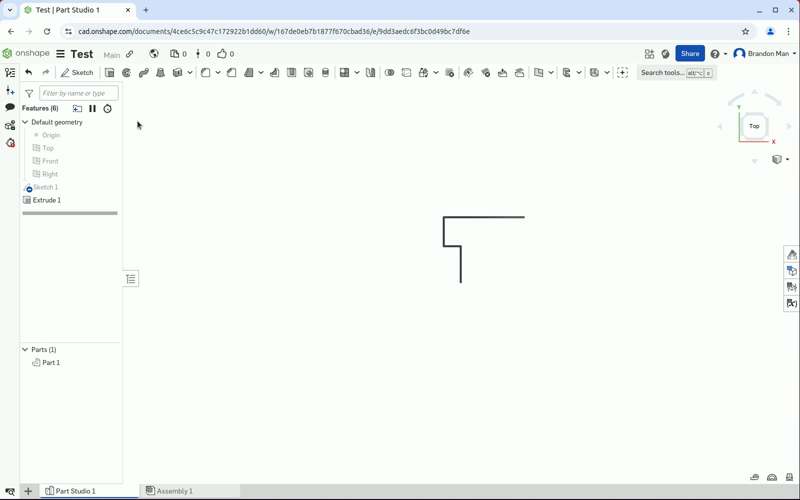
mouse_move(73, 189)
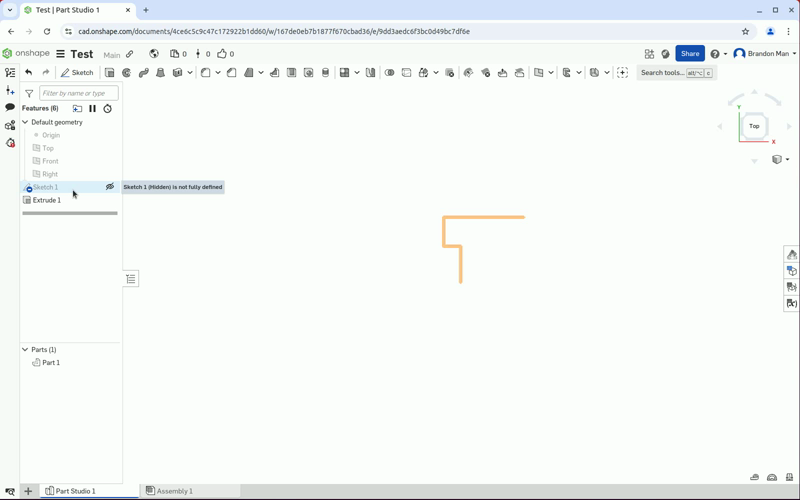
click(73, 189)
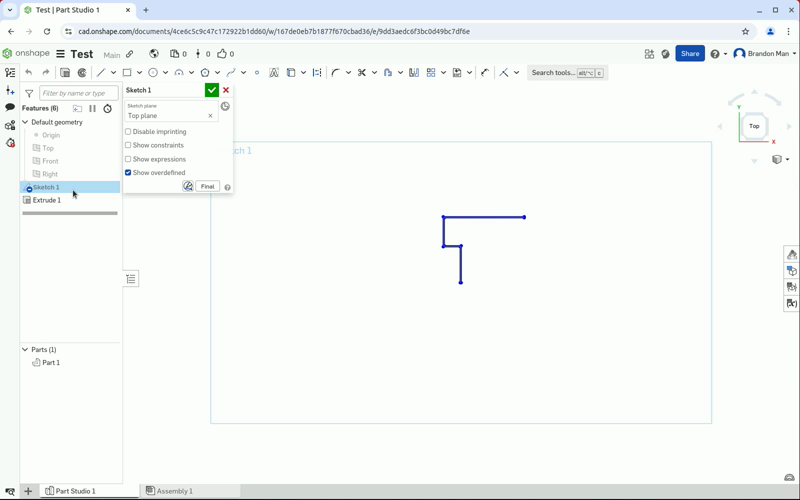
mouse_move(229, 92)
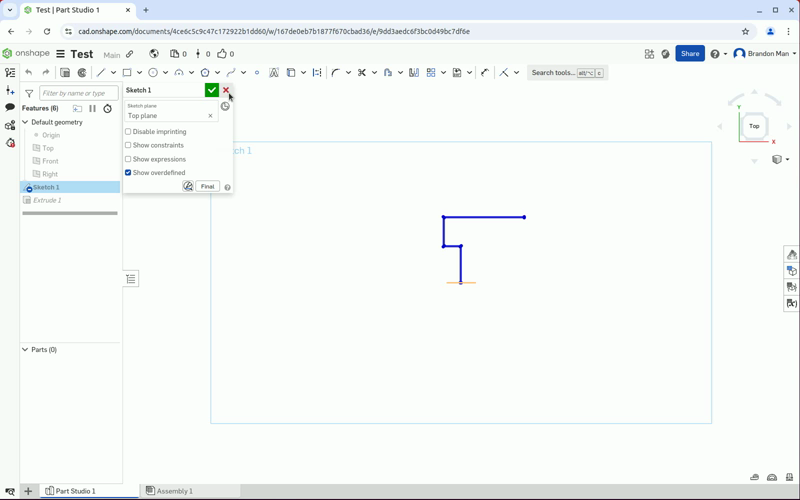
click(229, 92)
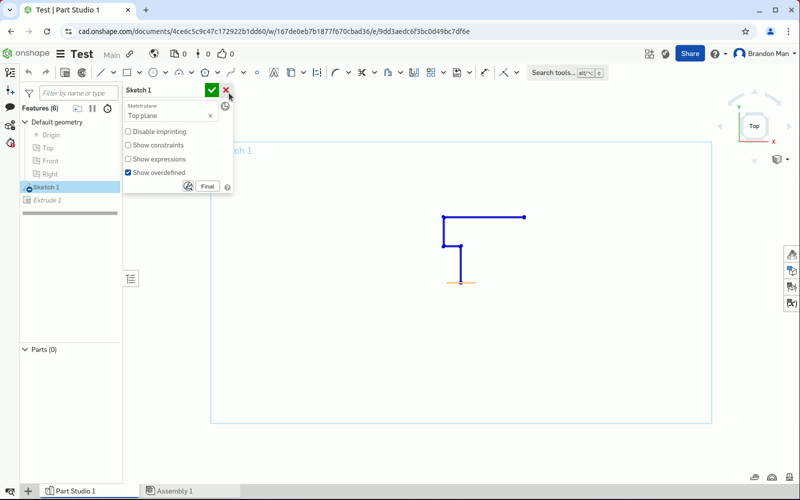
key(shift+s)
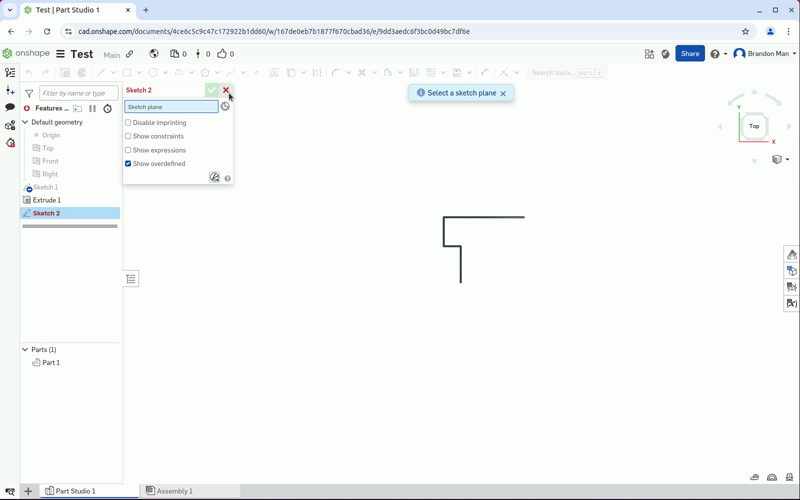
mouse_move(73, 150)
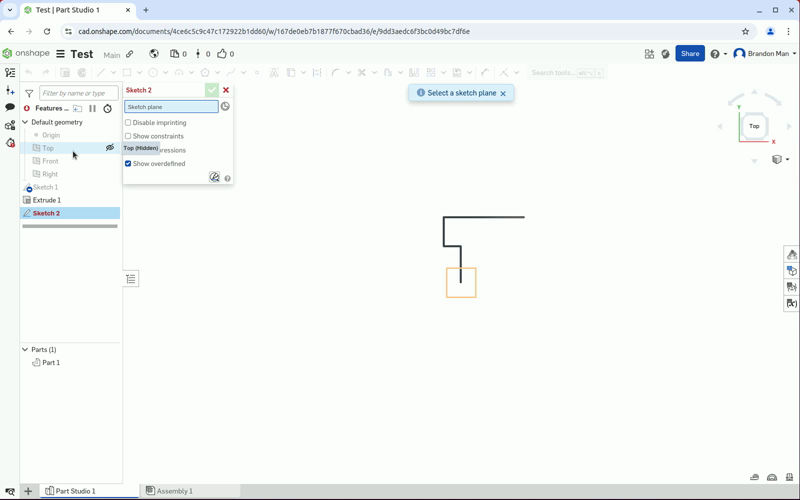
click(73, 150)
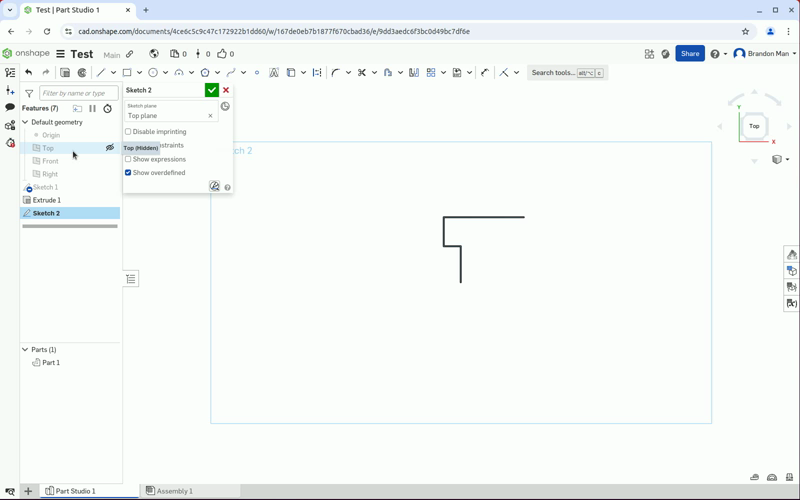
mouse_move(73, 352)
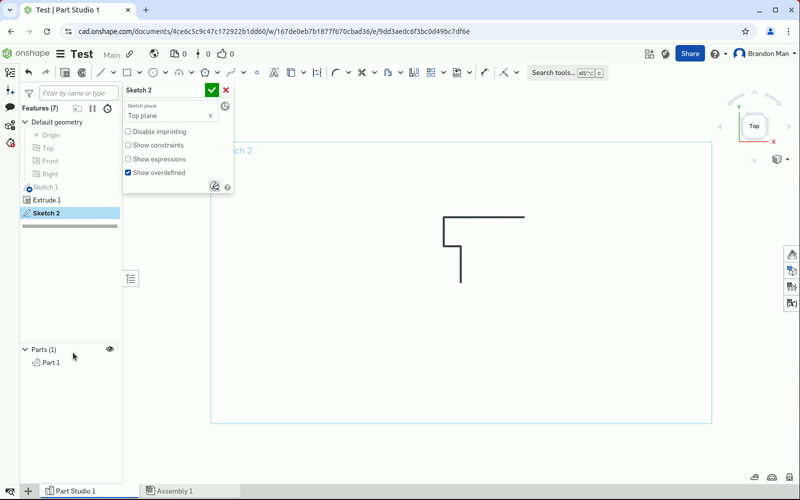
key(y)
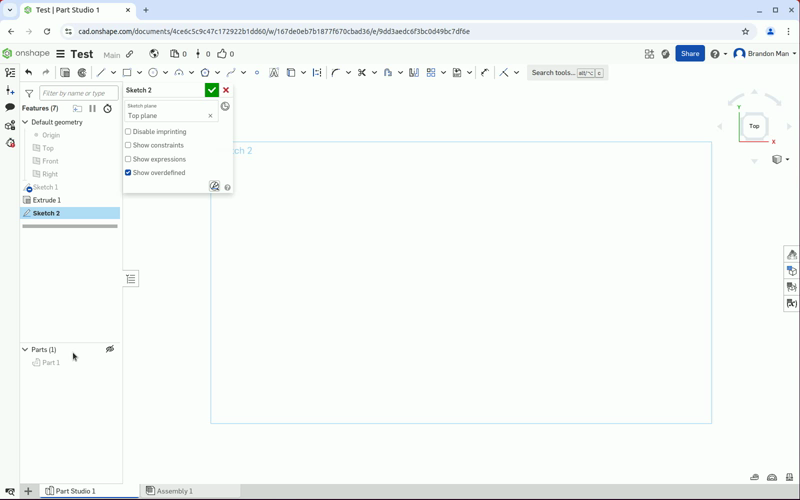
key(l)
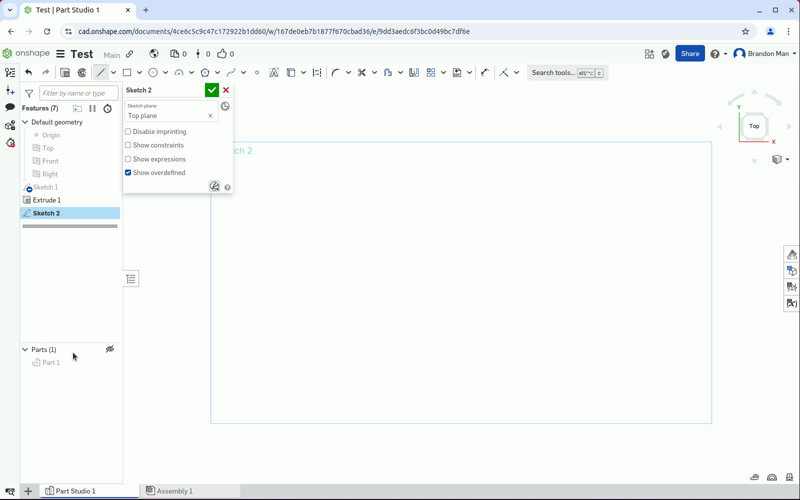
key_down(shift)
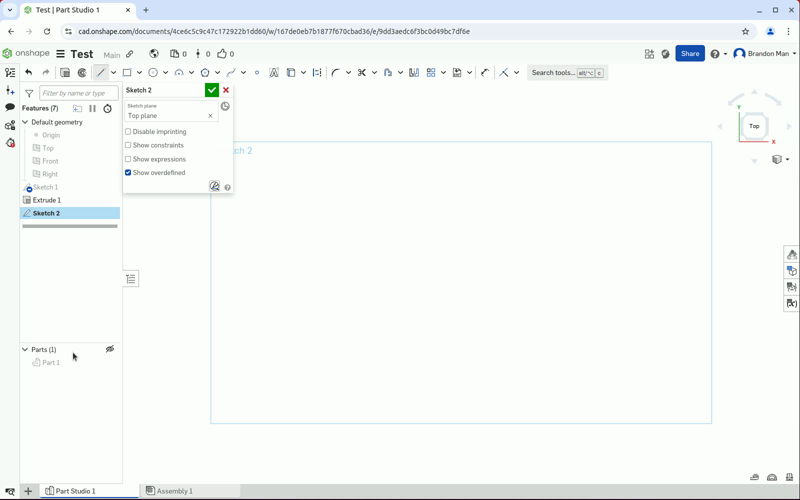
mouse_move(443, 245)
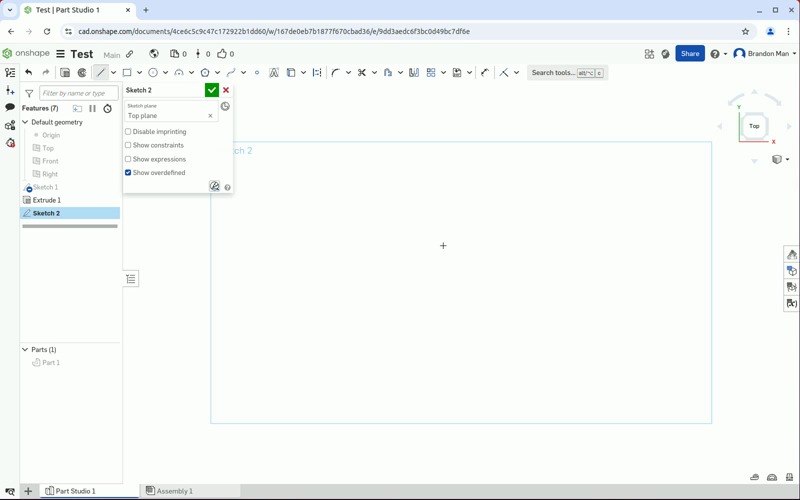
click(443, 245)
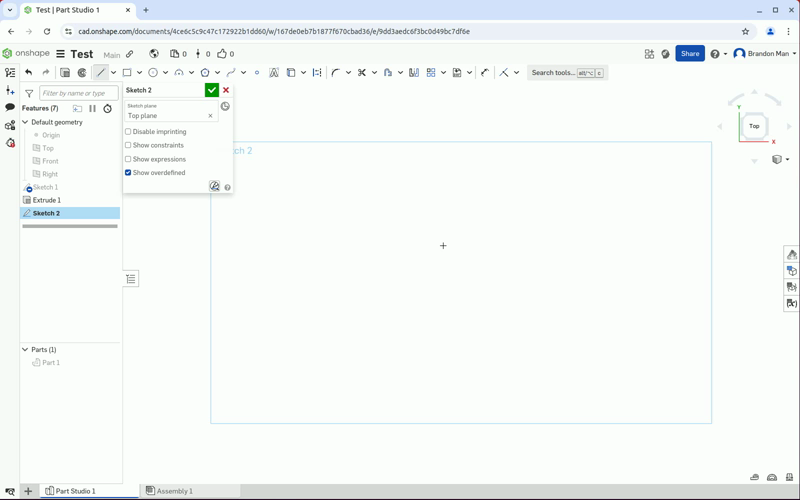
key_up(shift)
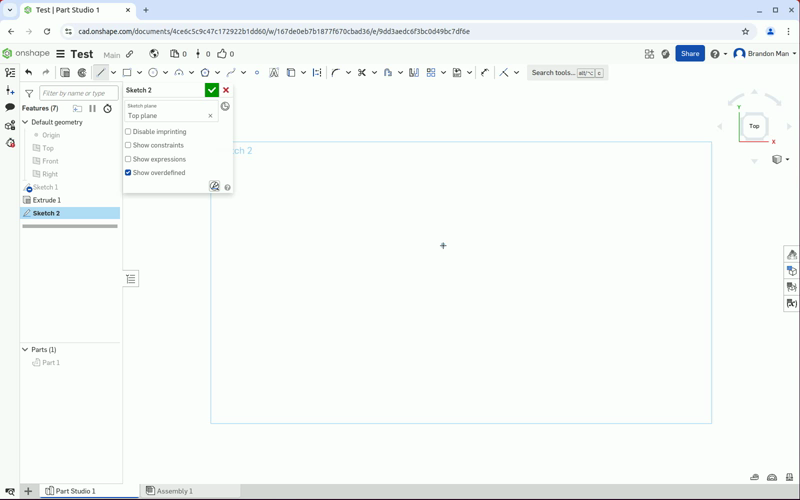
key_down(shift)
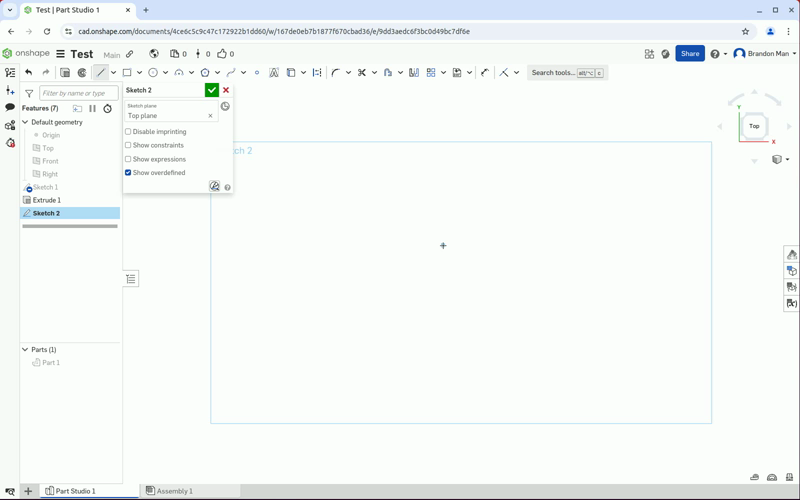
mouse_move(473, 245)
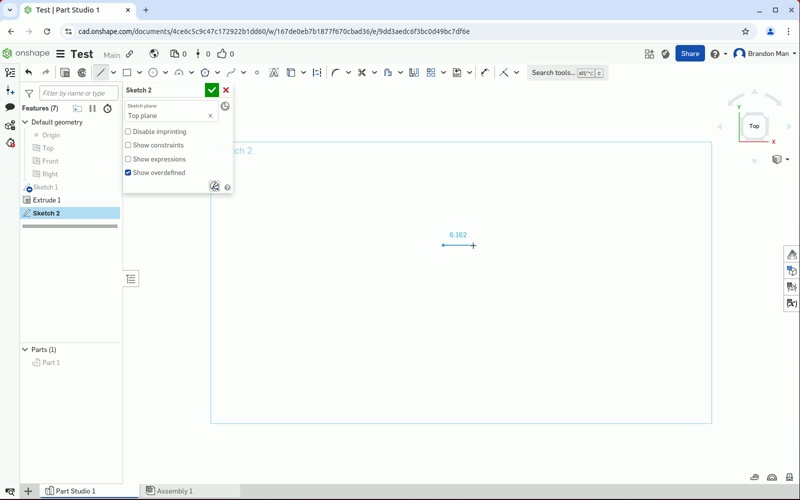
mouse_move(460, 245)
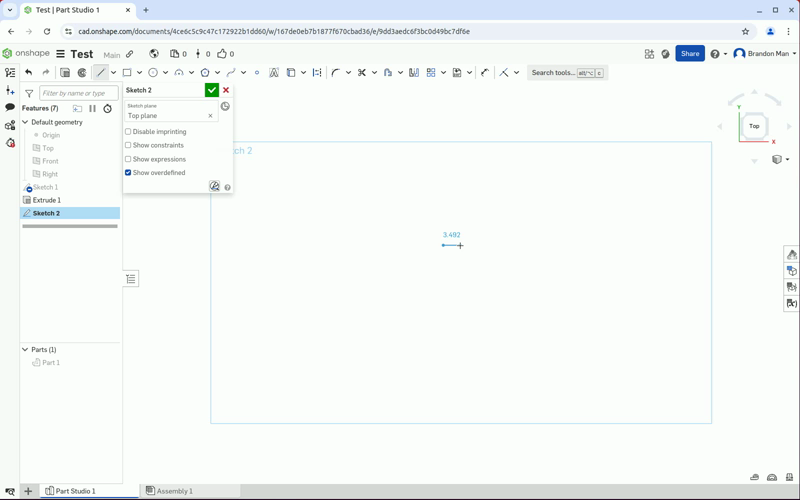
click(460, 245)
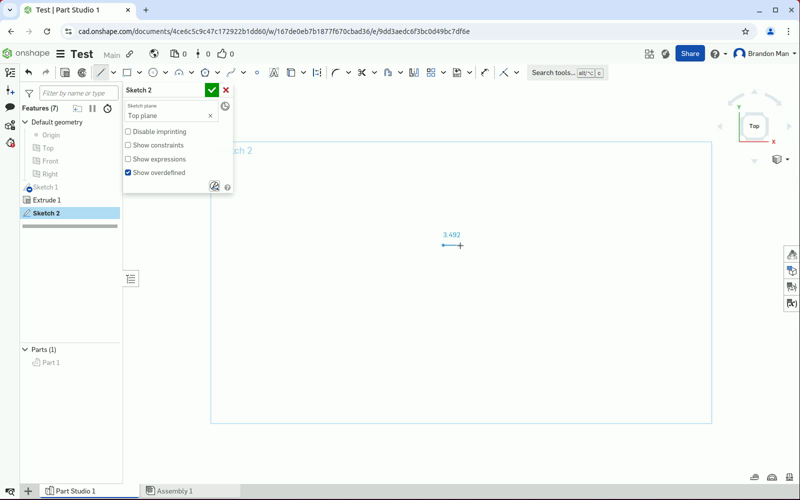
key_up(shift)
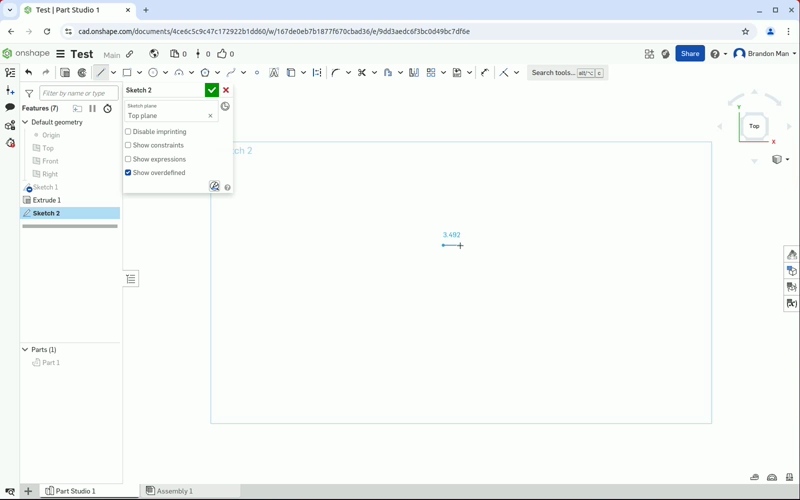
key_down(shift)
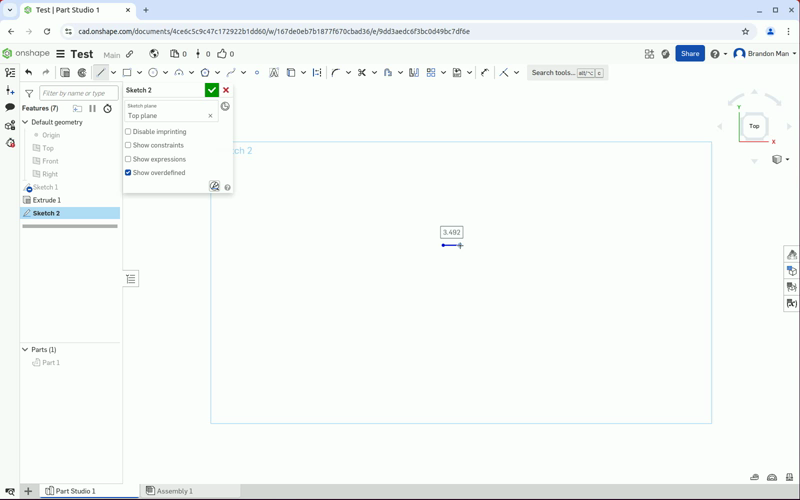
mouse_move(490, 245)
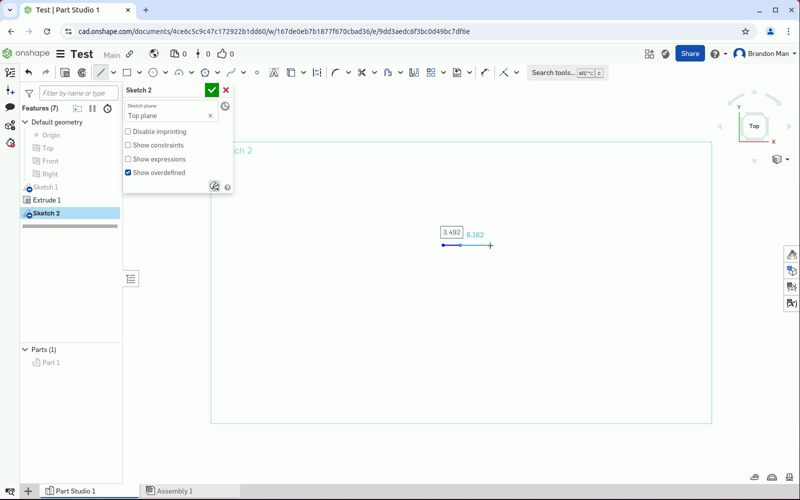
mouse_move(460, 244)
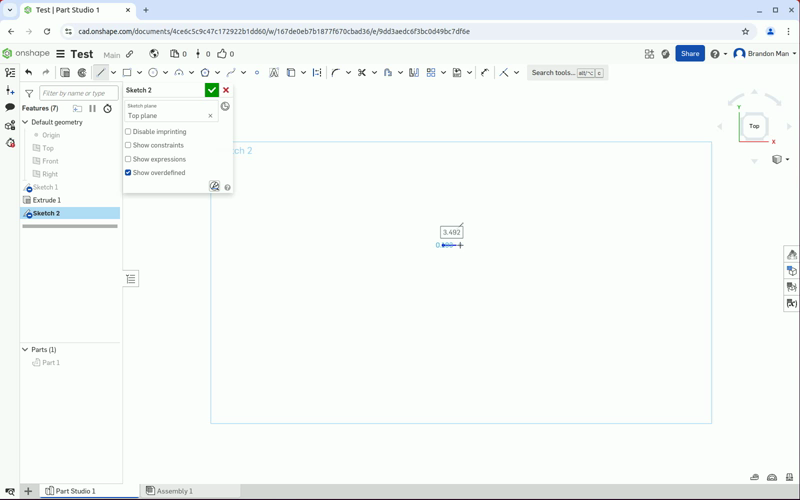
scroll(6)
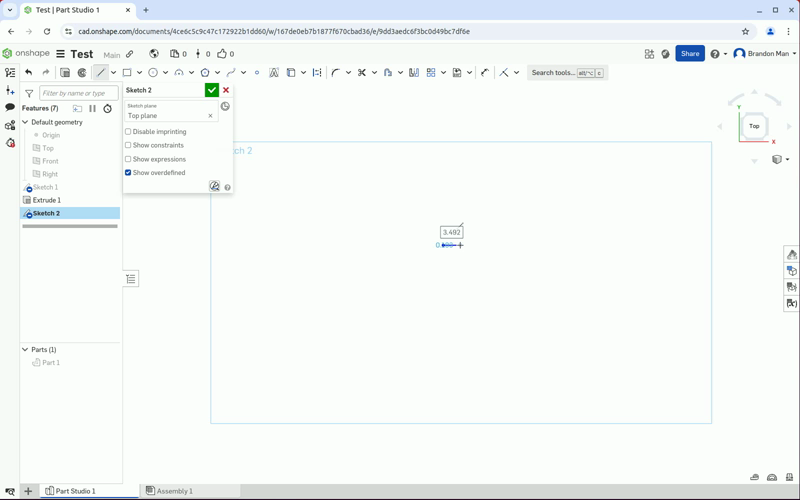
scroll(6)
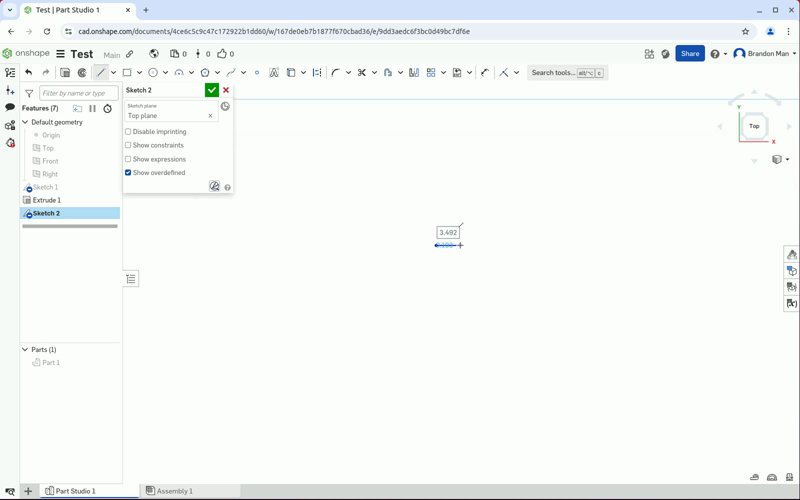
scroll(6)
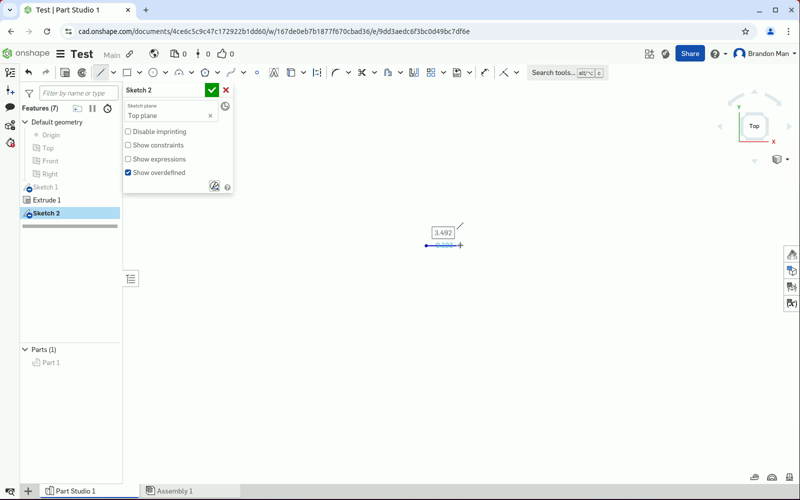
scroll(6)
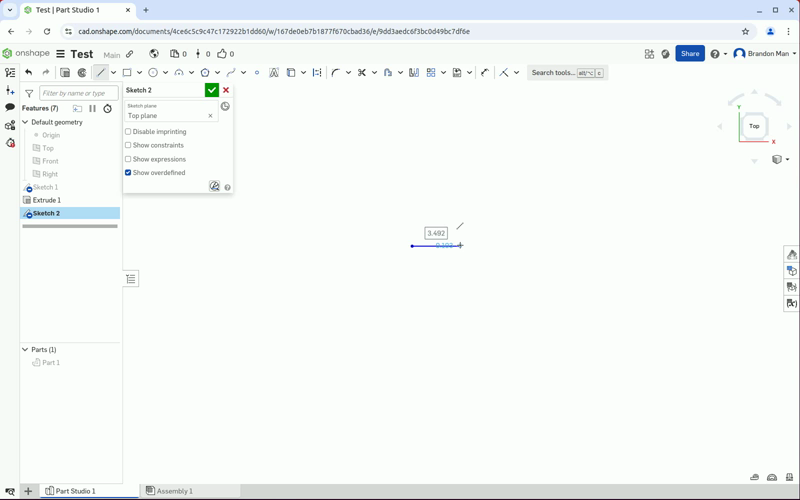
scroll(6)
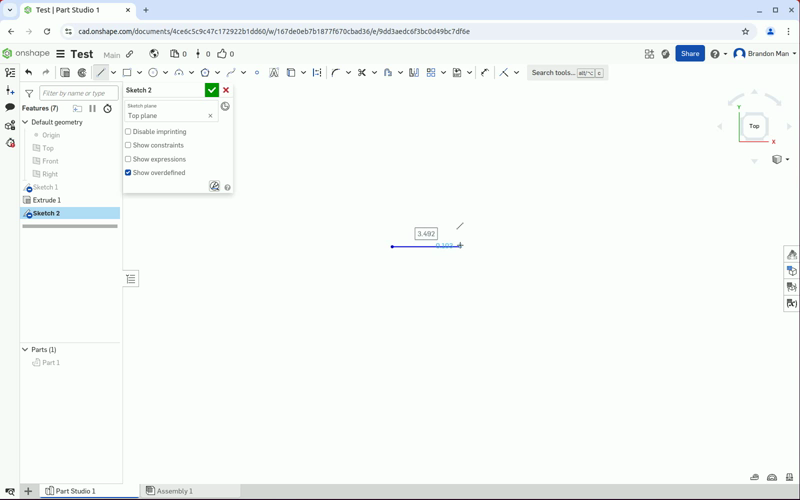
scroll(6)
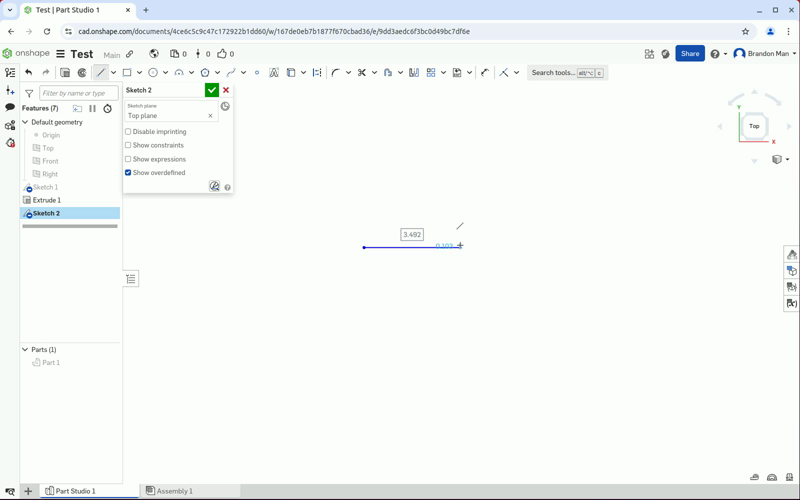
scroll(6)
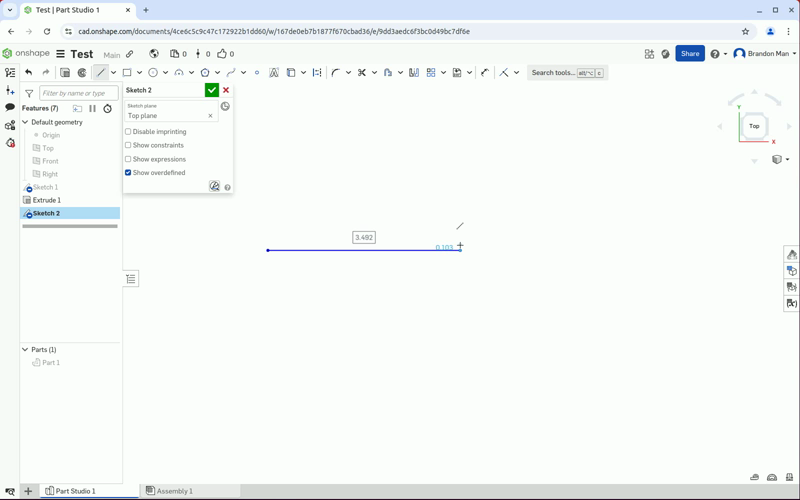
click(460, 244)
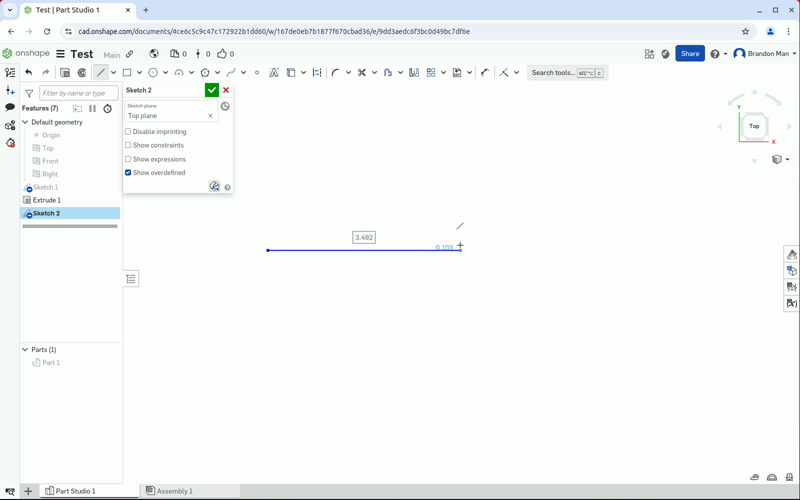
scroll(-6)
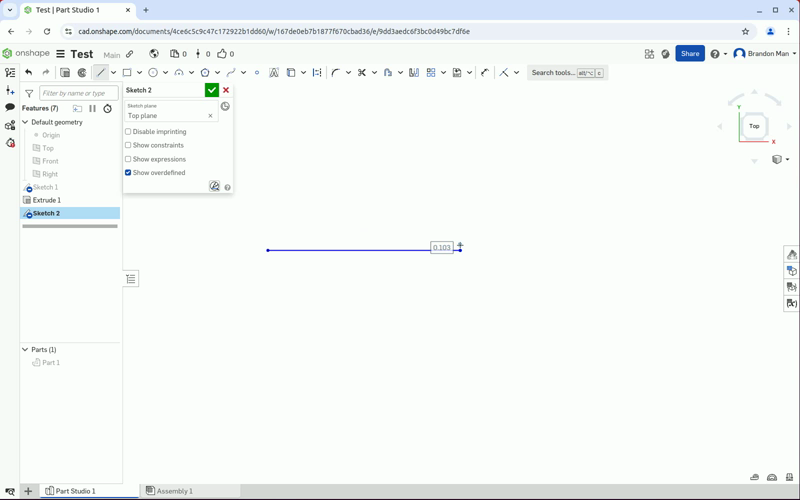
scroll(-6)
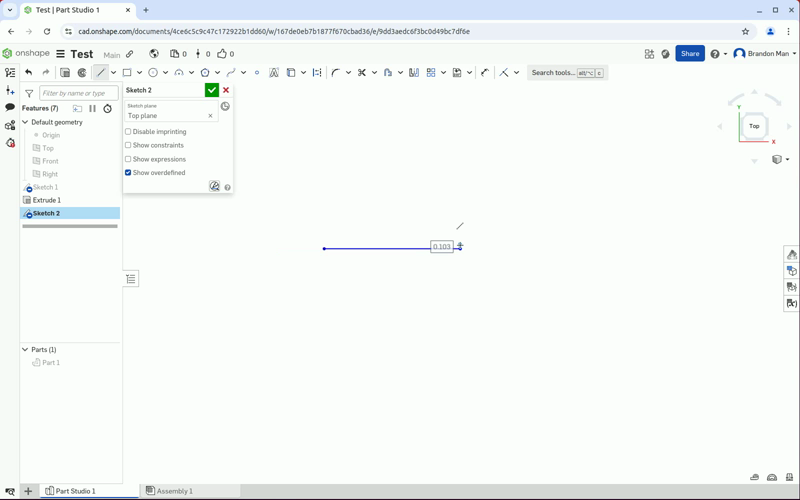
scroll(-6)
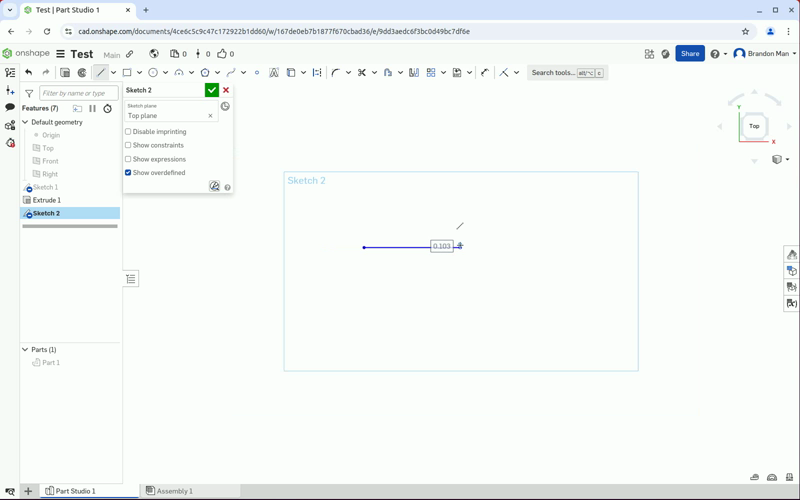
scroll(-6)
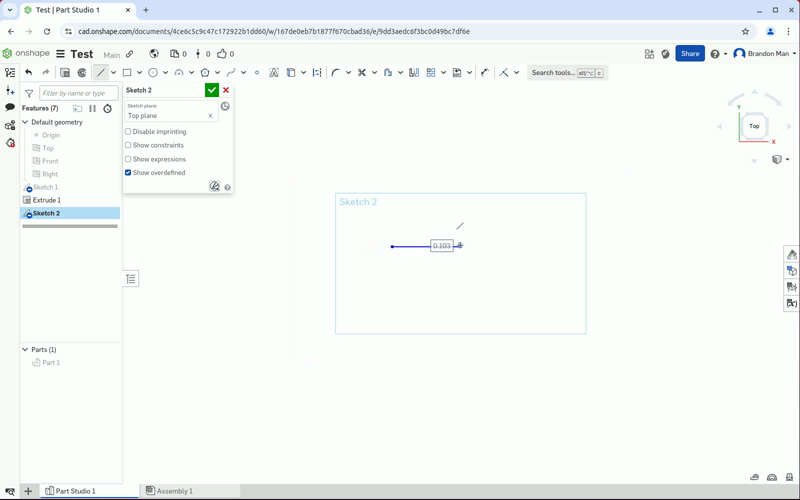
scroll(-6)
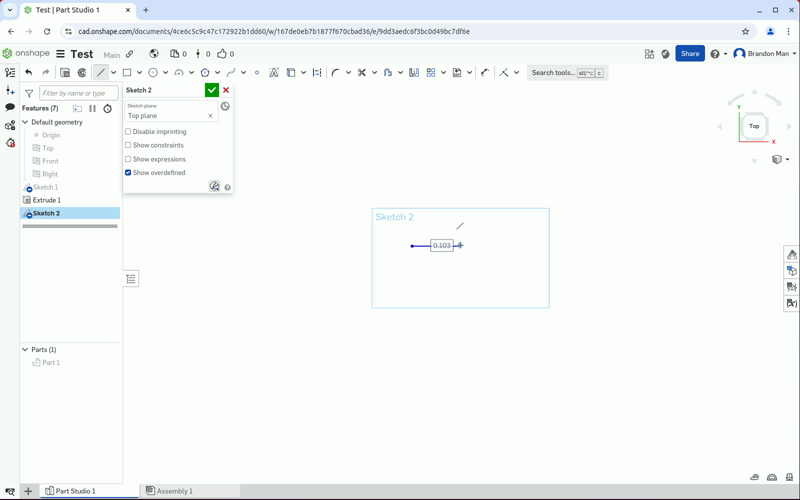
scroll(-6)
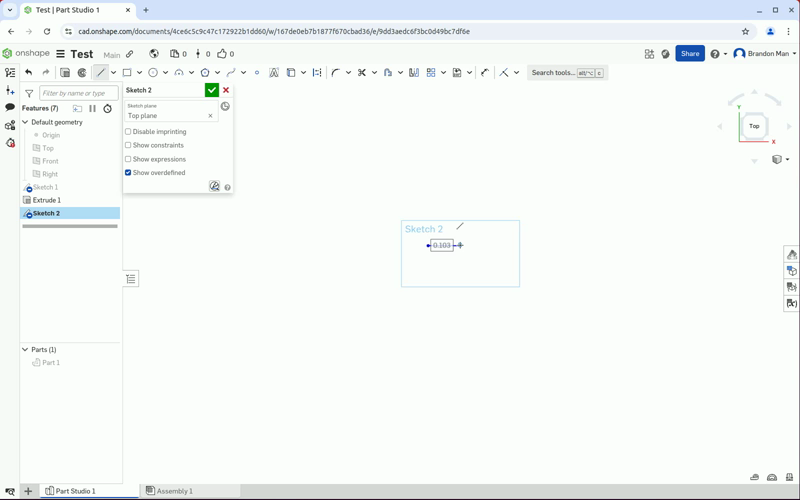
scroll(-6)
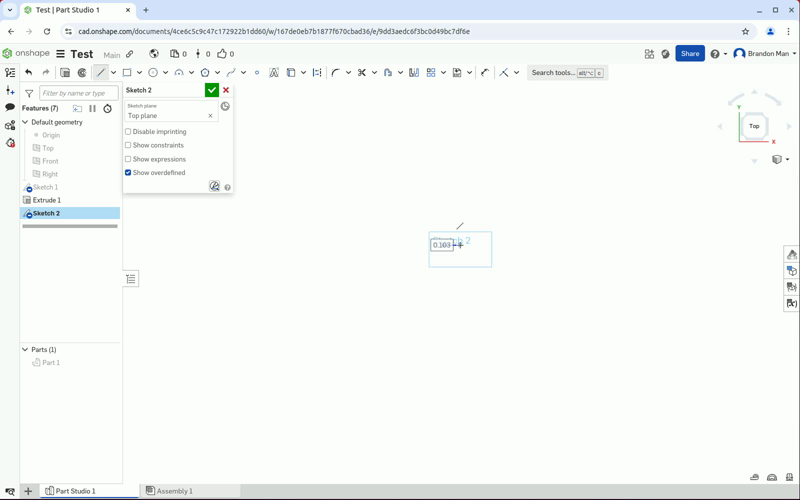
key_up(shift)
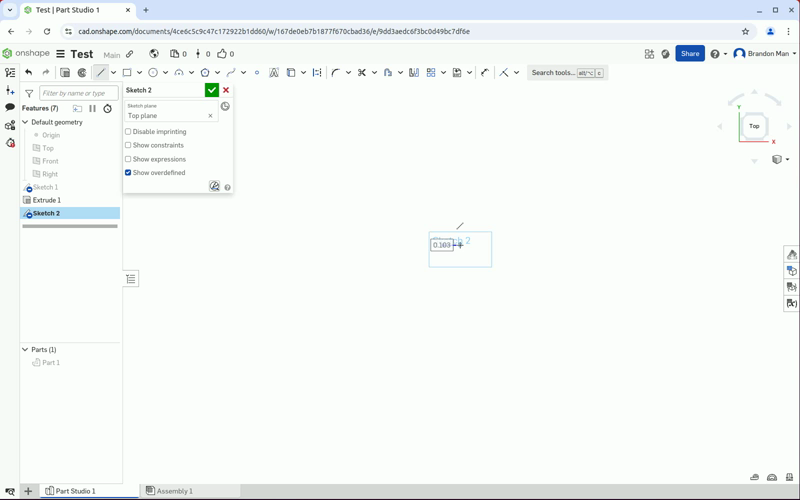
key_down(shift)
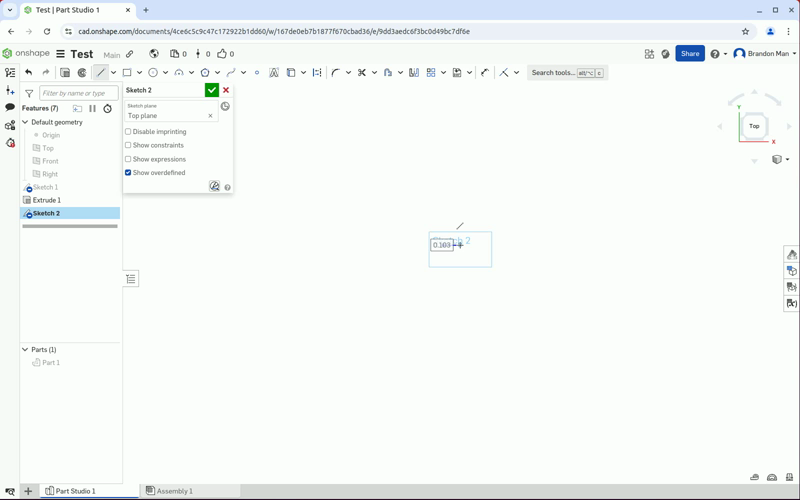
mouse_move(490, 244)
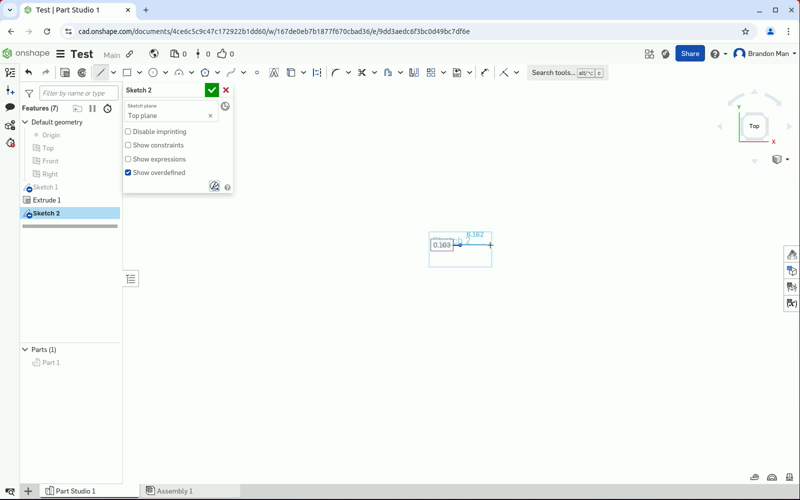
mouse_move(444, 244)
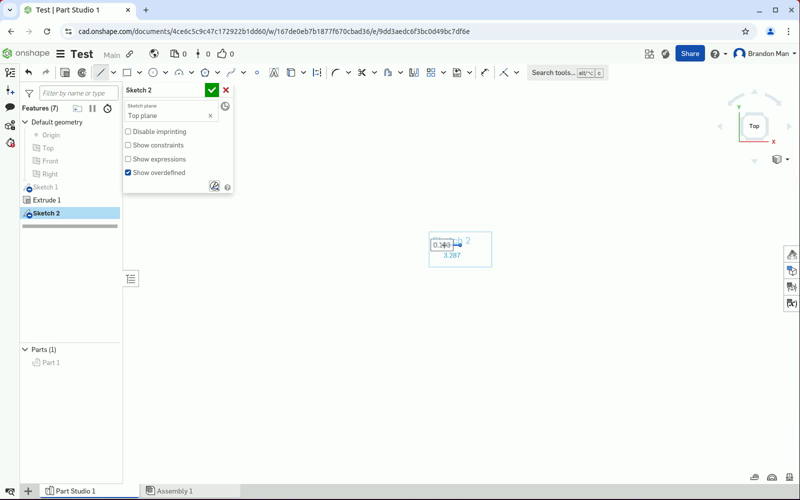
scroll(6)
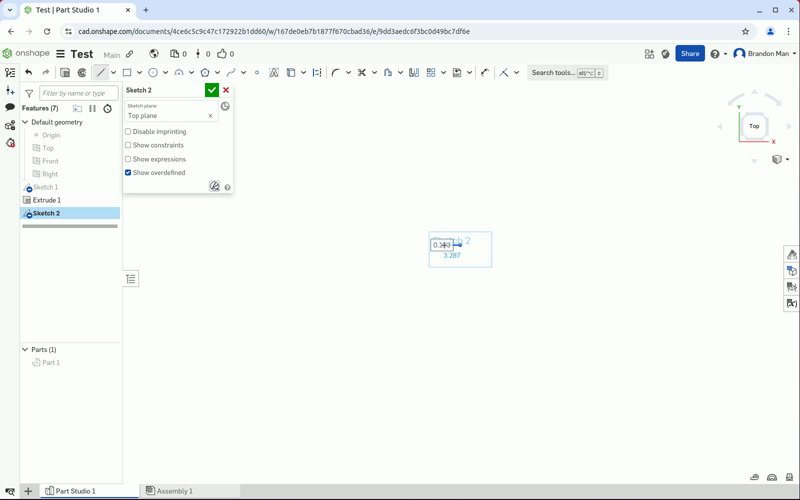
scroll(6)
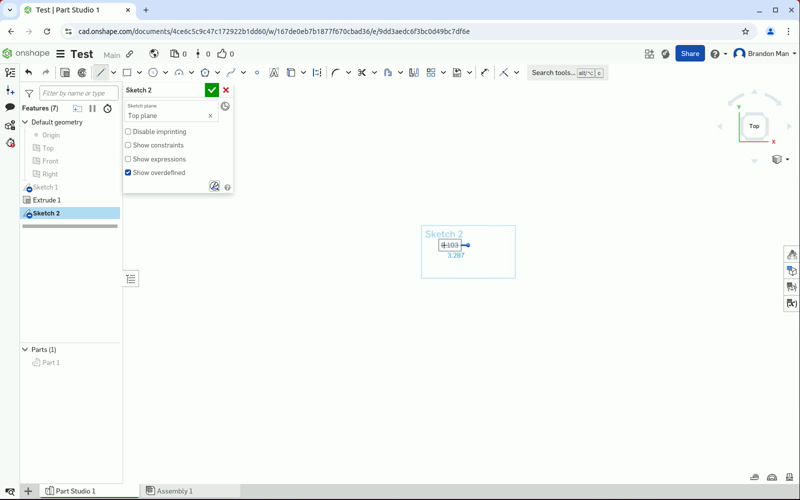
scroll(6)
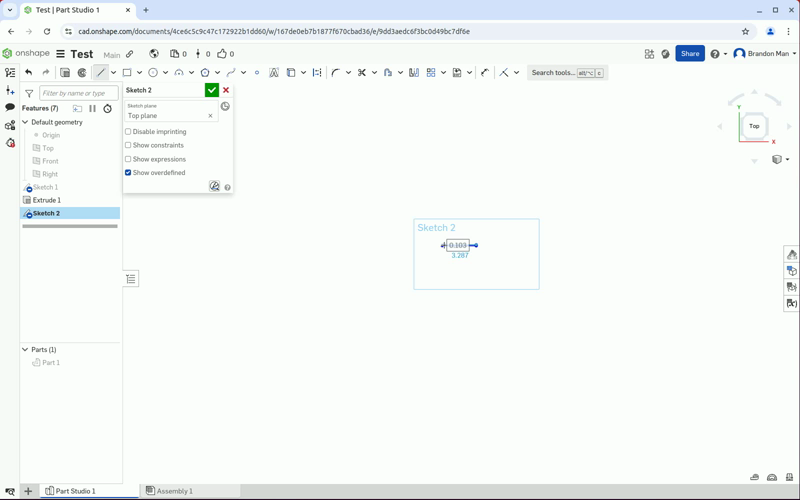
scroll(6)
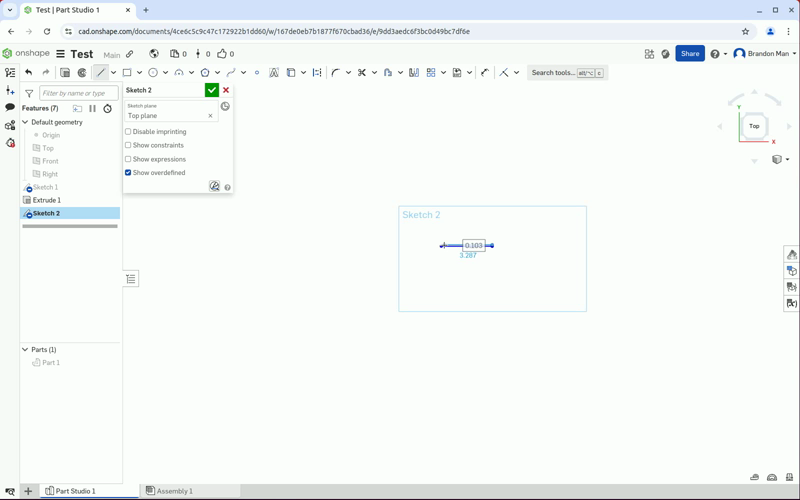
scroll(6)
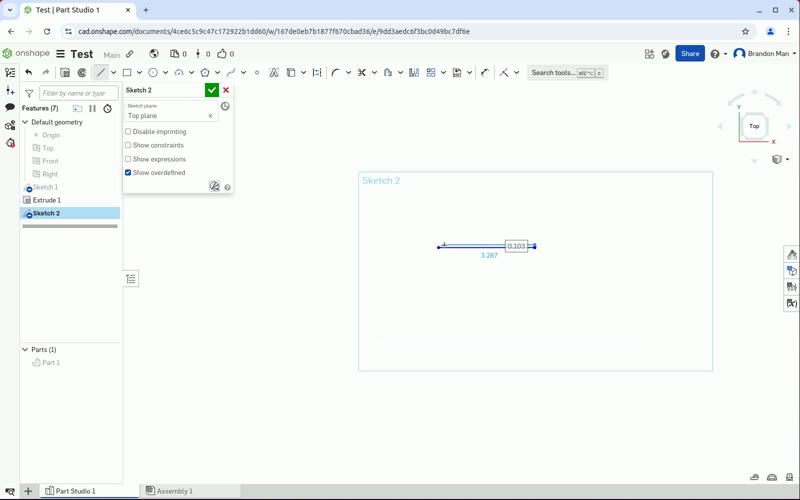
scroll(6)
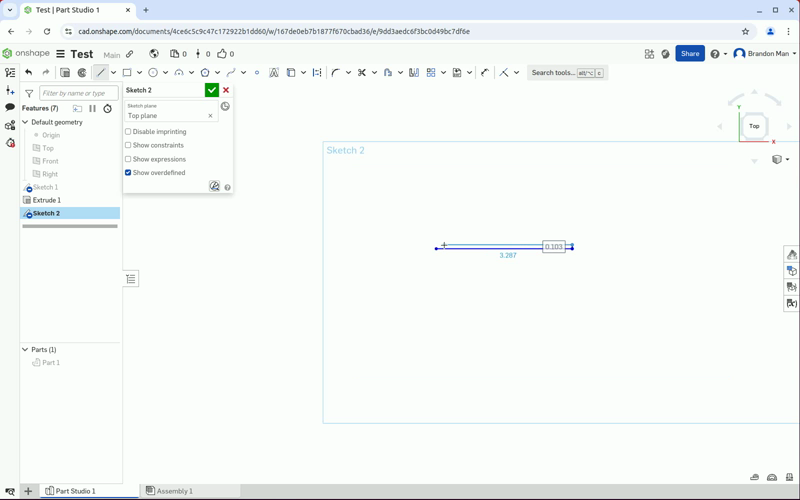
scroll(6)
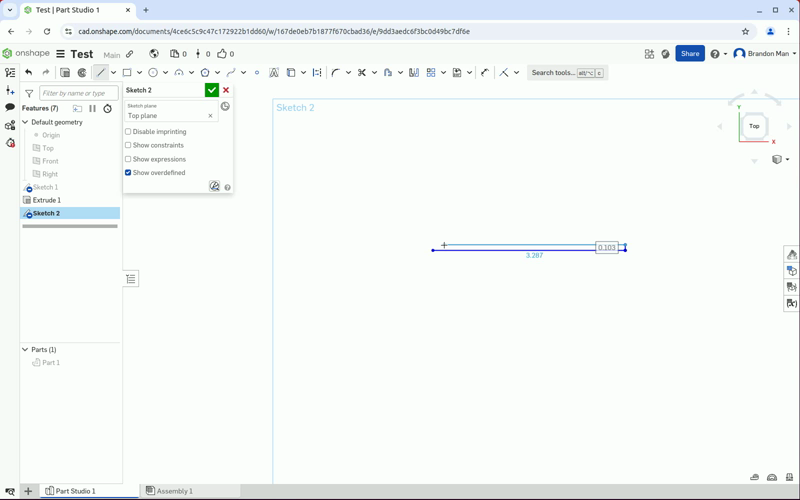
click(444, 244)
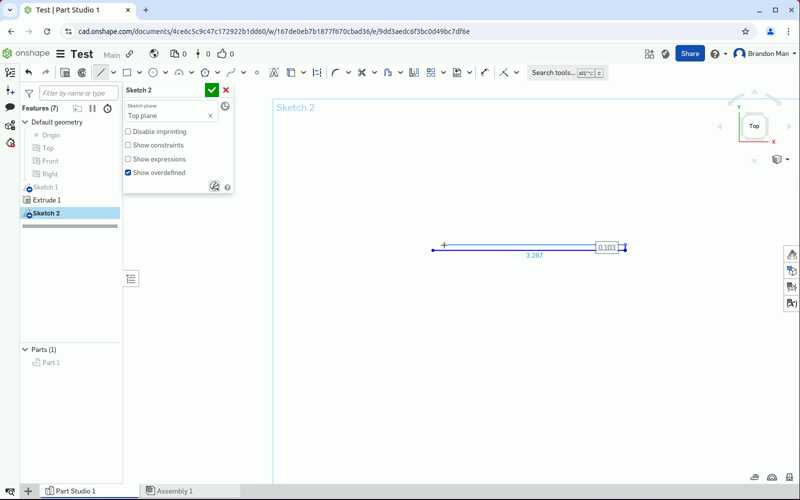
scroll(-6)
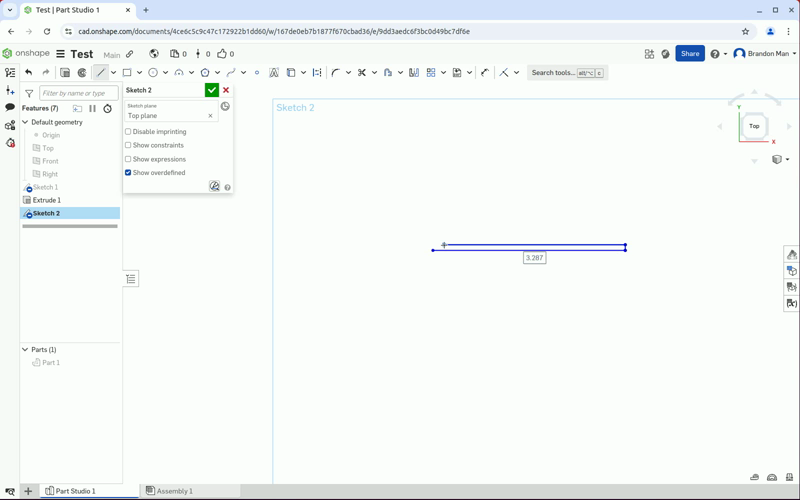
scroll(-6)
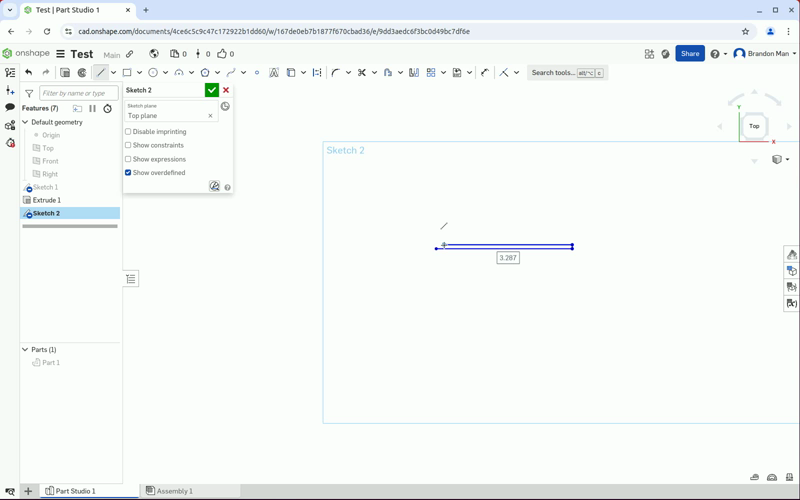
scroll(-6)
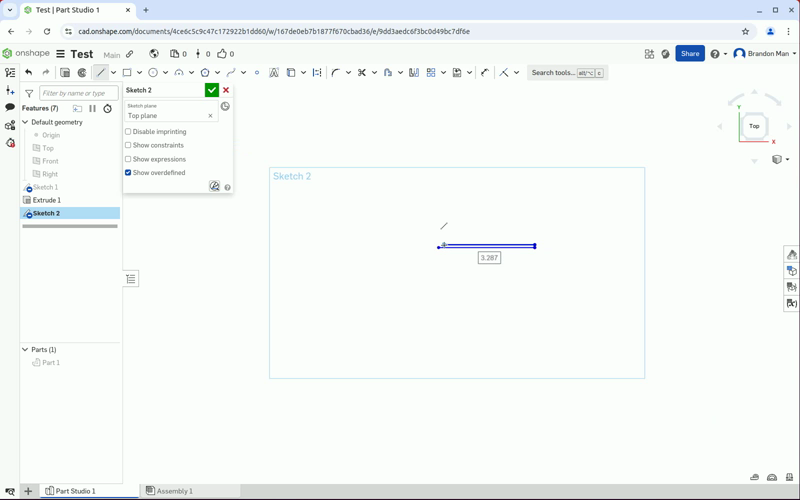
scroll(-6)
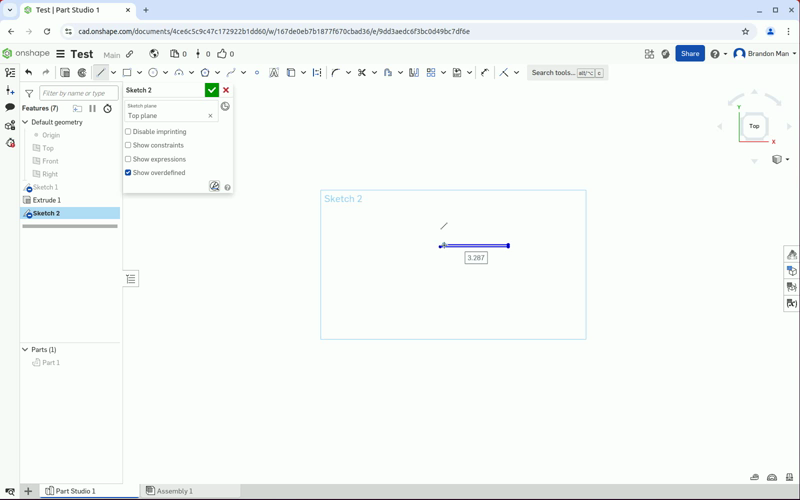
scroll(-6)
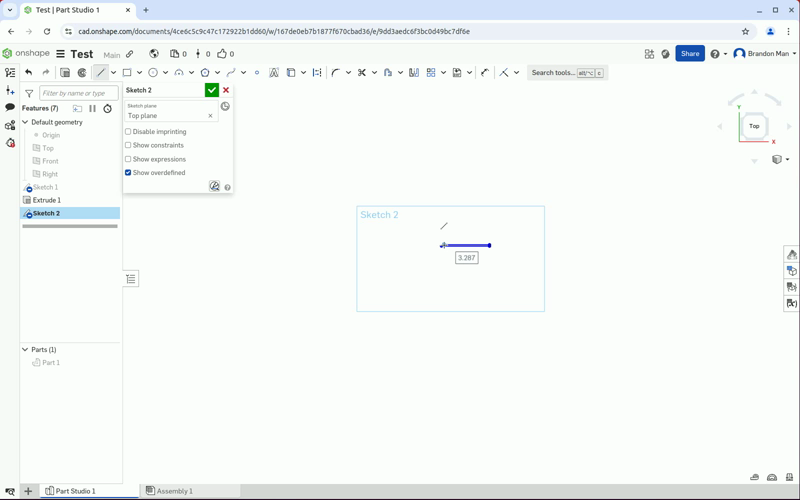
scroll(-6)
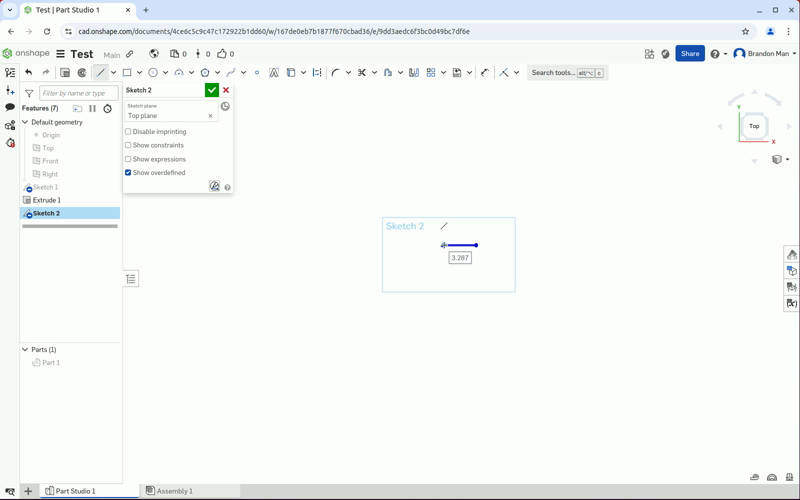
scroll(-6)
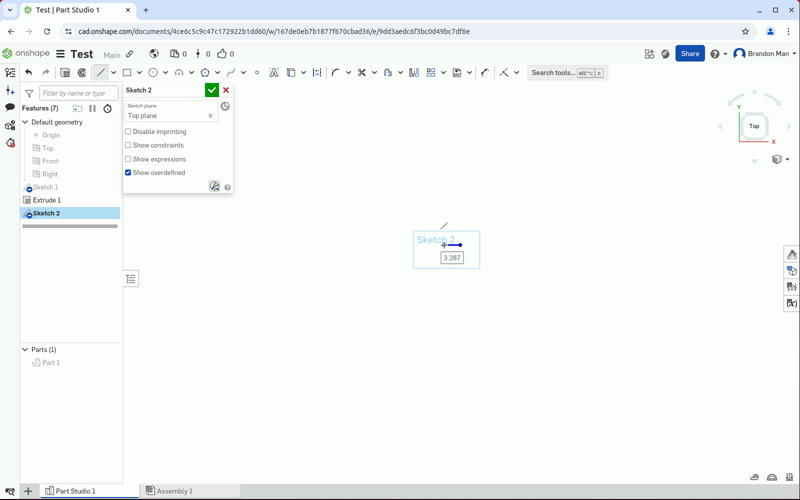
key_up(shift)
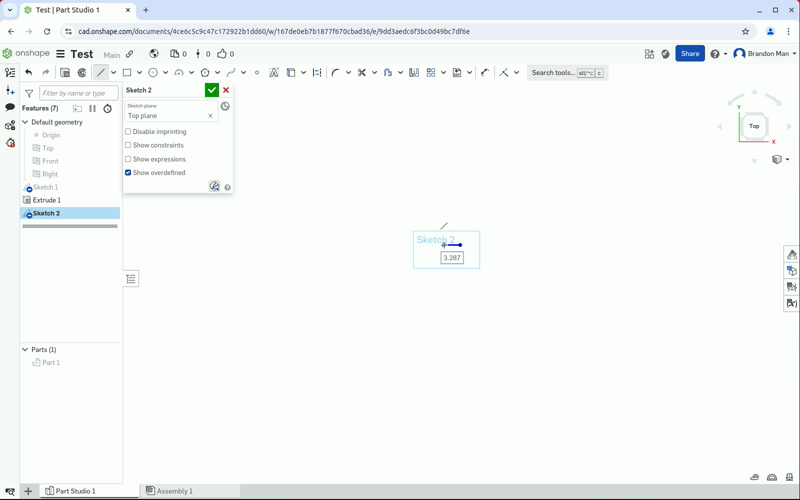
key_down(shift)
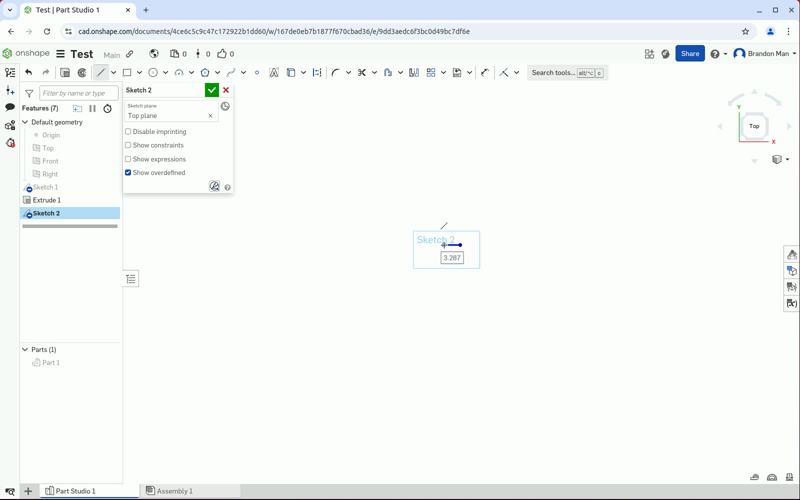
mouse_move(474, 244)
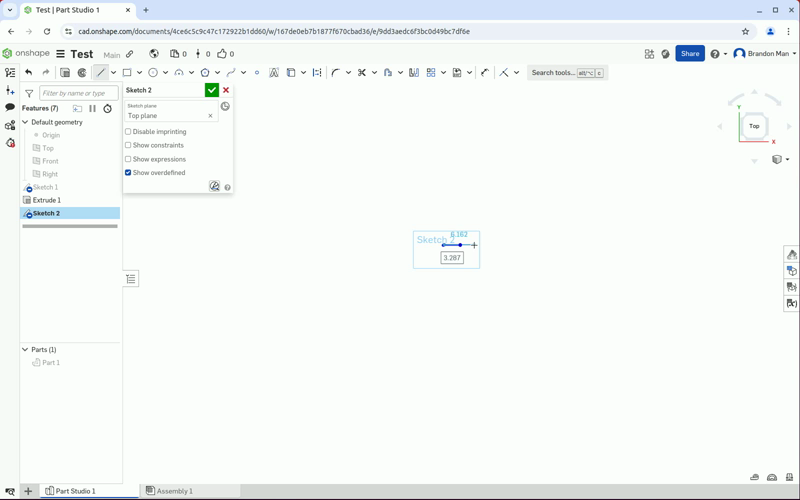
mouse_move(444, 217)
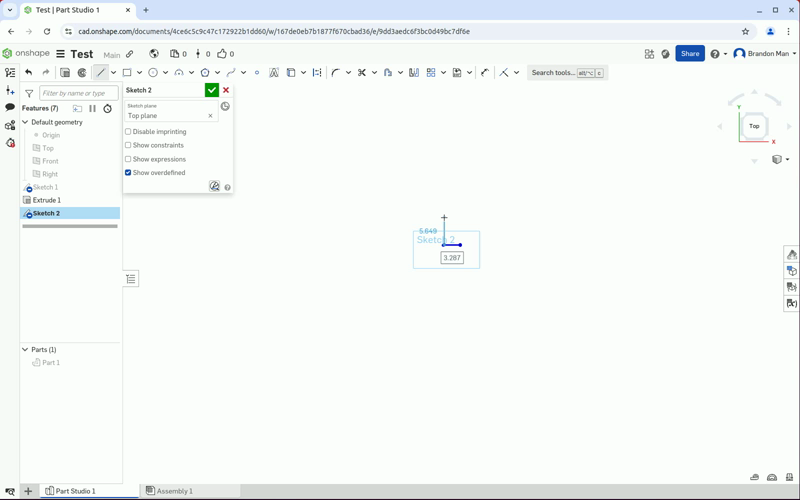
click(444, 217)
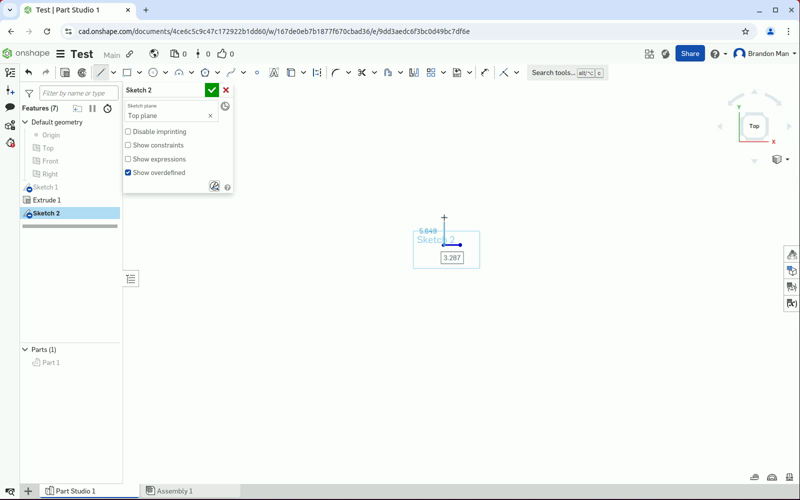
key_up(shift)
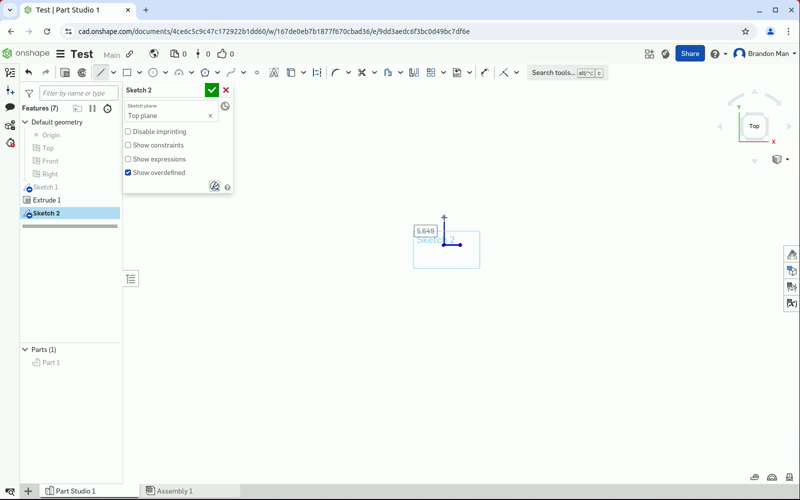
key_down(shift)
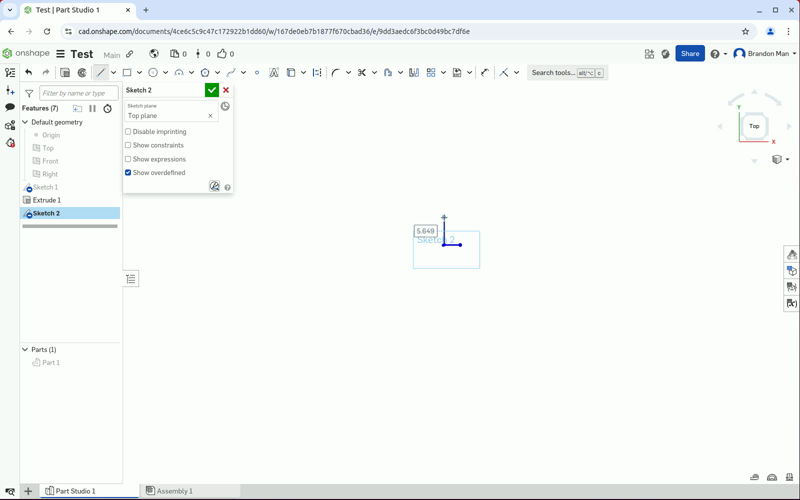
mouse_move(524, 217)
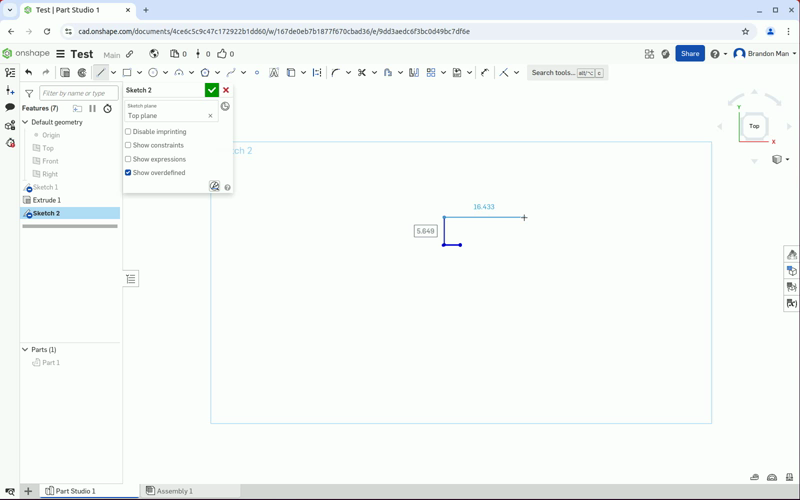
click(524, 217)
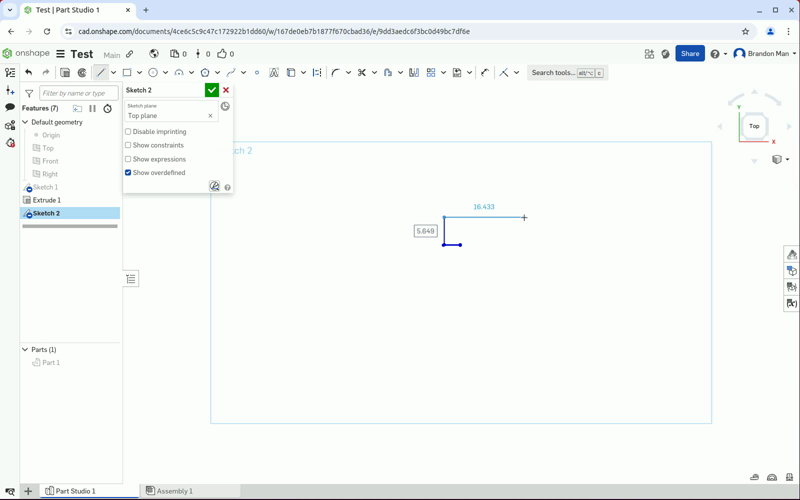
key_up(shift)
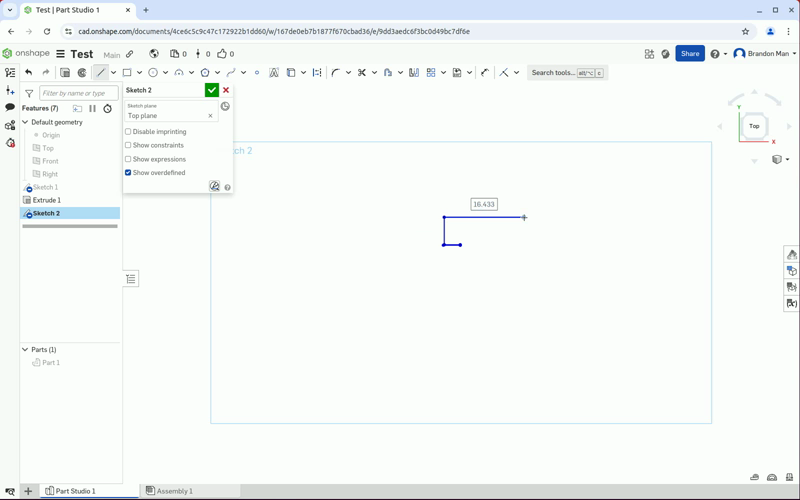
key_down(shift)
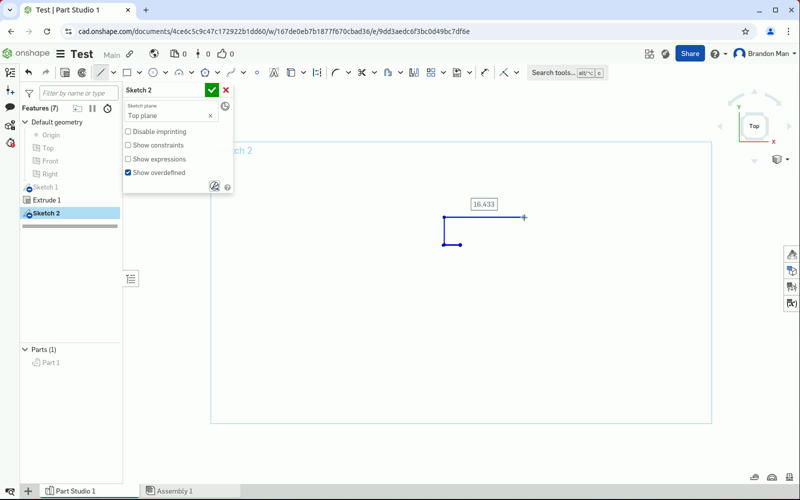
mouse_move(554, 217)
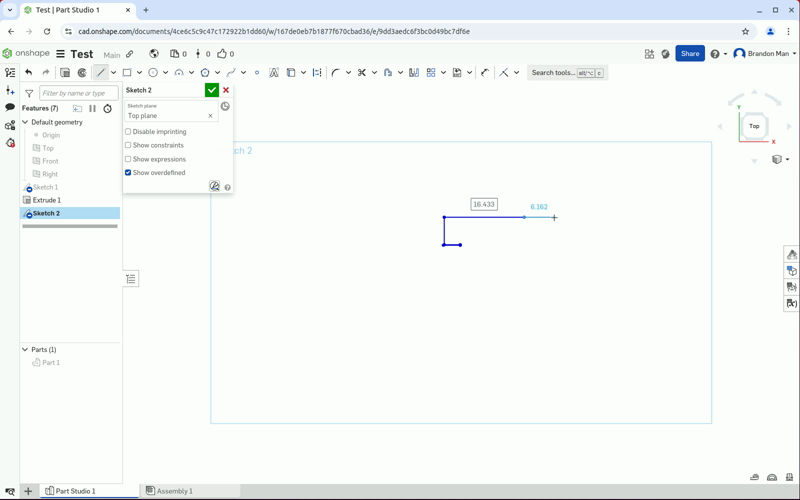
mouse_move(524, 216)
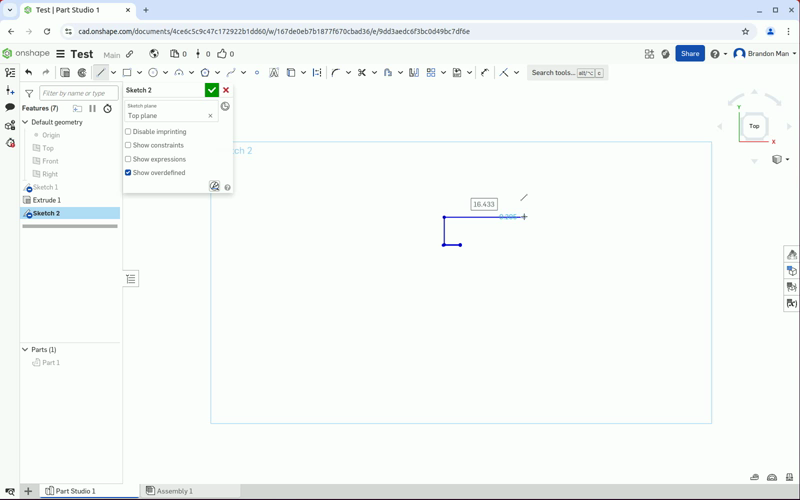
scroll(6)
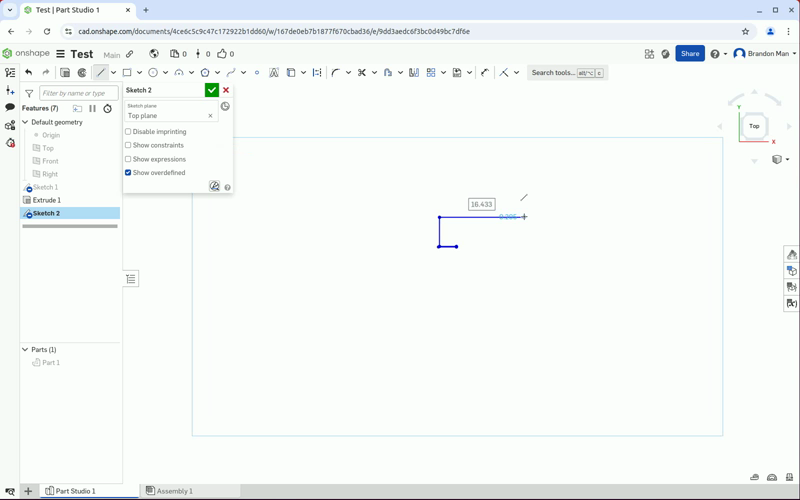
scroll(6)
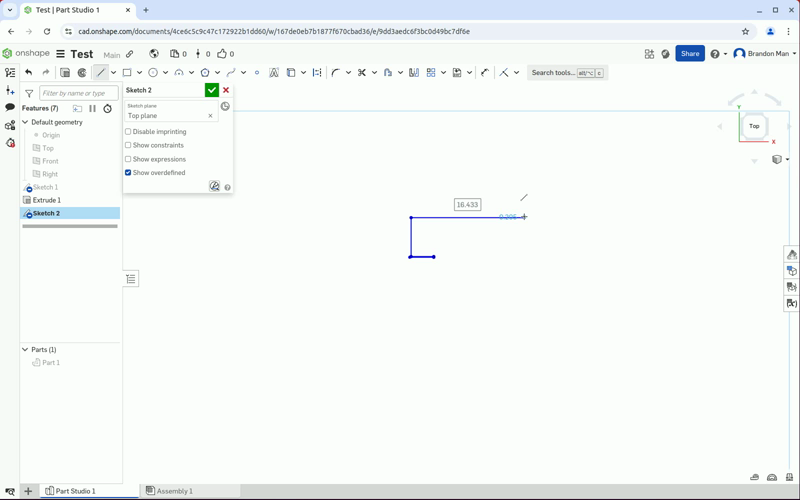
scroll(6)
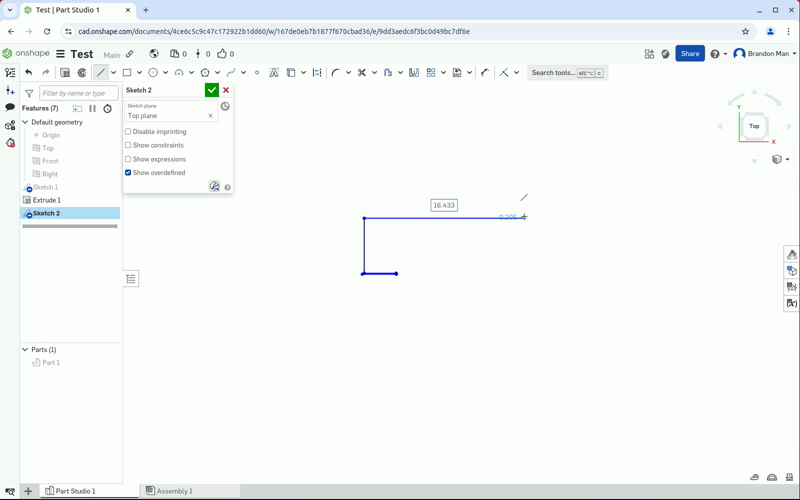
scroll(6)
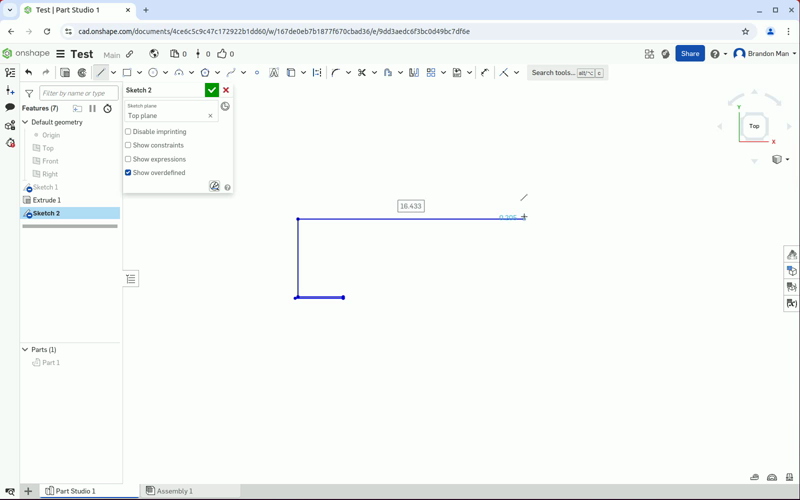
scroll(6)
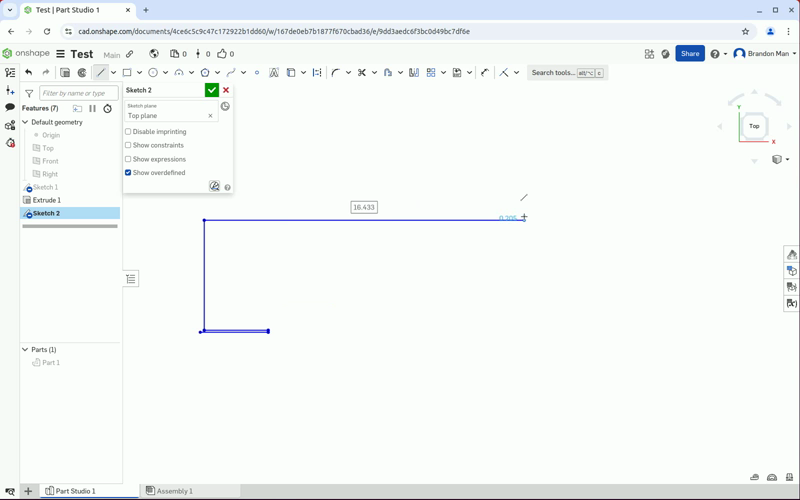
scroll(6)
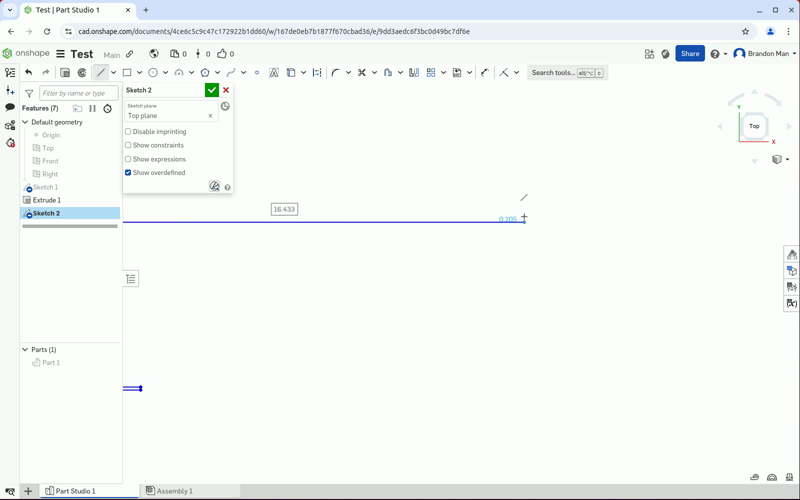
scroll(6)
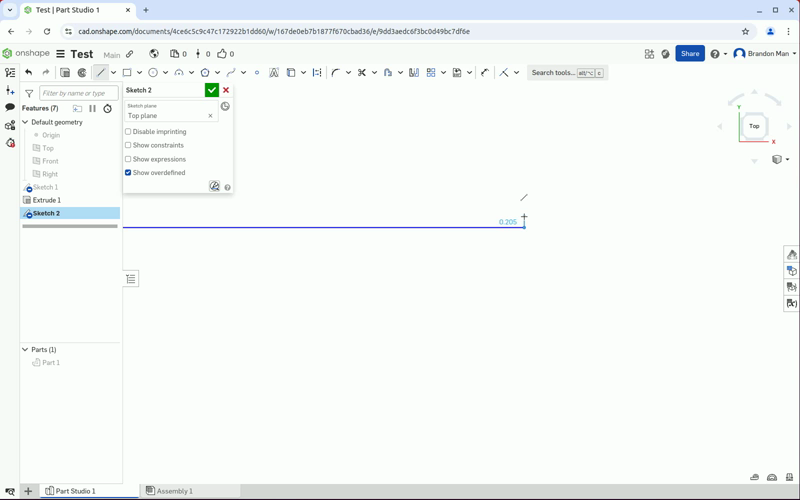
click(524, 216)
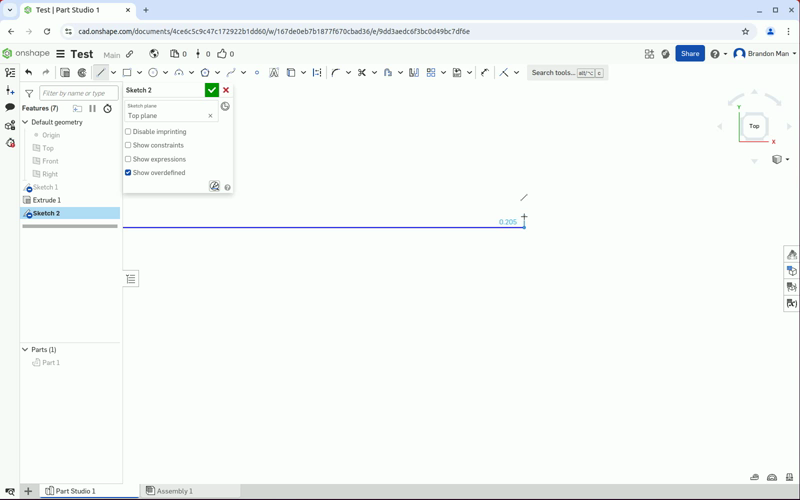
scroll(-6)
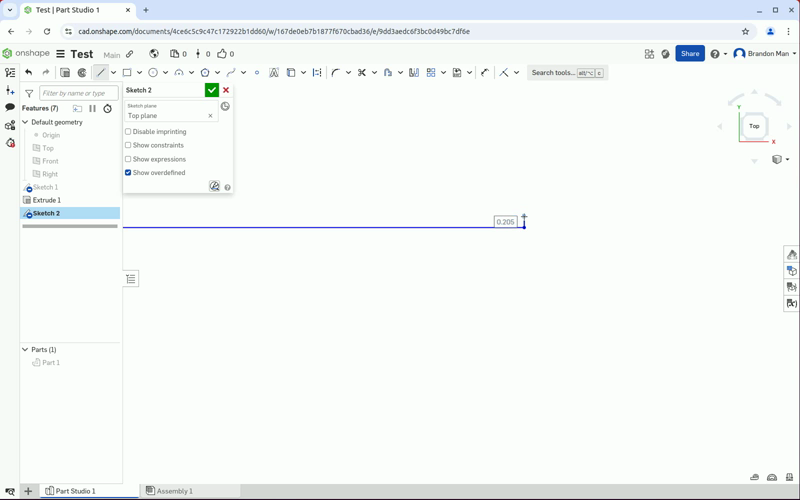
scroll(-6)
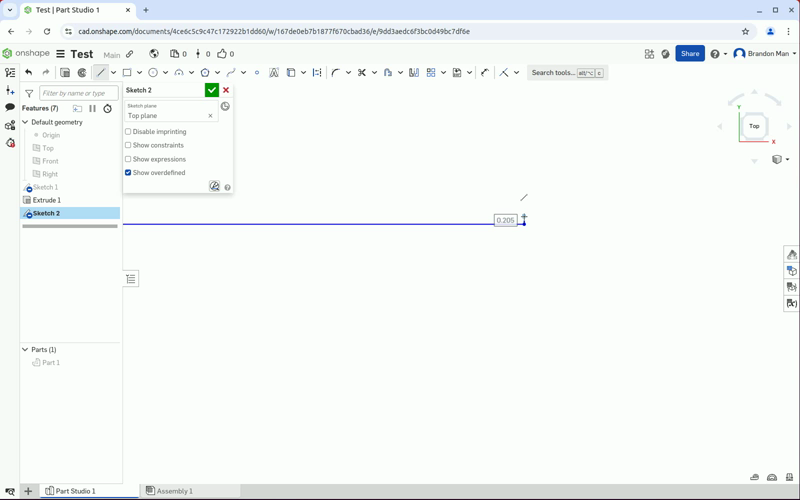
scroll(-6)
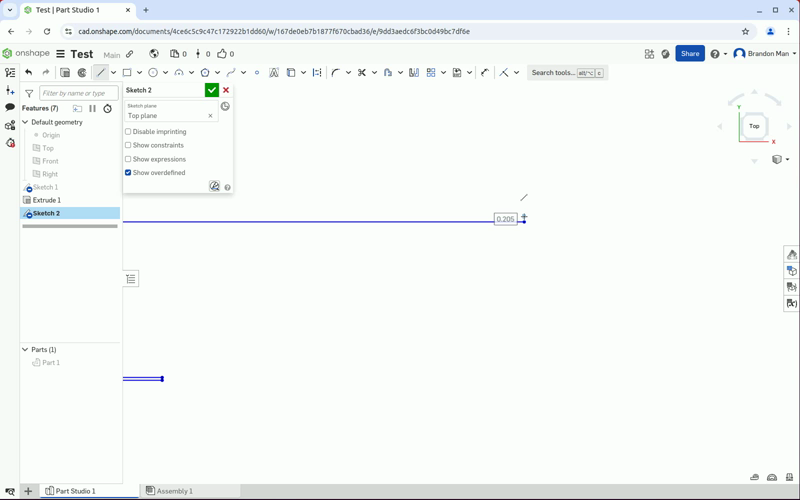
scroll(-6)
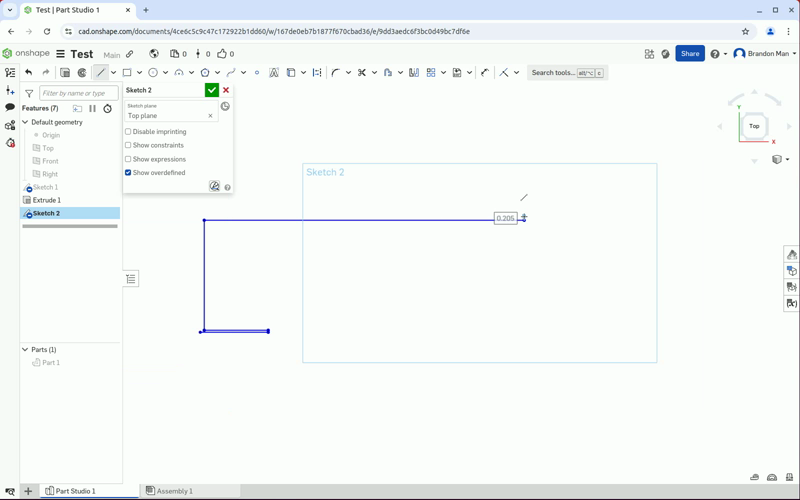
scroll(-6)
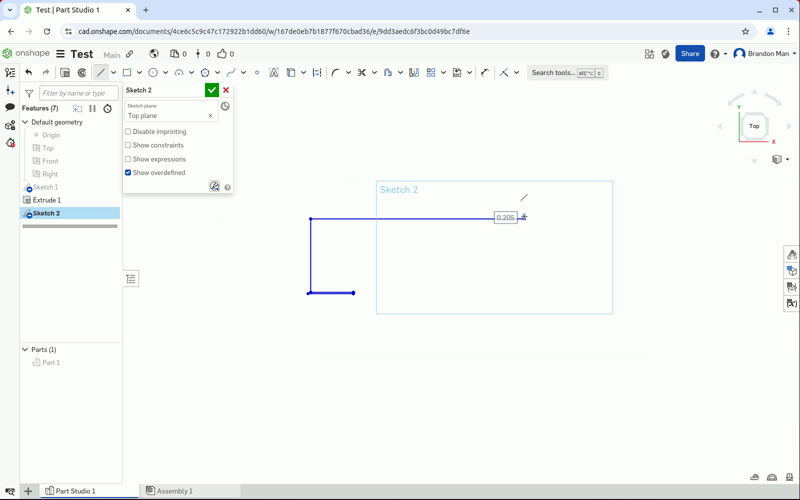
scroll(-6)
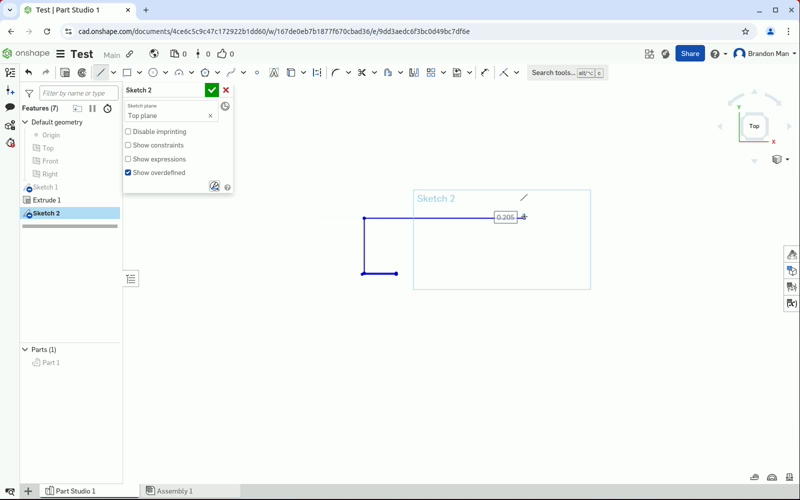
scroll(-6)
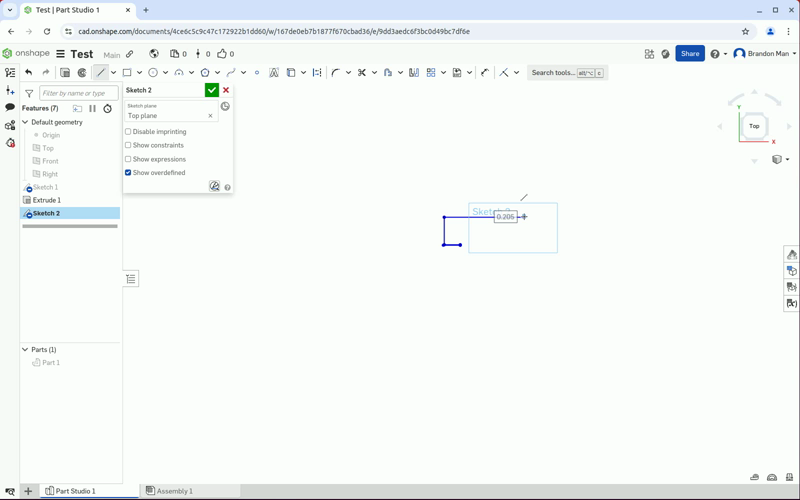
key_up(shift)
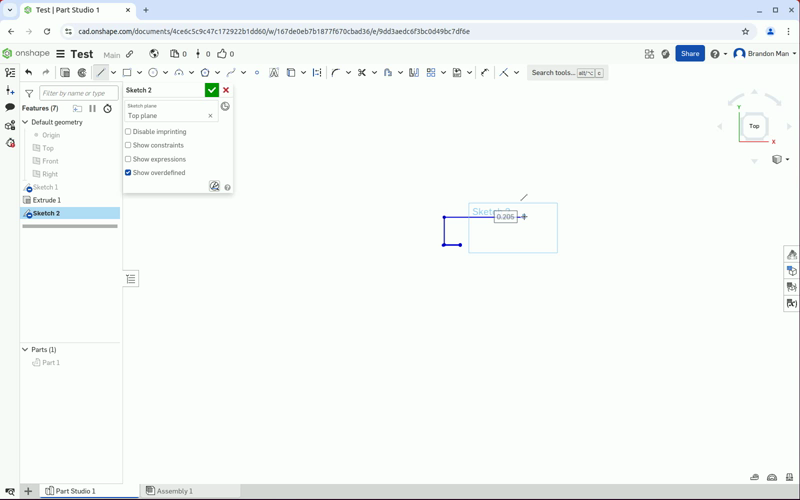
key_down(shift)
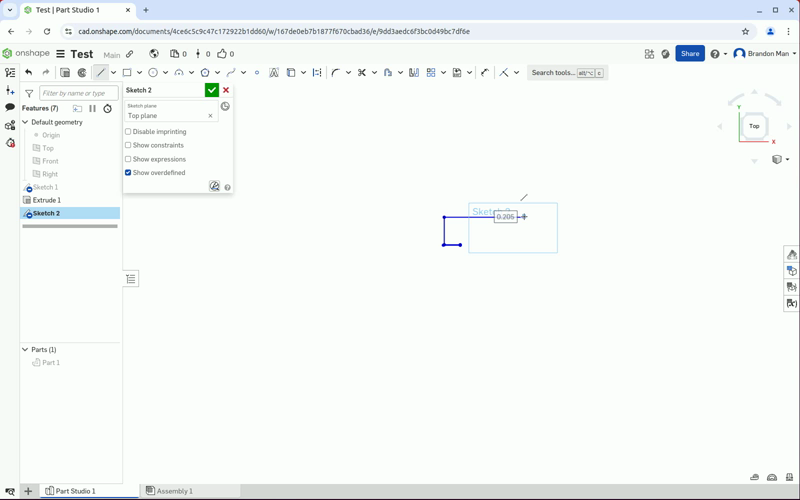
mouse_move(443, 216)
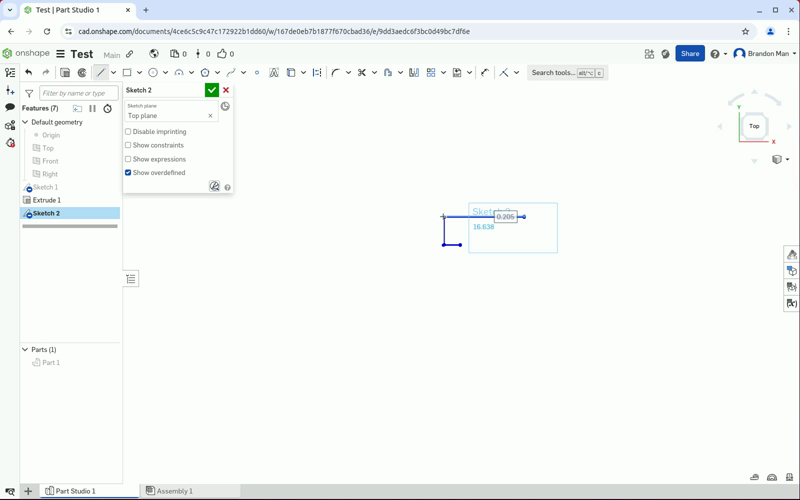
scroll(6)
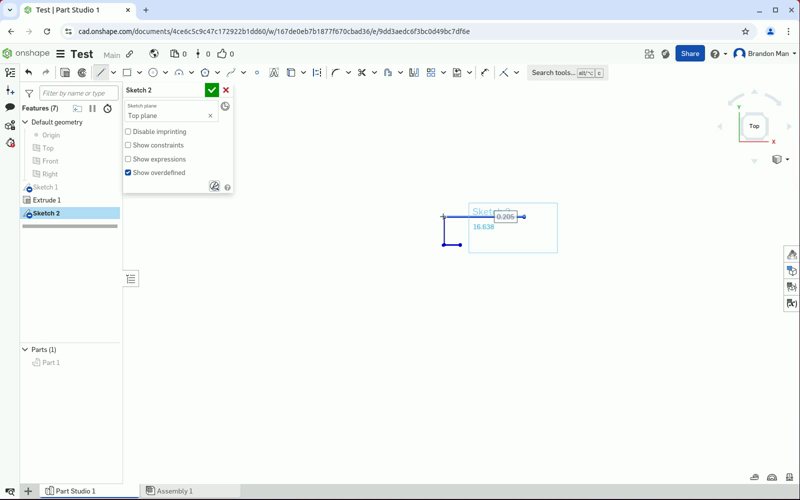
scroll(6)
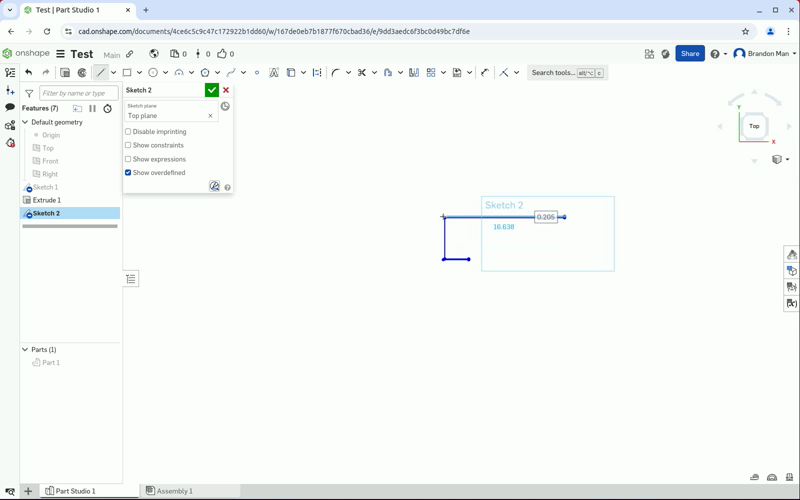
scroll(6)
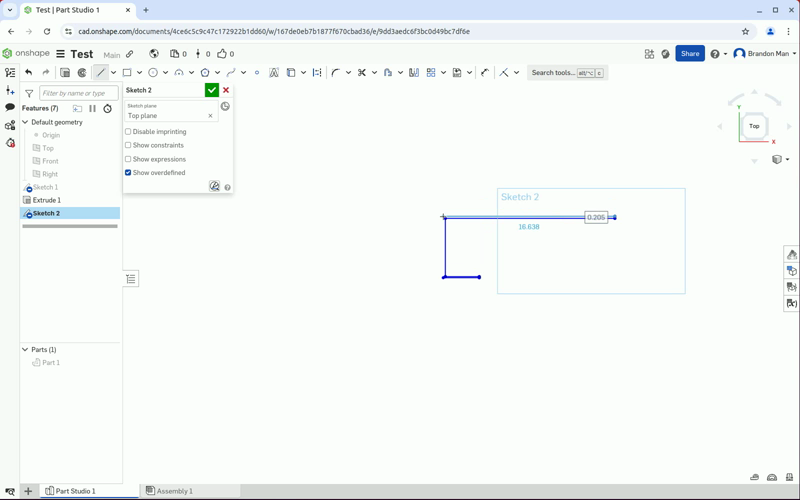
scroll(6)
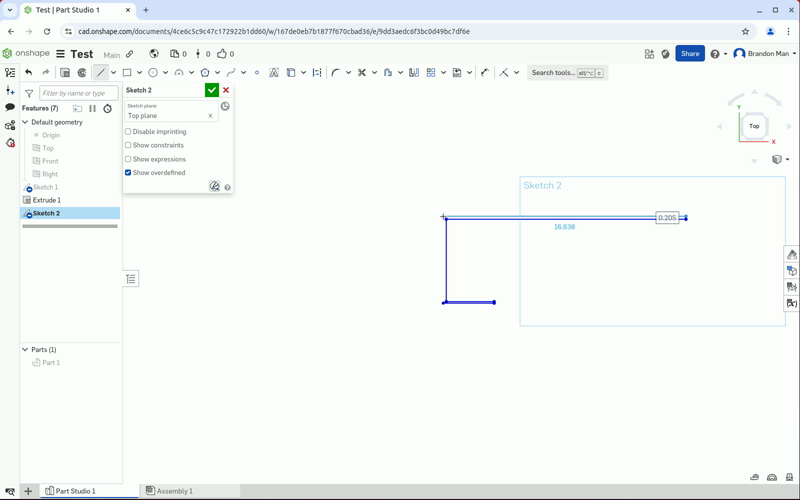
scroll(6)
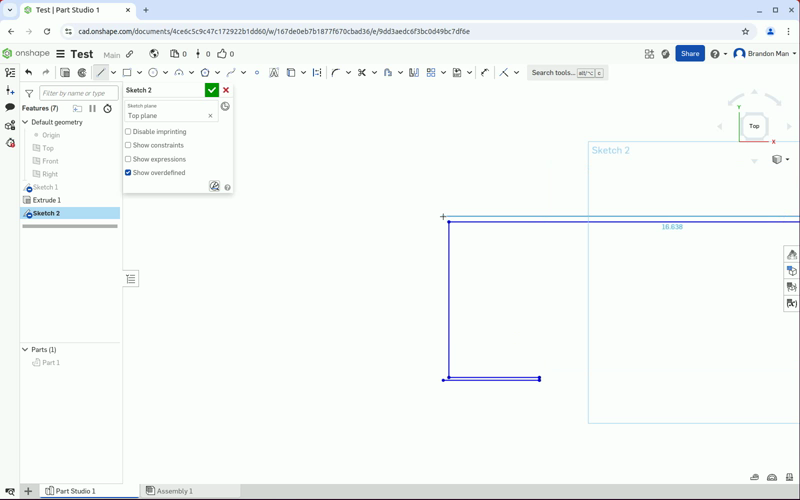
scroll(6)
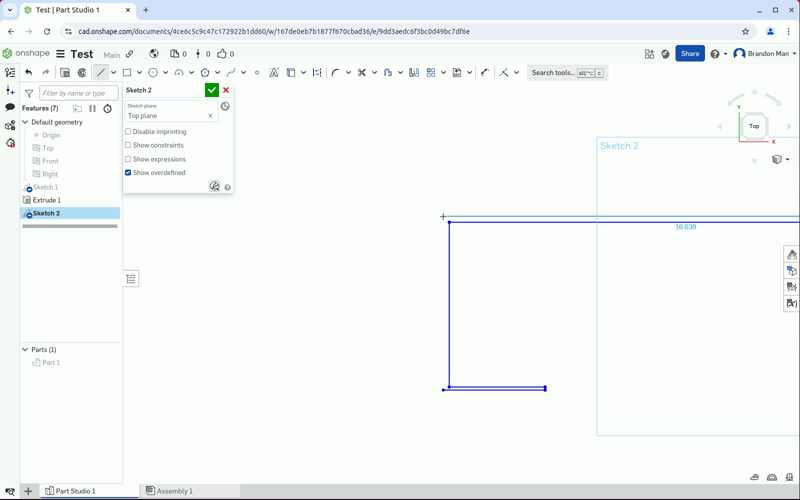
scroll(6)
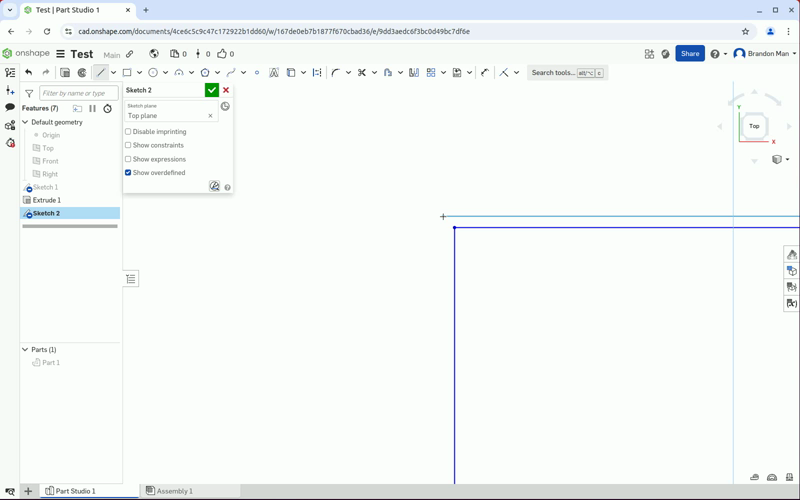
click(443, 216)
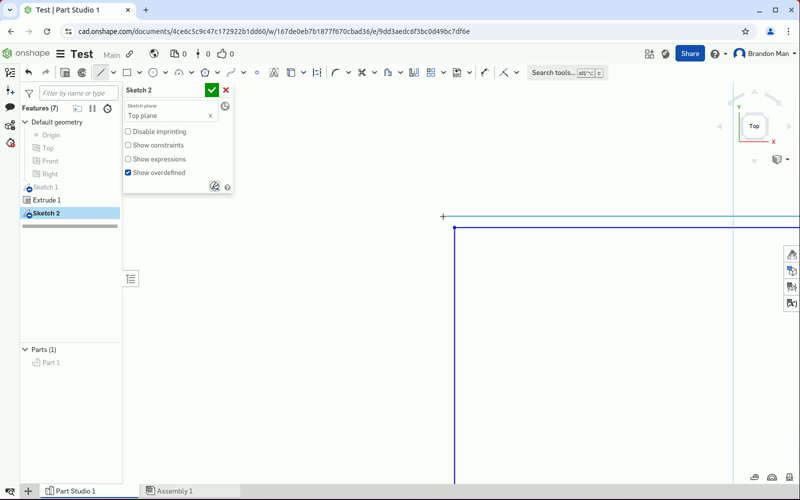
scroll(-6)
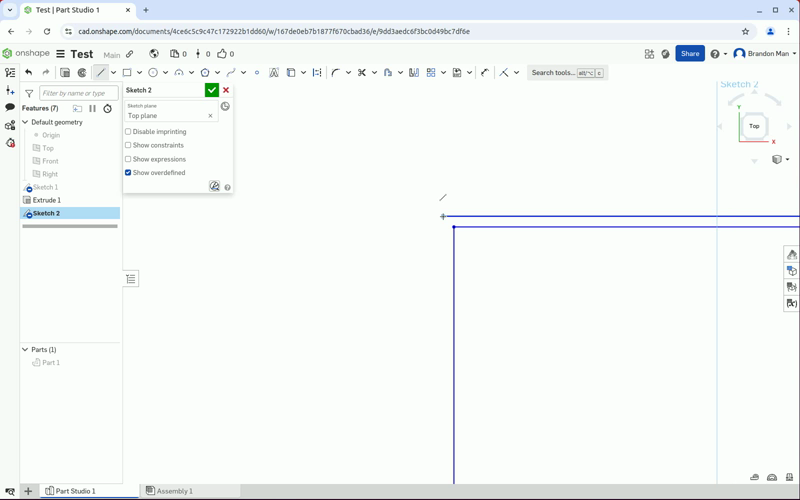
scroll(-6)
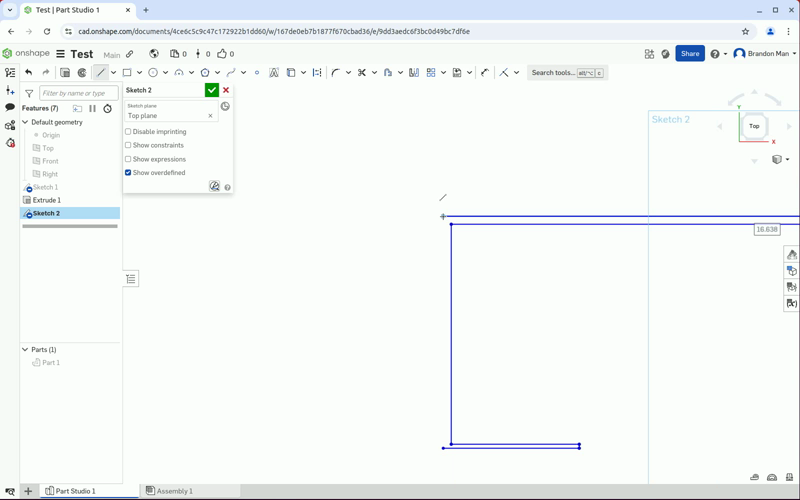
scroll(-6)
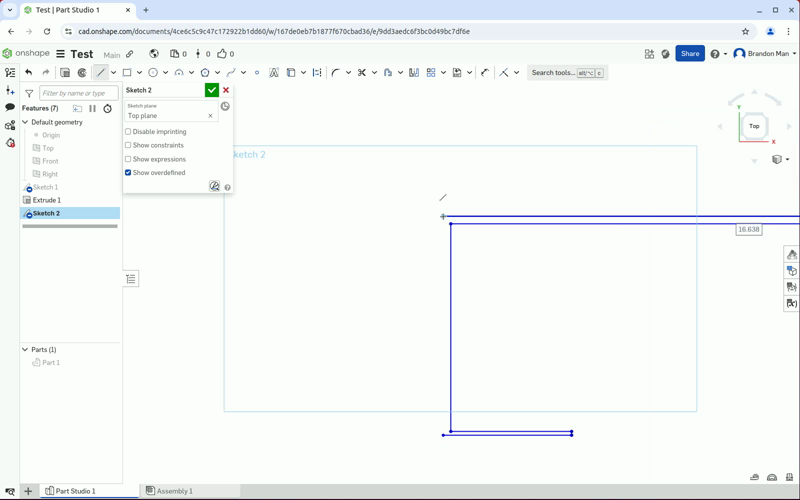
scroll(-6)
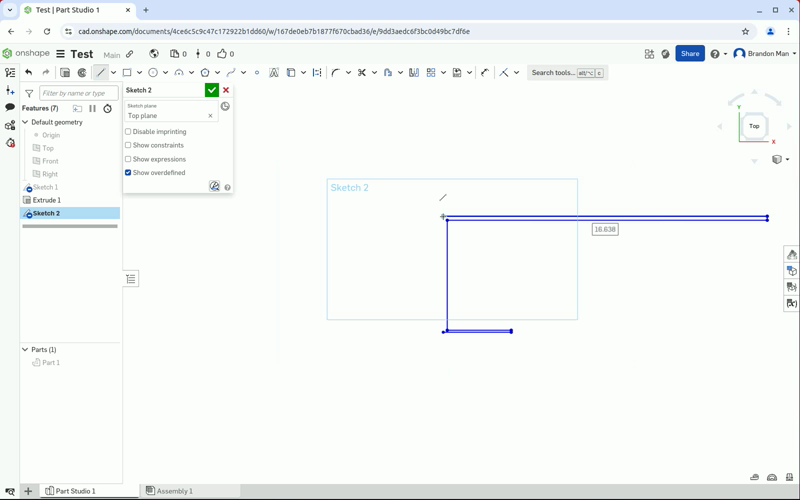
scroll(-6)
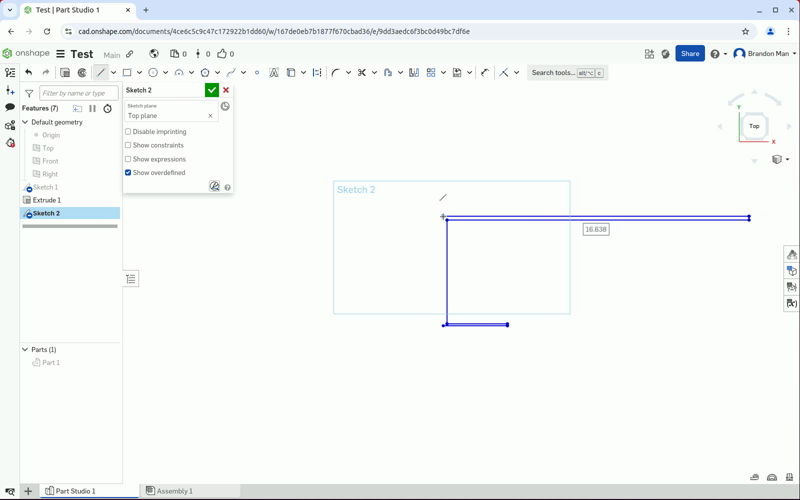
scroll(-6)
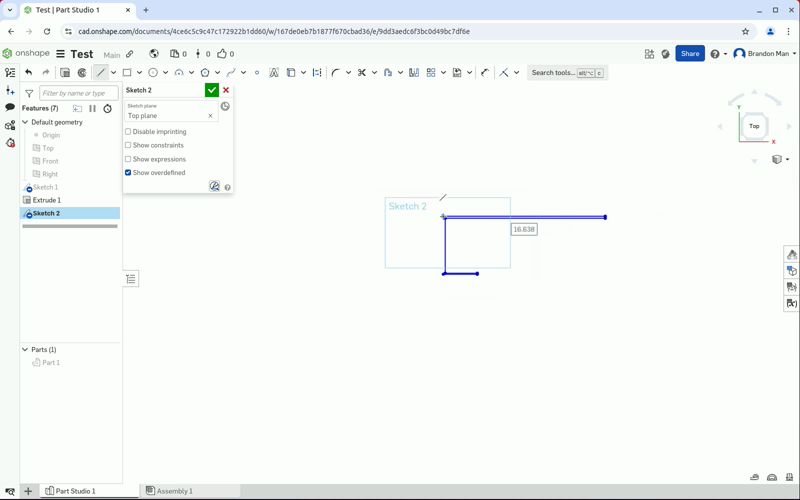
scroll(-6)
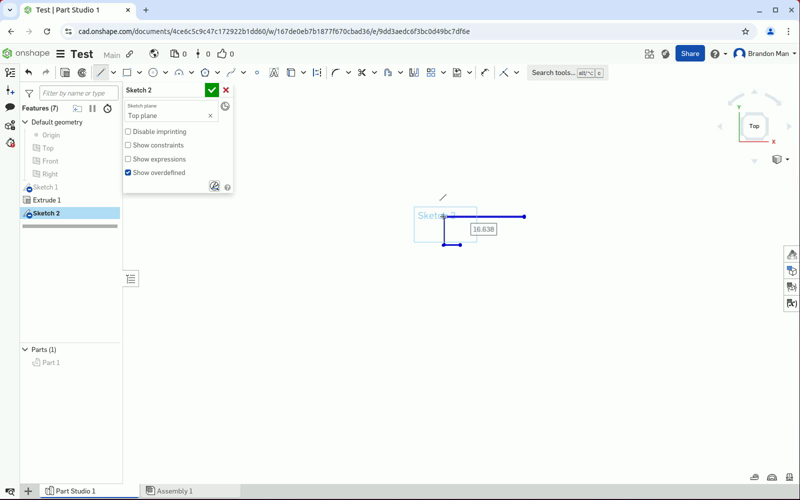
key_up(shift)
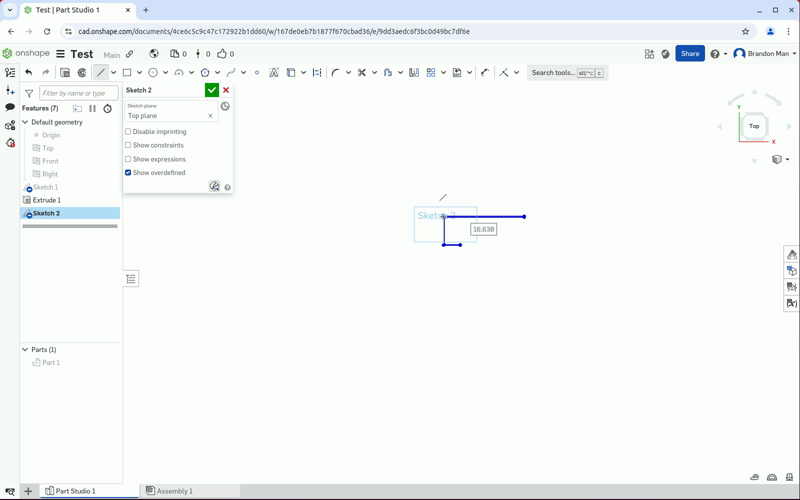
mouse_move(473, 216)
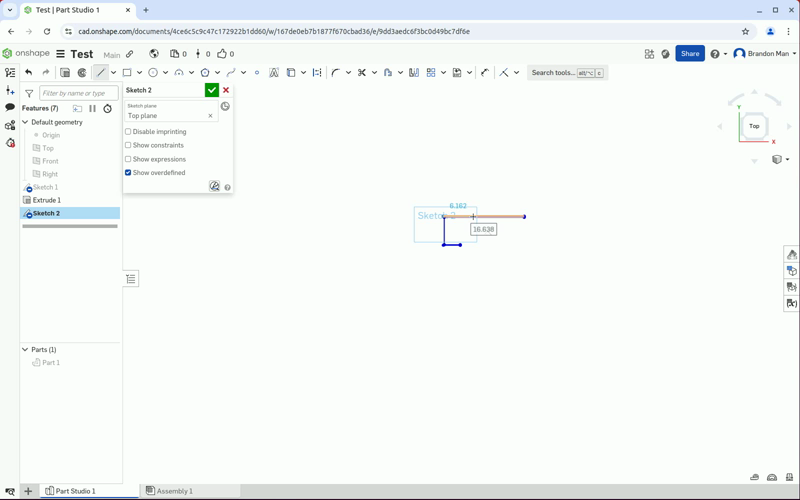
key_down(shift)
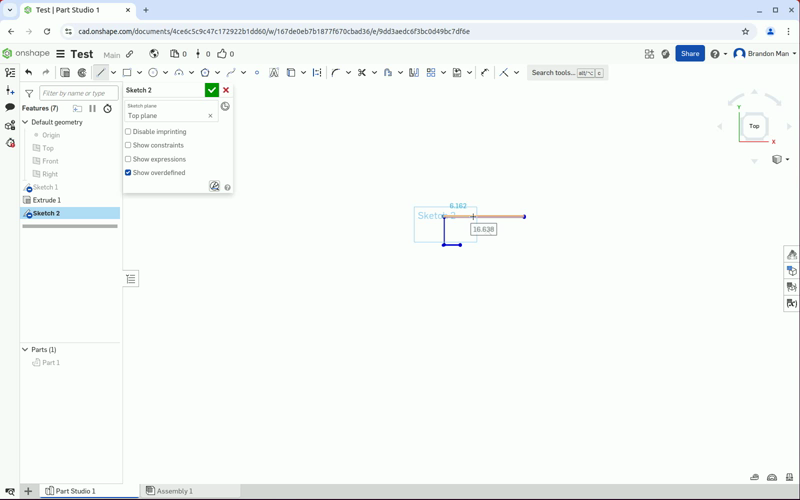
mouse_move(443, 245)
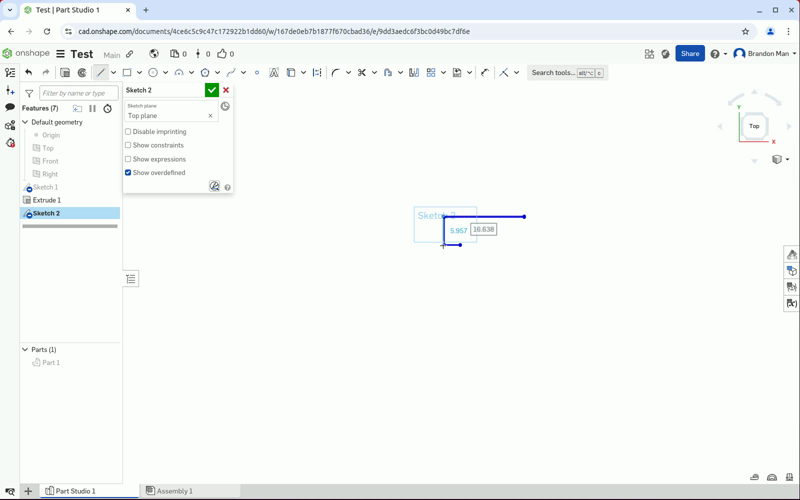
scroll(6)
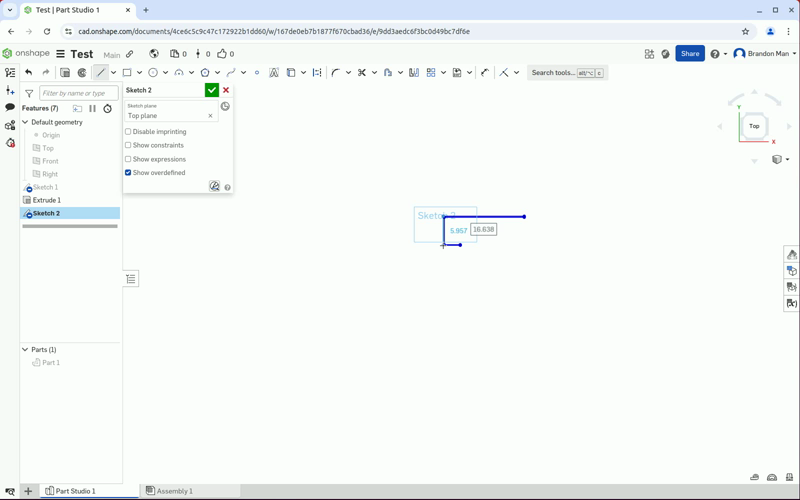
scroll(6)
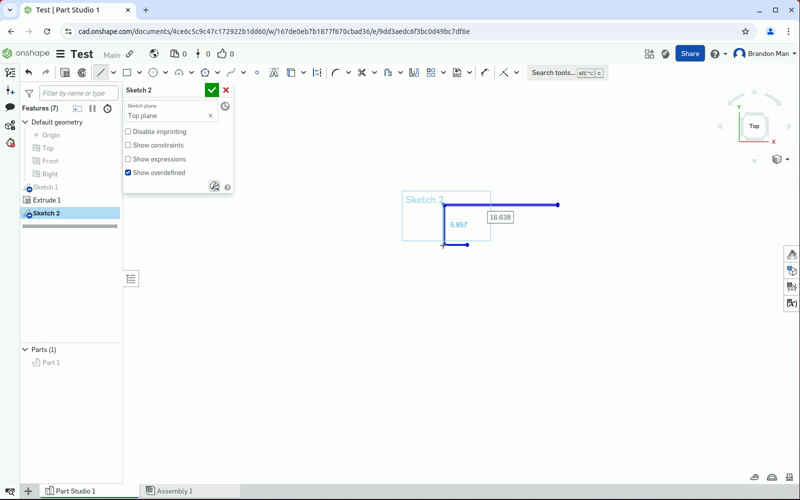
scroll(6)
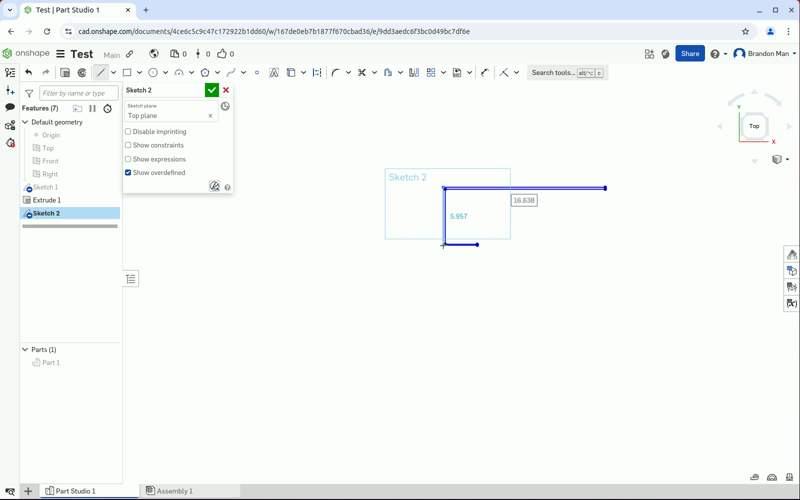
scroll(6)
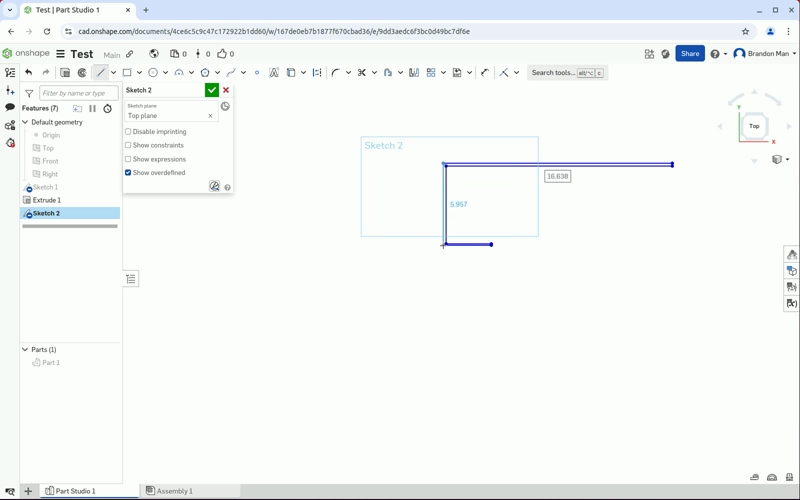
scroll(6)
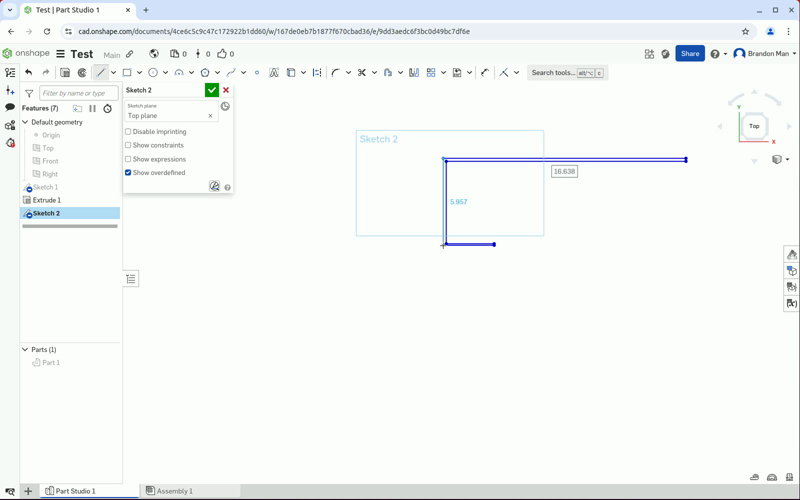
scroll(6)
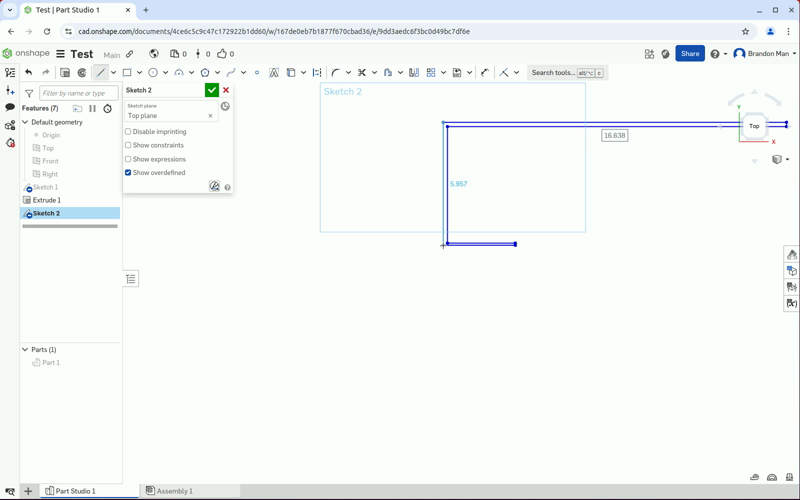
scroll(6)
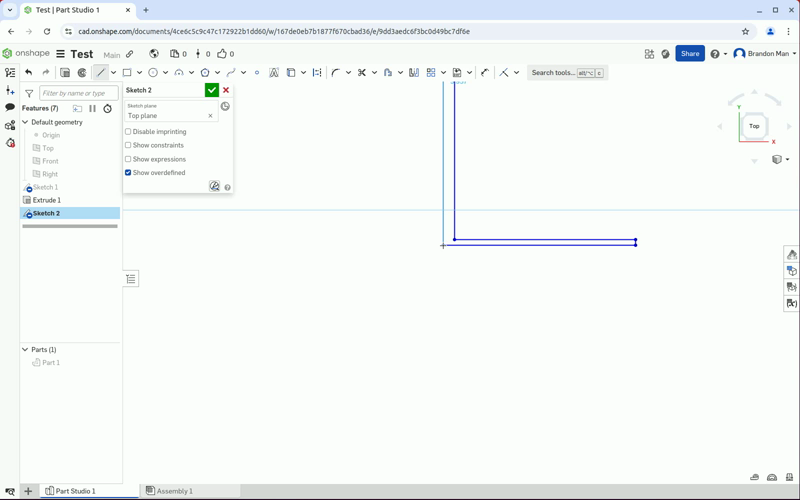
key_up(shift)
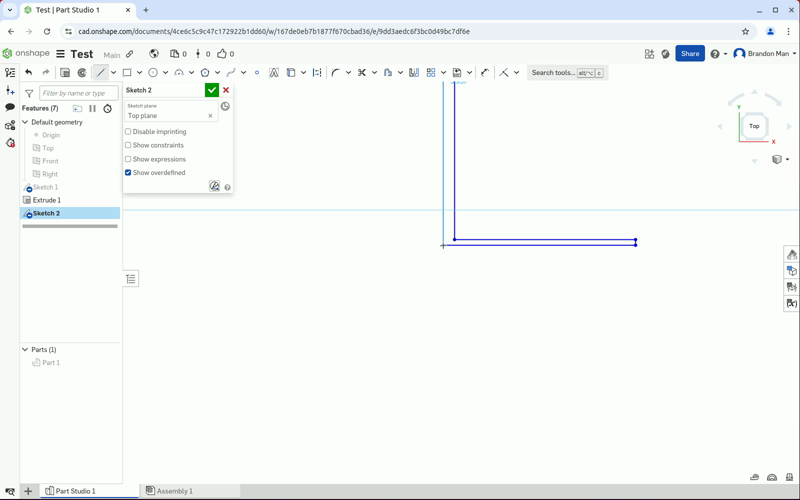
click(443, 245)
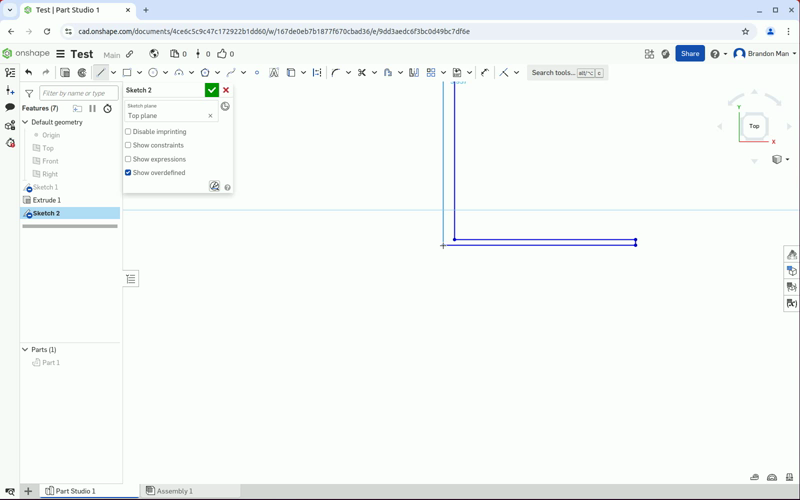
scroll(-6)
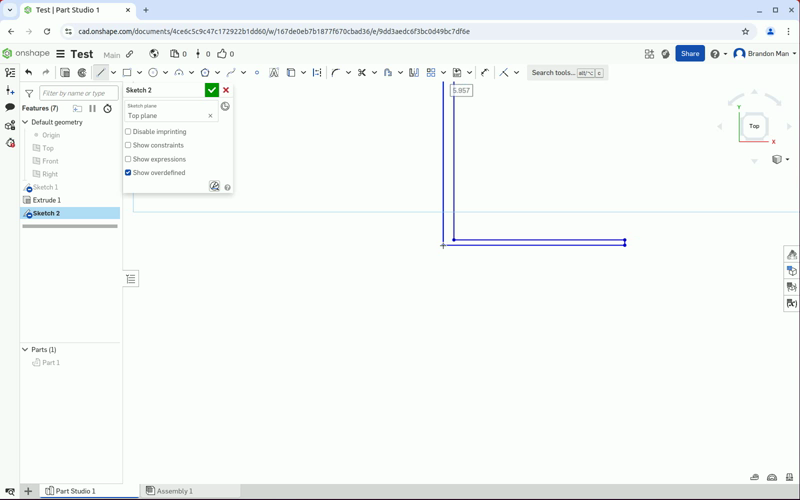
scroll(-6)
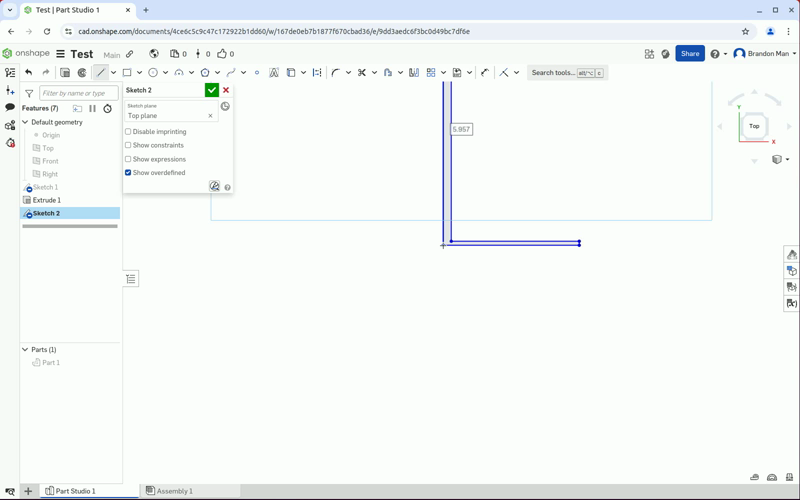
scroll(-6)
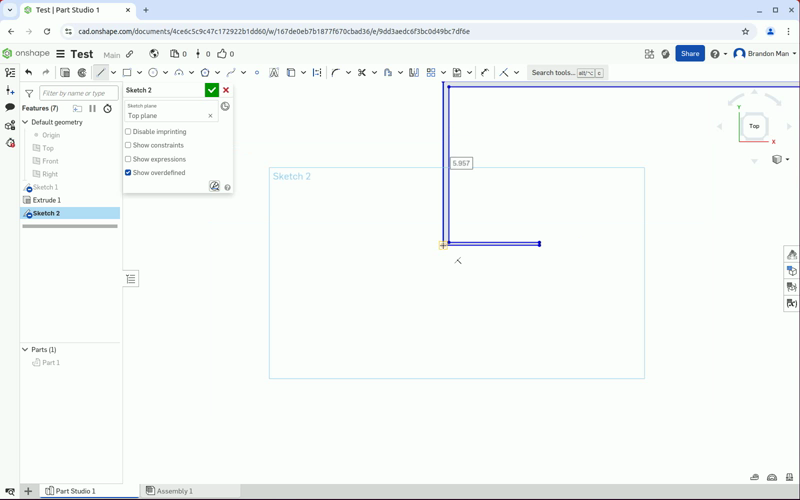
scroll(-6)
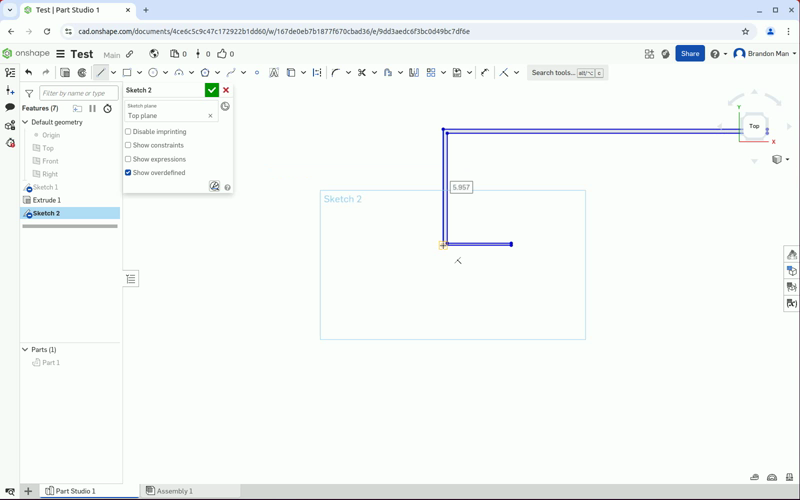
scroll(-6)
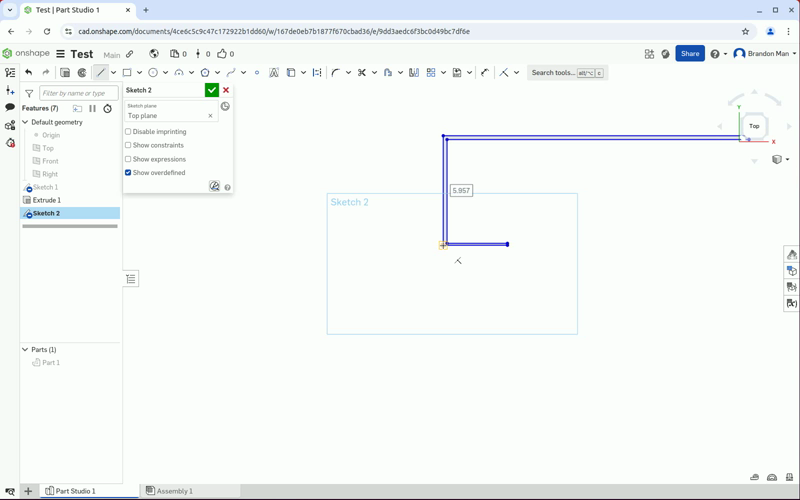
scroll(-6)
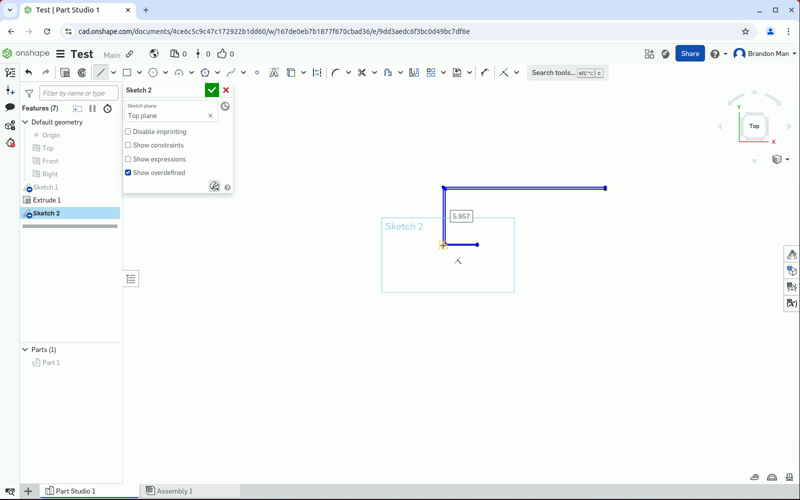
scroll(-6)
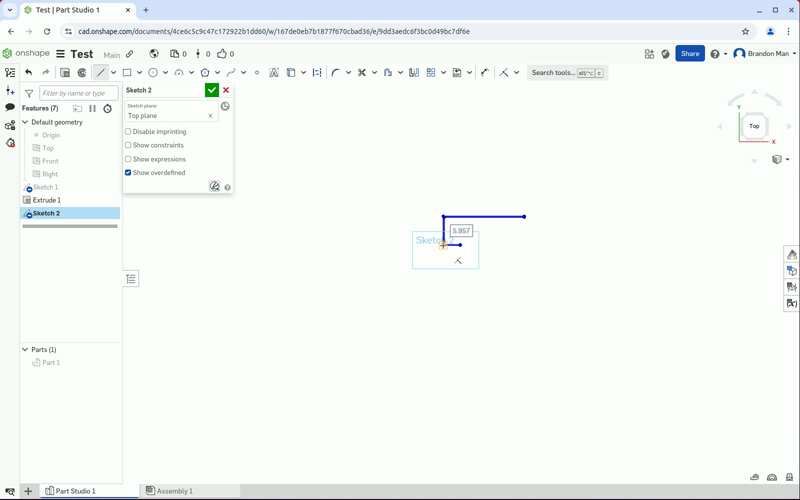
key(esc)
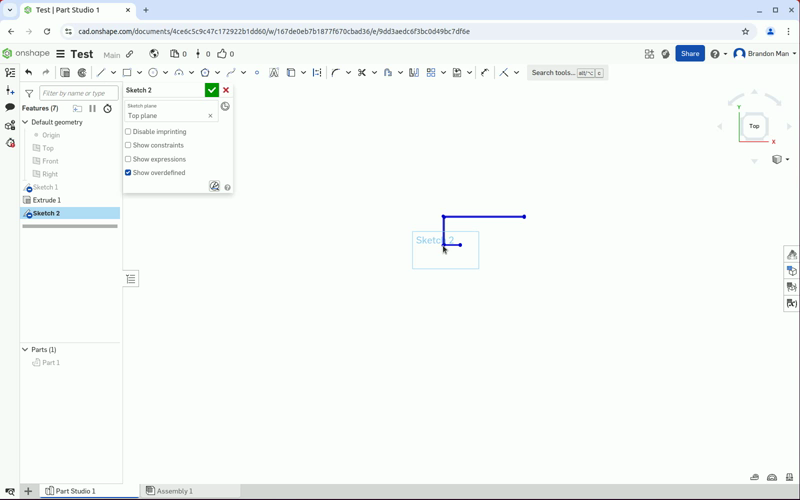
mouse_move(452, 245)
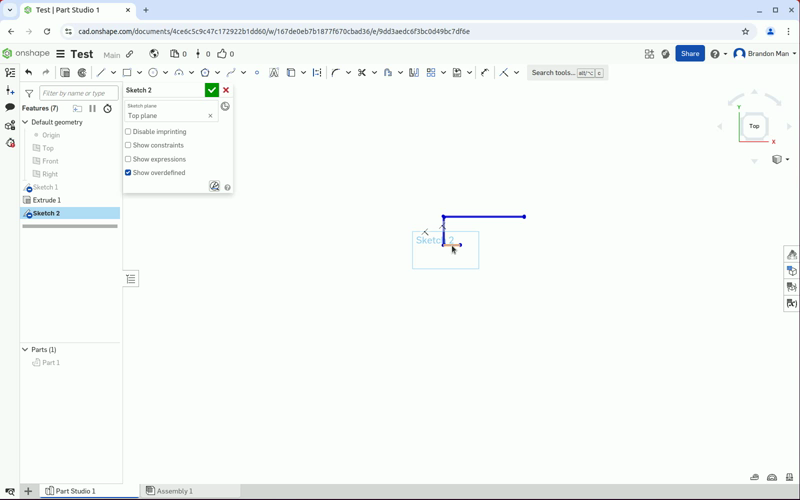
scroll(6)
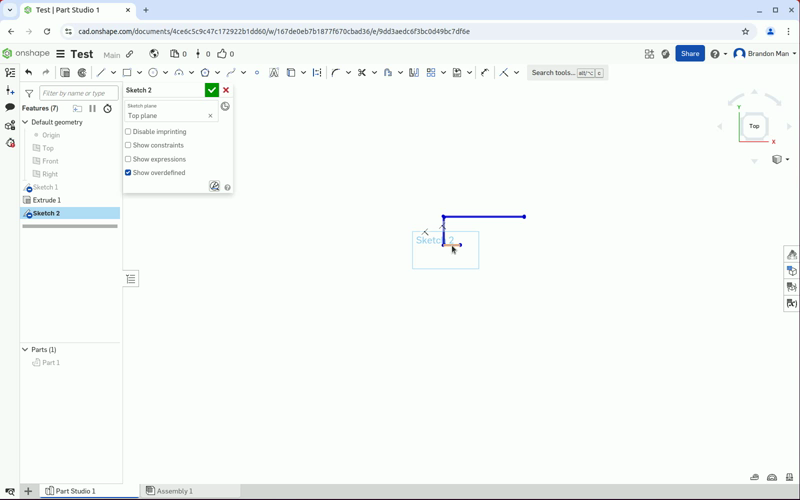
scroll(6)
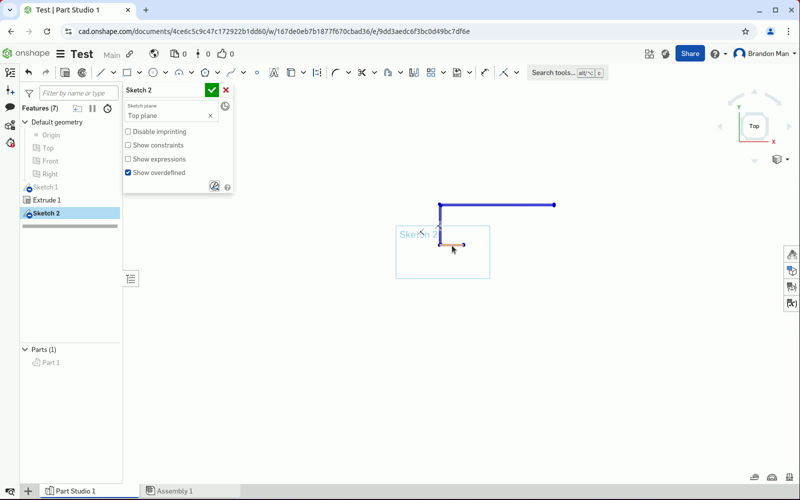
scroll(6)
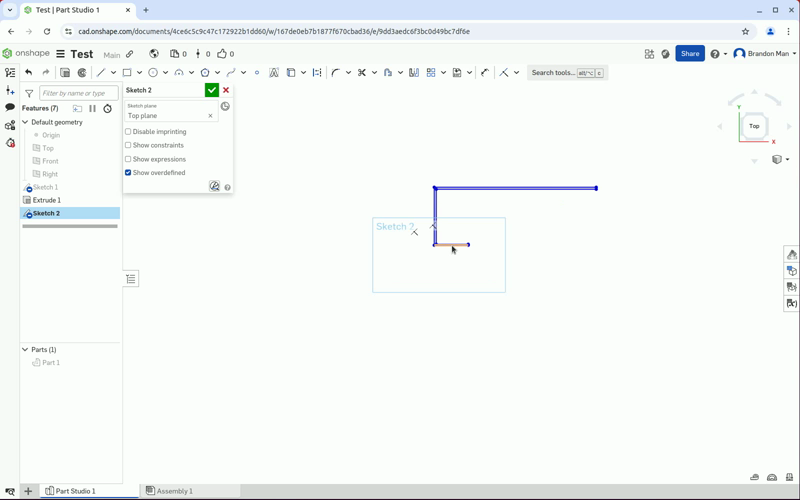
scroll(6)
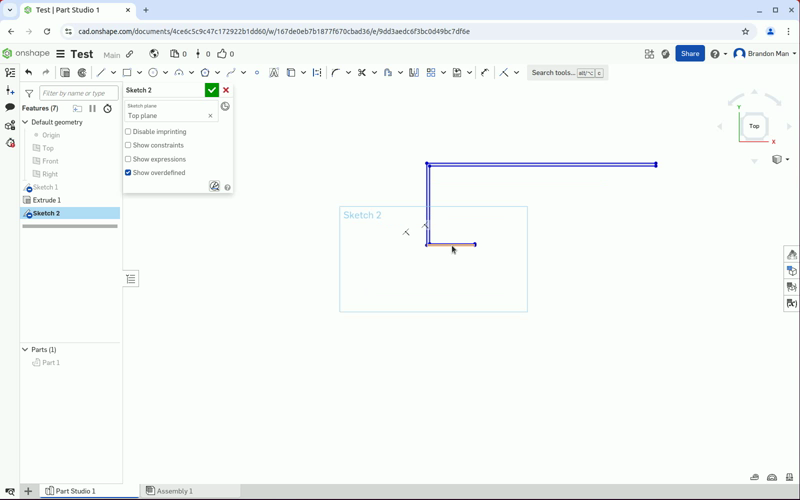
scroll(6)
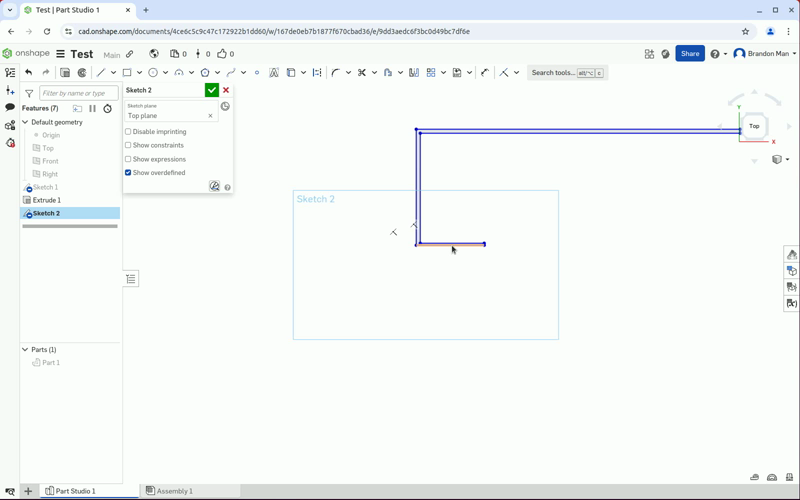
scroll(6)
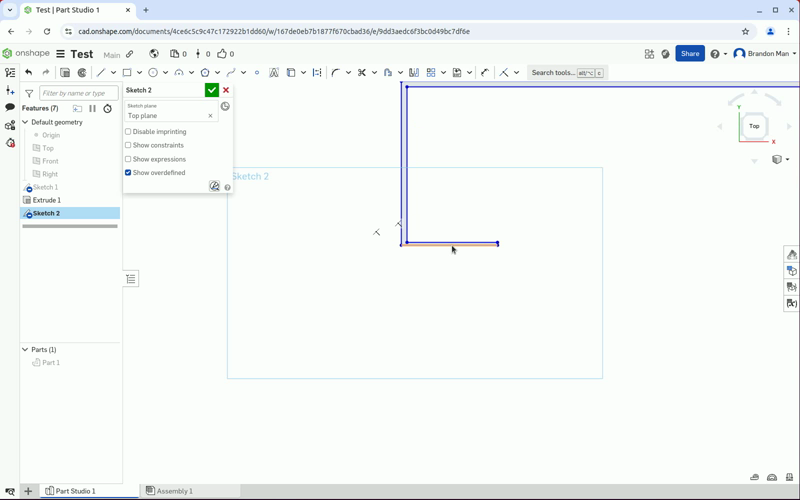
scroll(6)
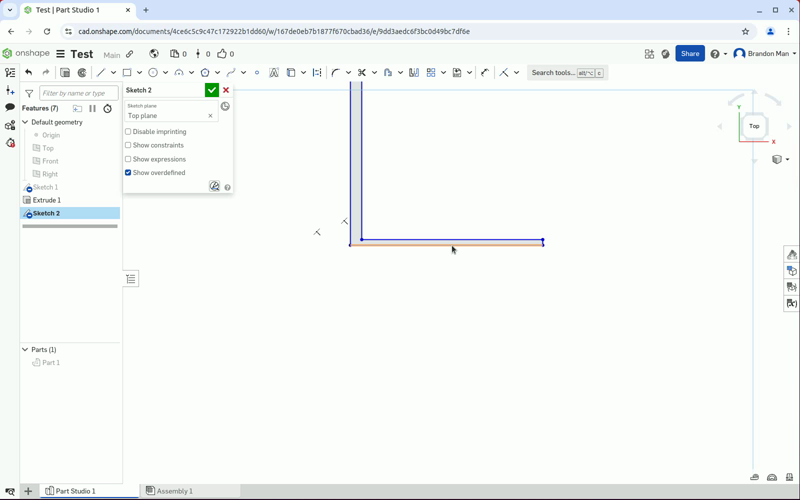
click(452, 245)
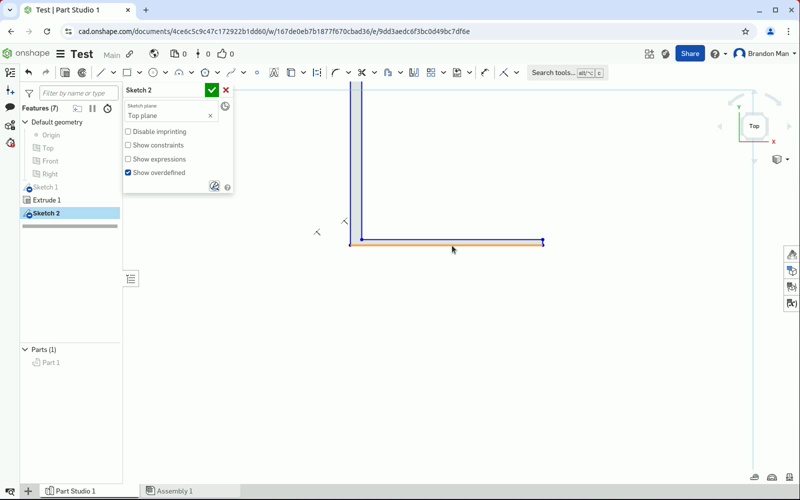
scroll(-6)
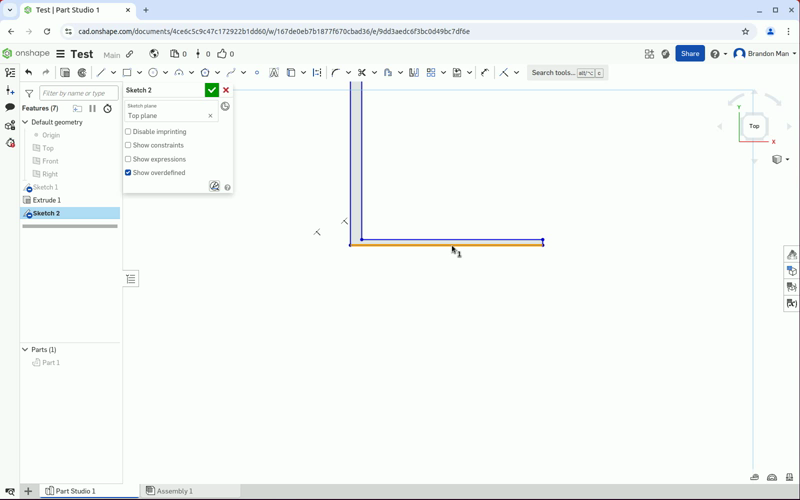
scroll(-6)
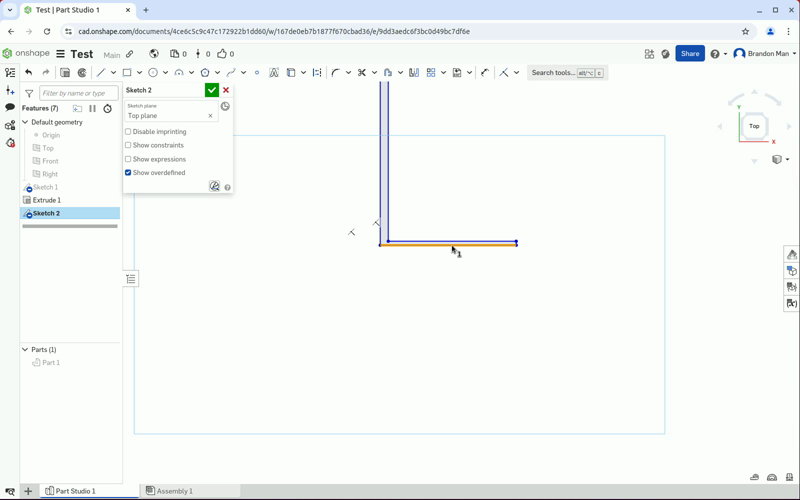
scroll(-6)
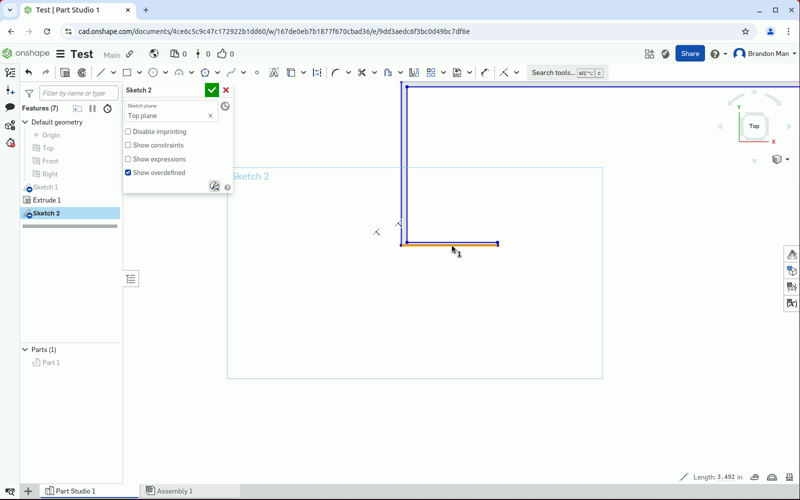
scroll(-6)
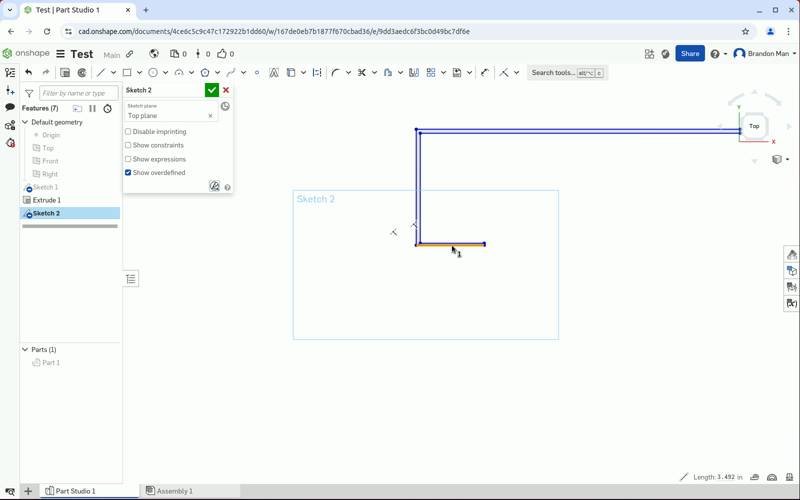
scroll(-6)
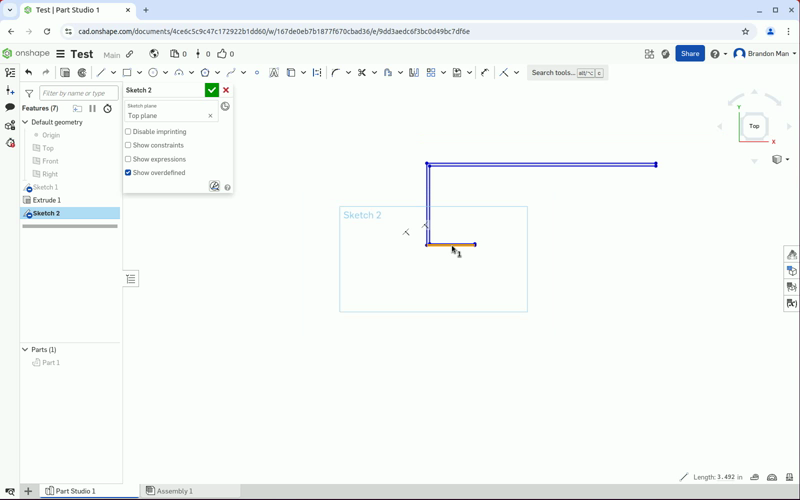
scroll(-6)
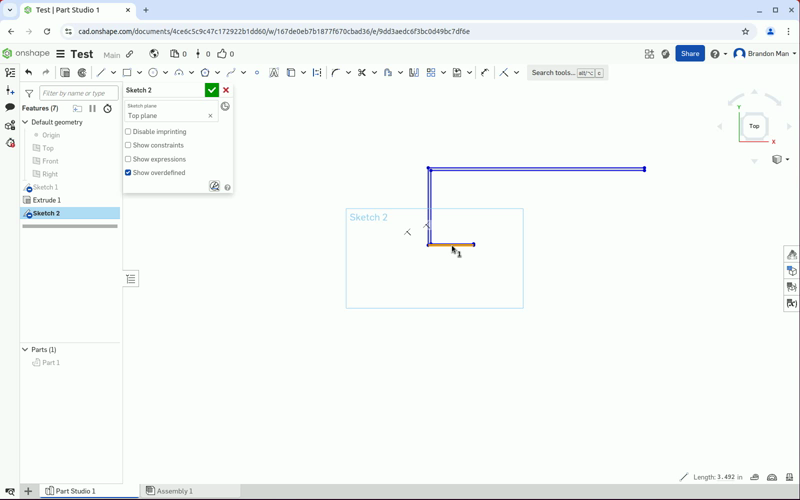
scroll(-6)
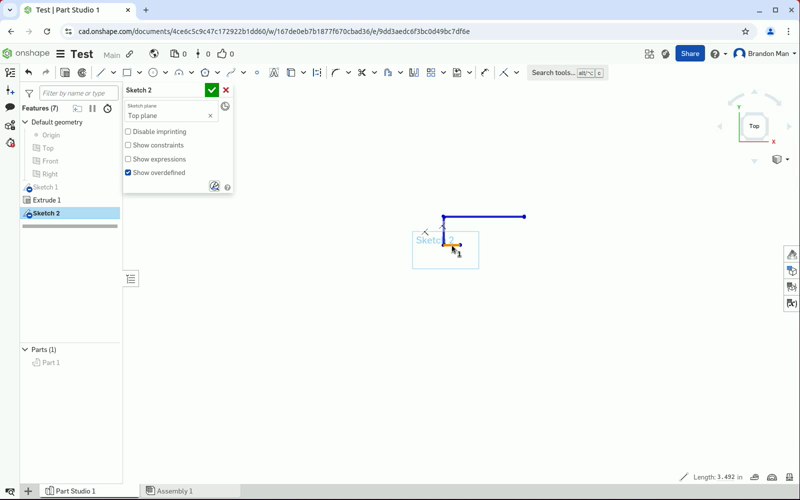
mouse_move(73, 352)
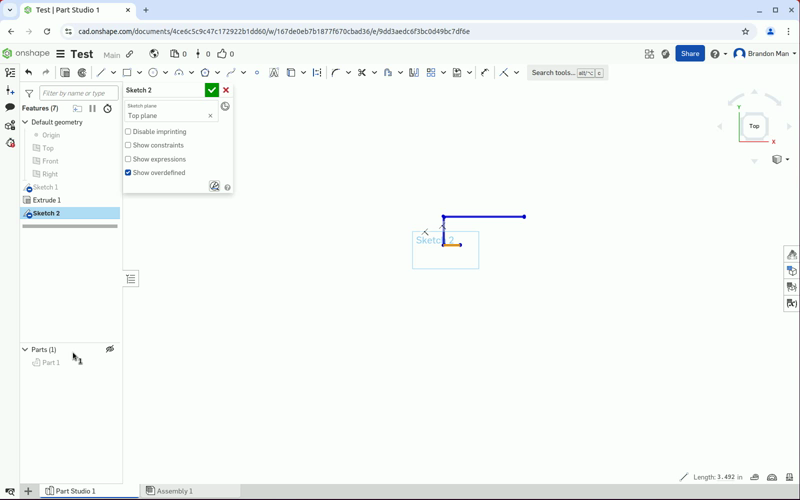
key(shift+y)
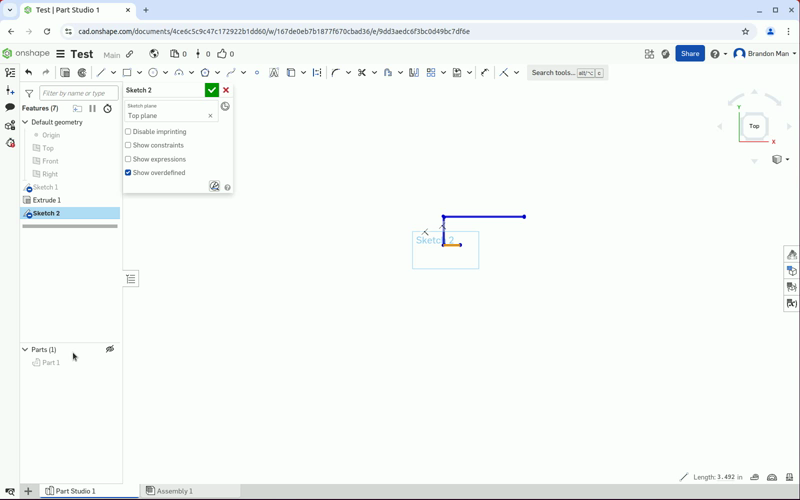
key(shift+e)
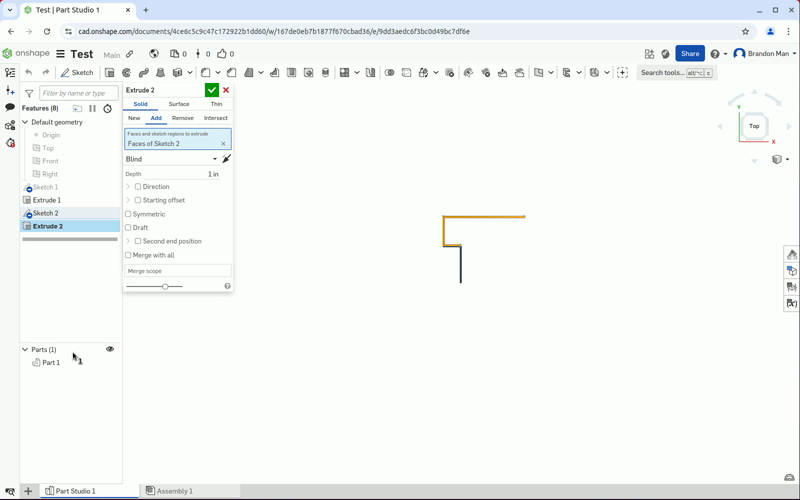
mouse_move(143, 106)
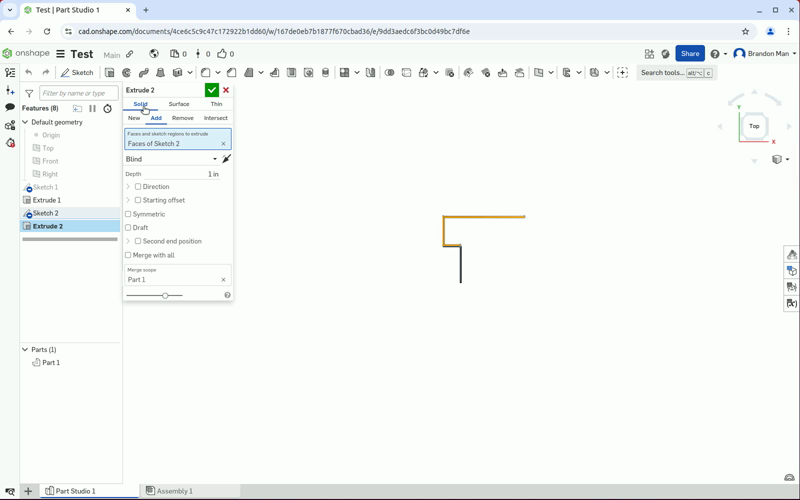
click(143, 106)
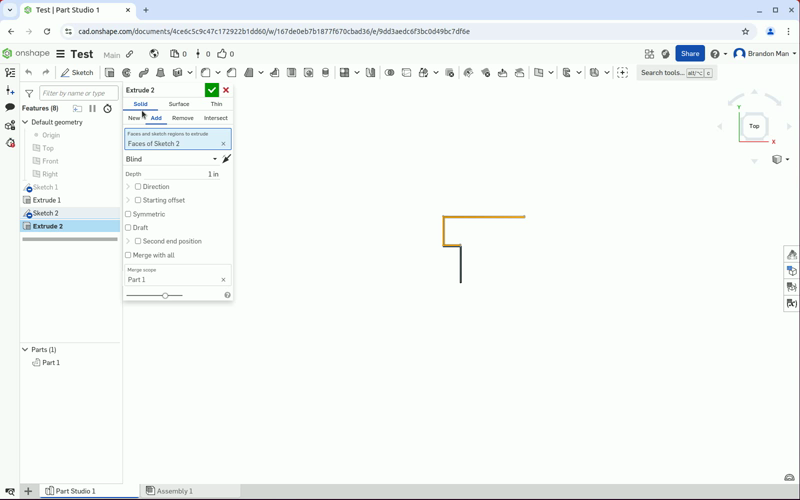
mouse_move(137, 120)
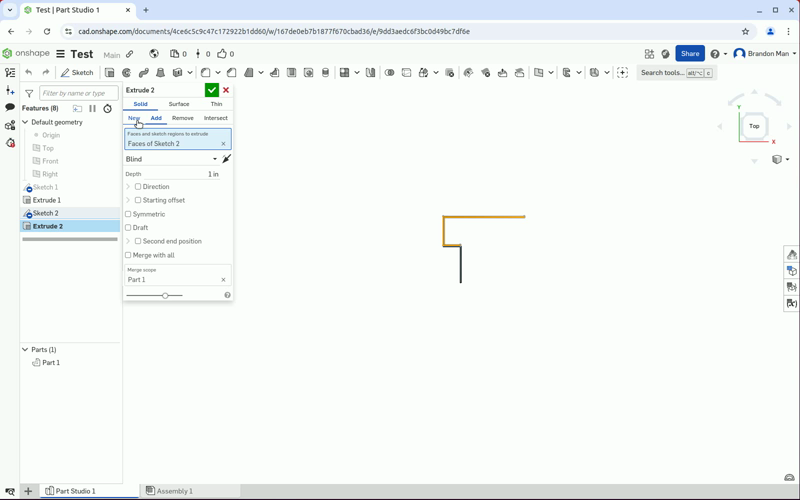
click(137, 120)
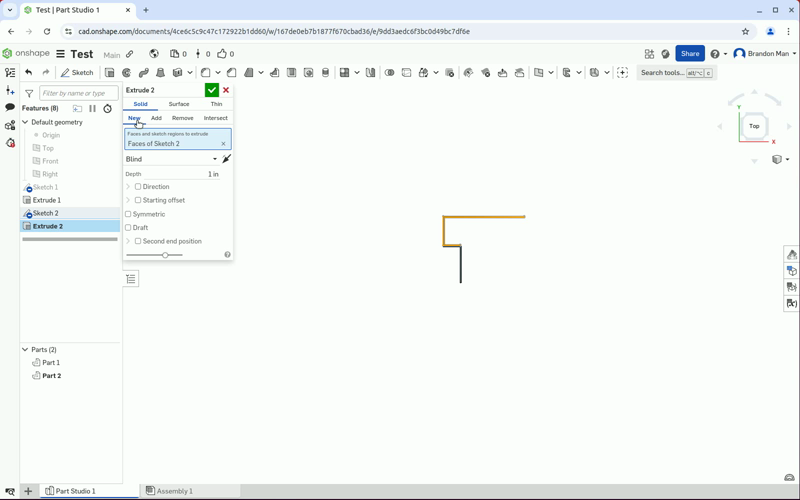
key(tab, 4)
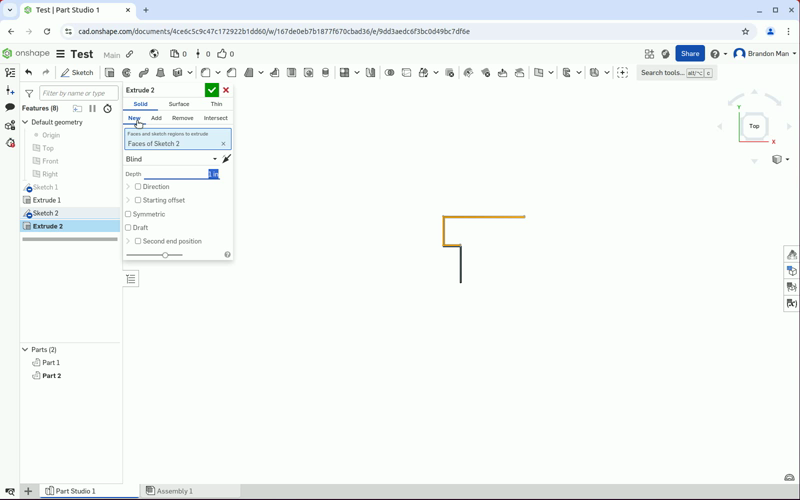
text(0.481)
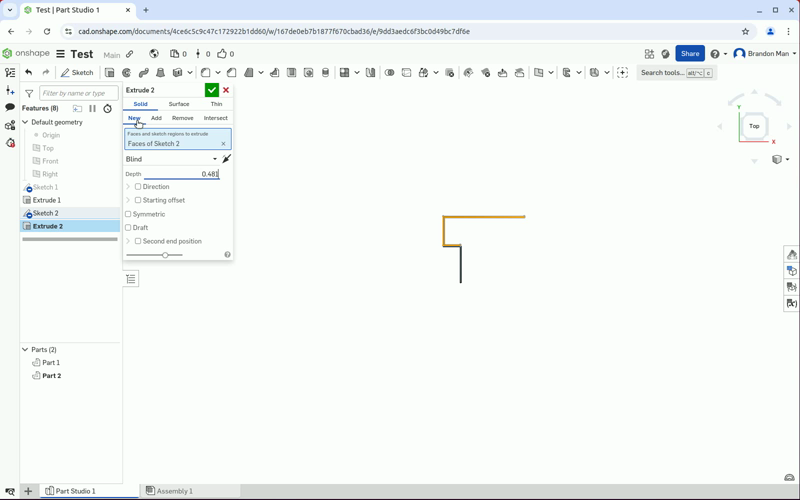
key(enter)
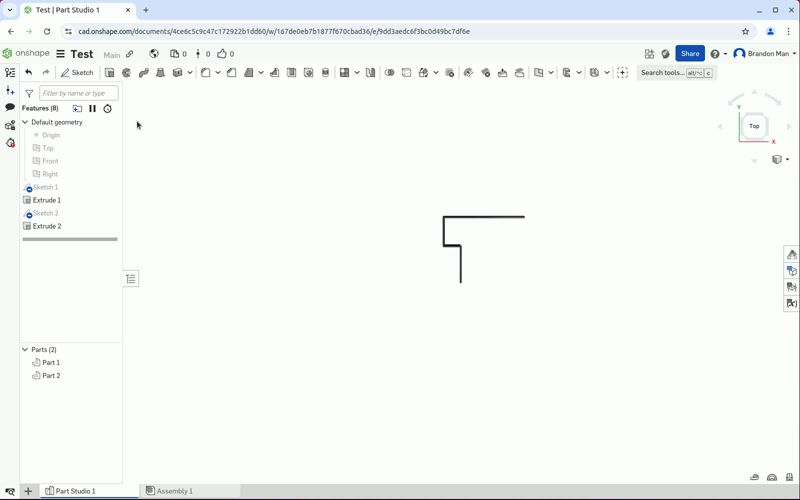
key(shift+h)
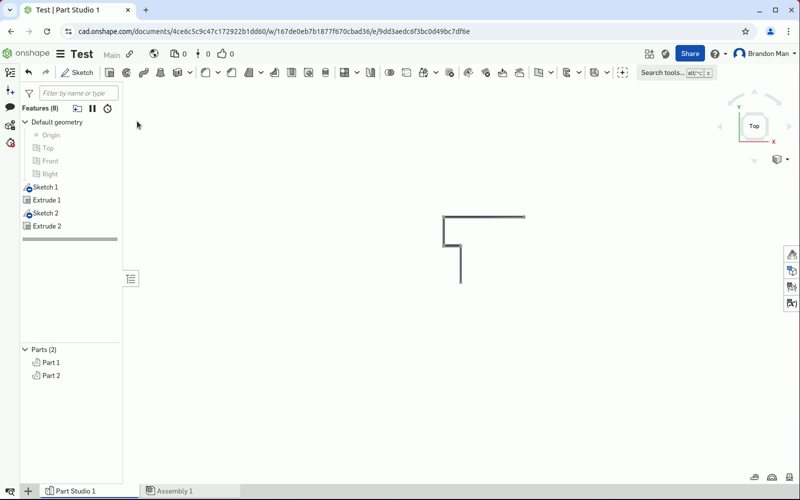
key(shift+h)
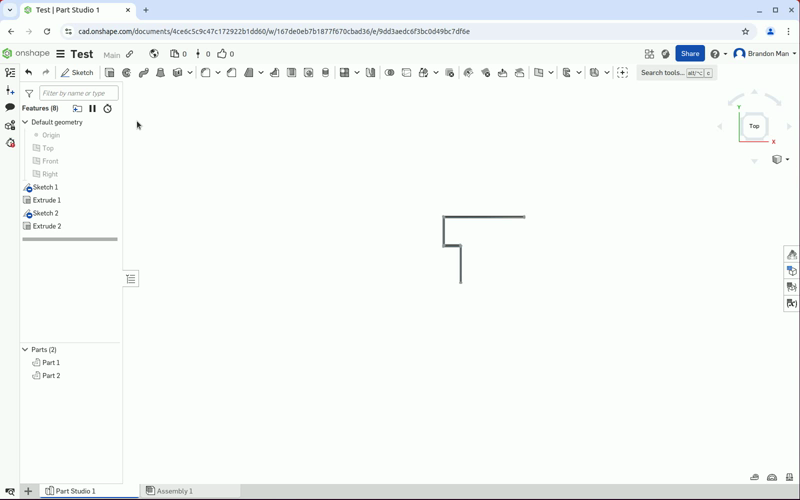
key(shift+7)
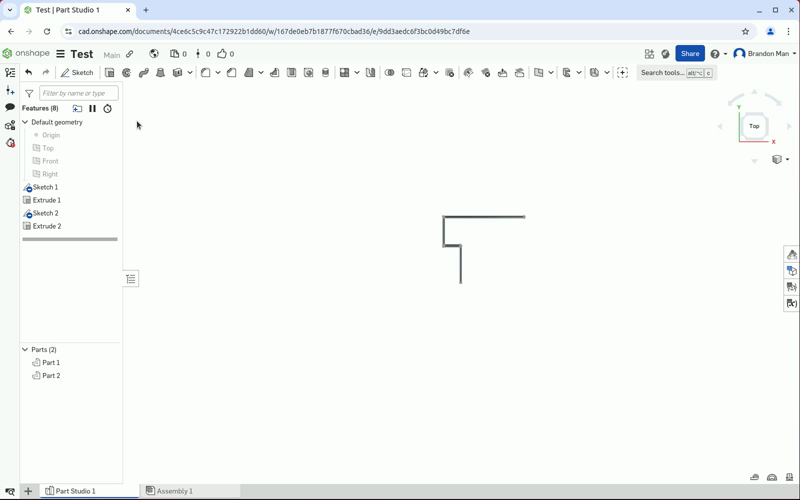
key(up, 3)
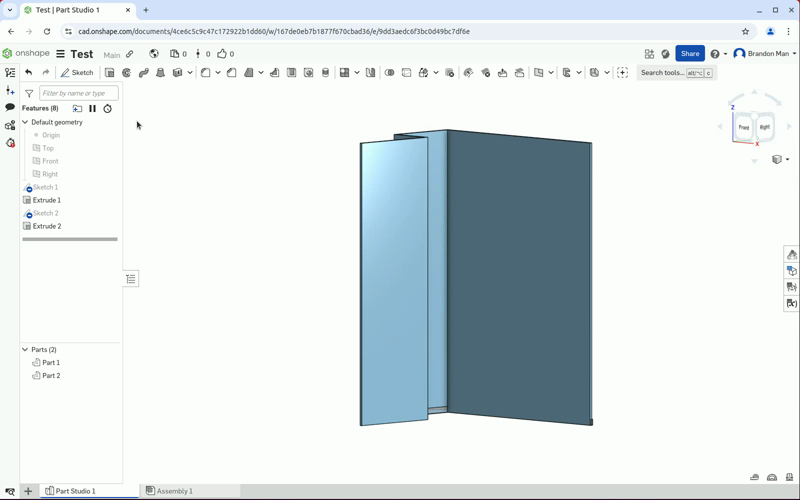
key(left, 3)
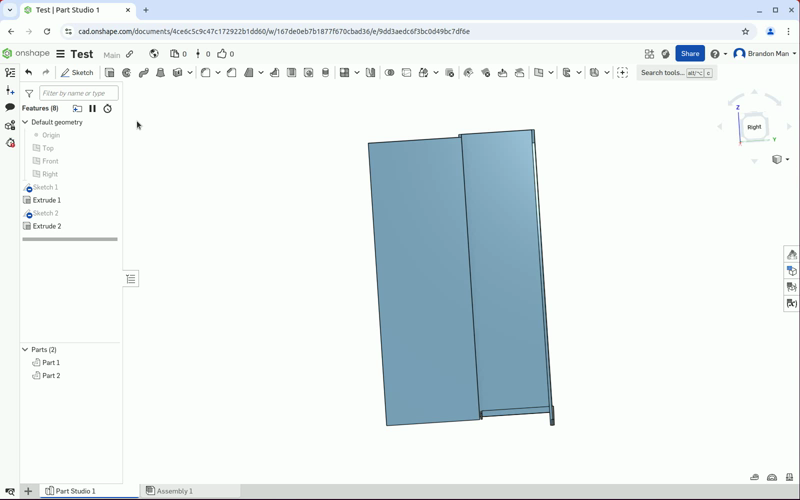
key(right, 3)
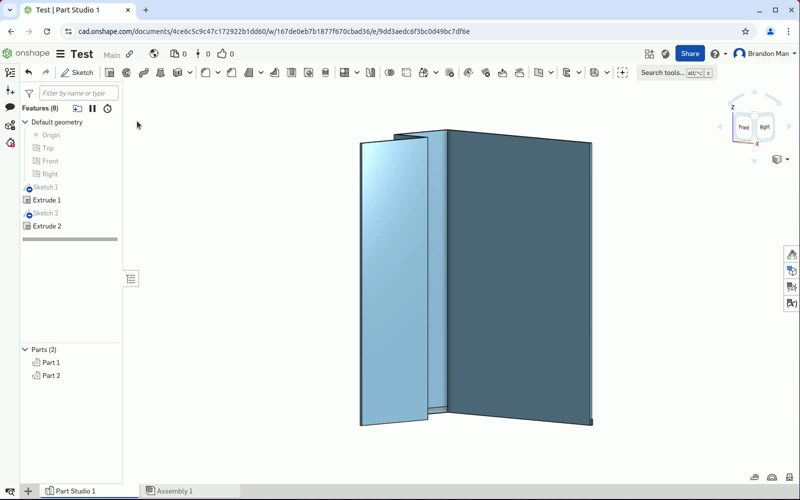
key(down, 3)
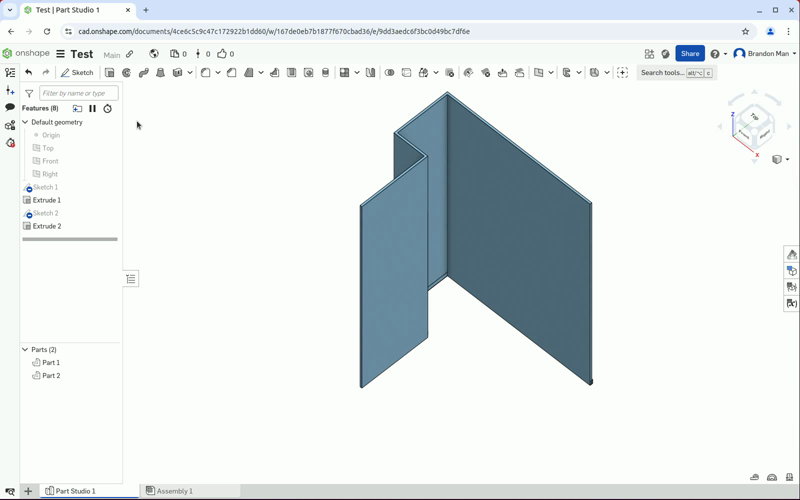
mouse_move(73, 189)
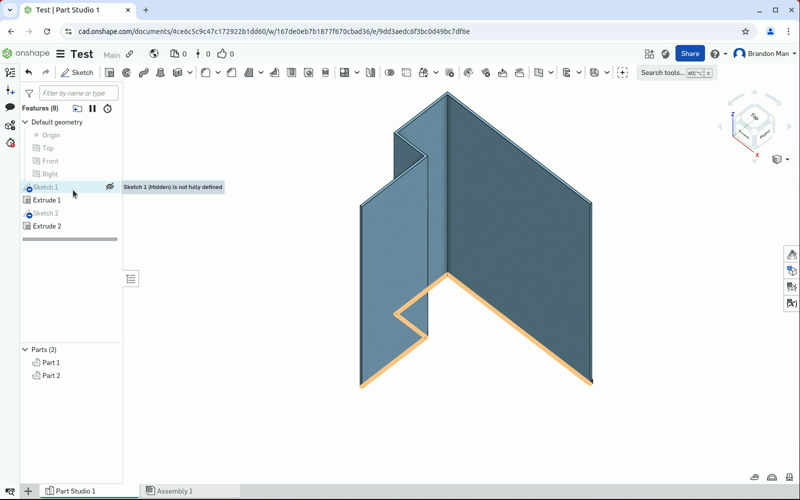
click(73, 189)